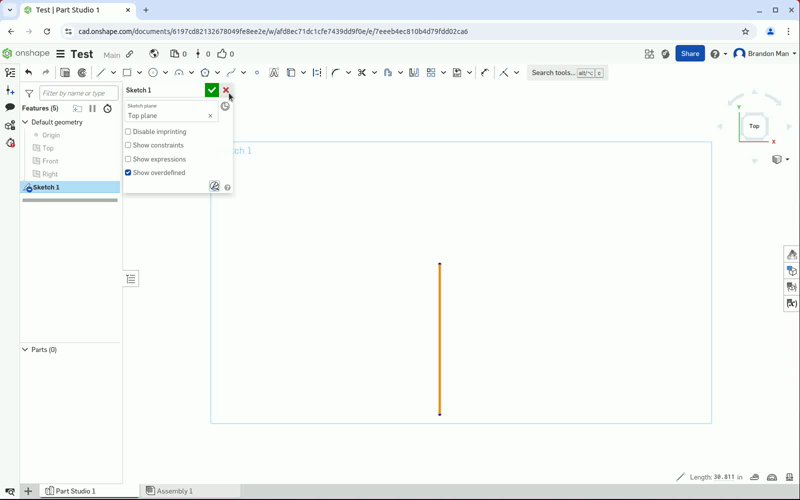
key(shift+h)
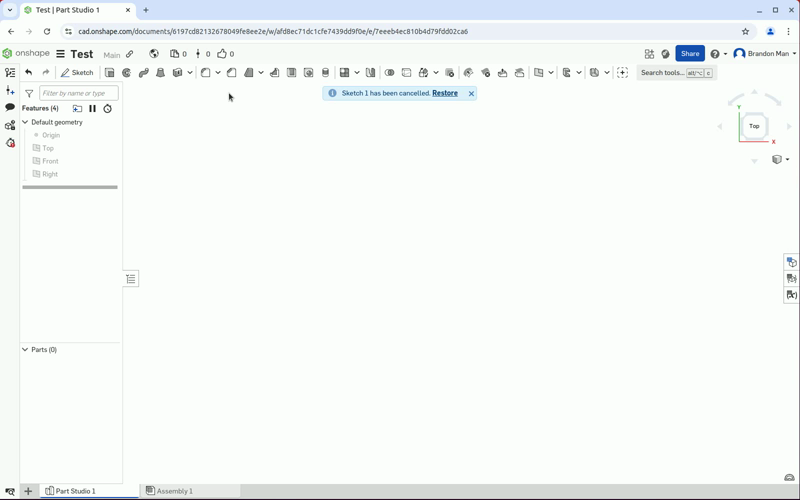
mouse_move(73, 352)
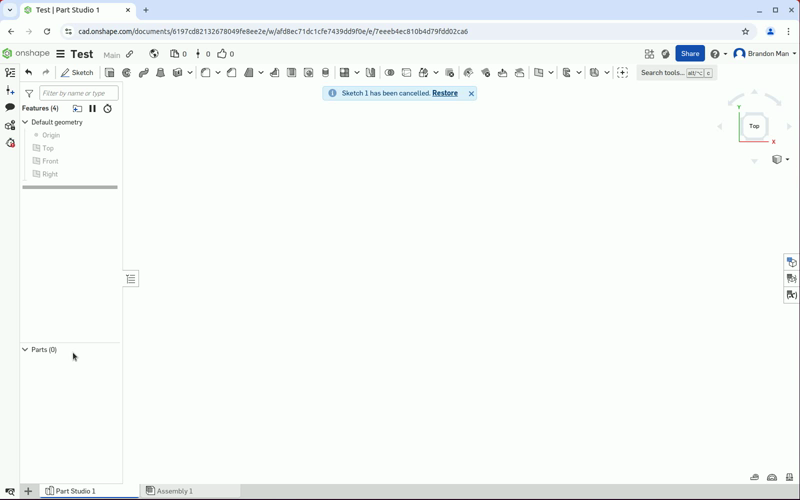
key(y)
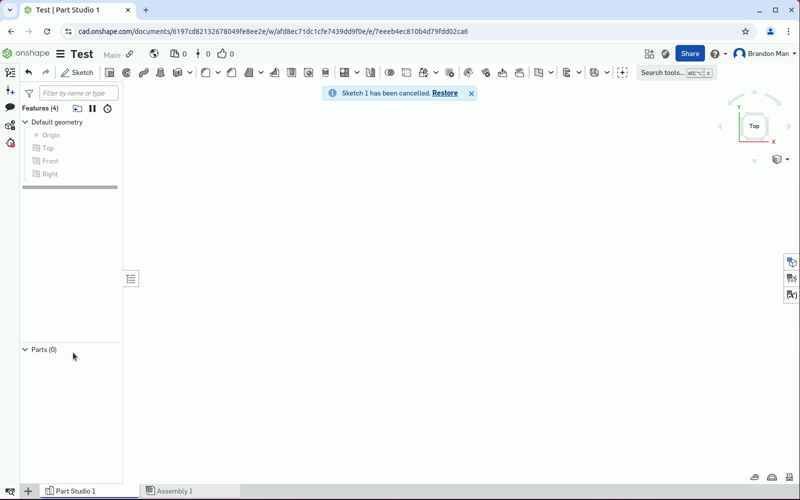
key(shift+p)
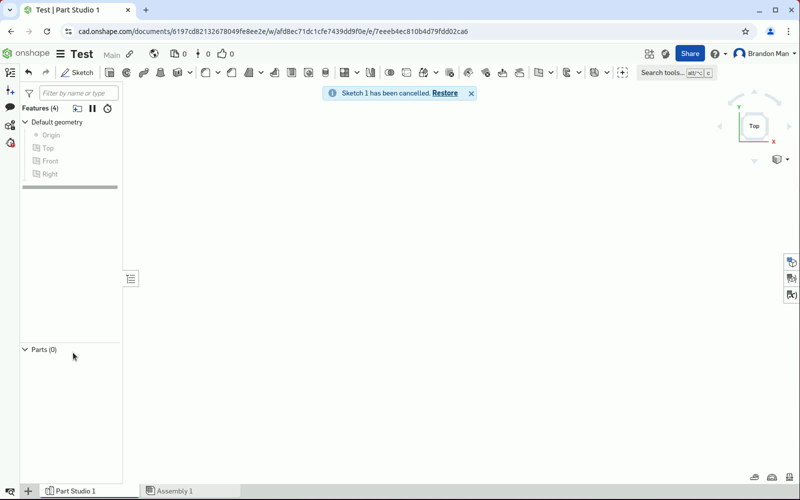
key(space)
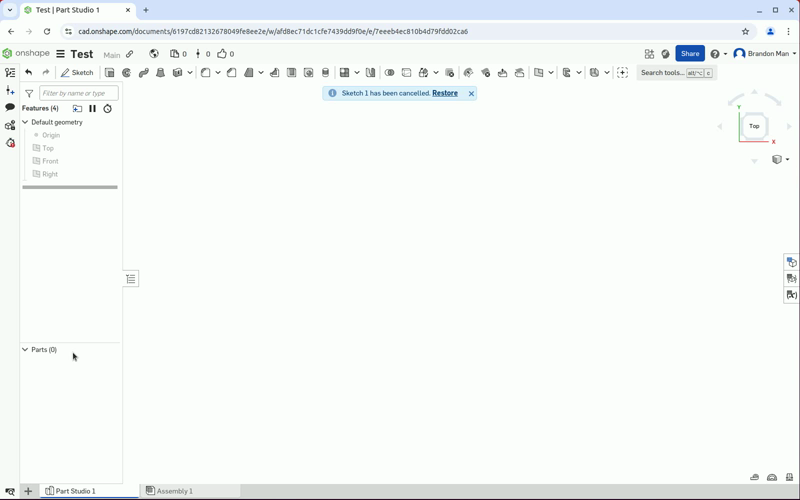
key_down(shift)
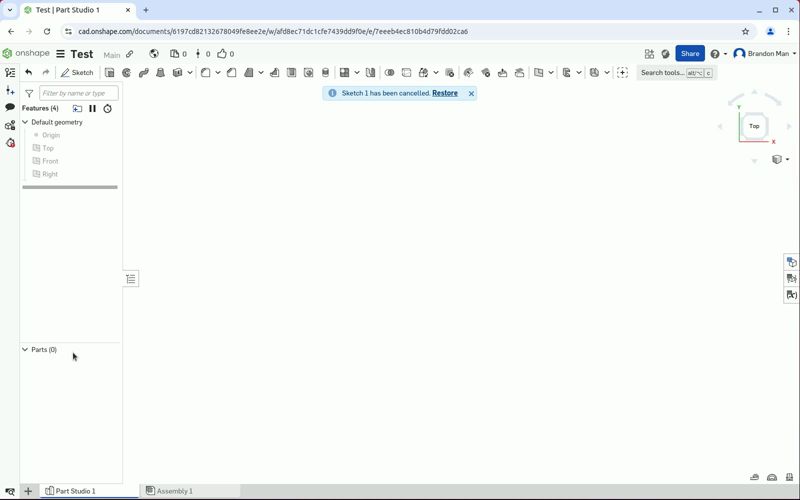
key(up)
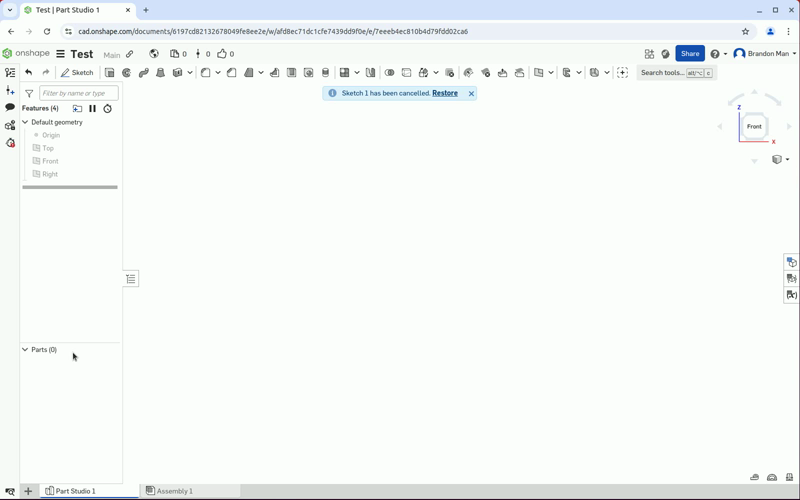
key_up(shift)
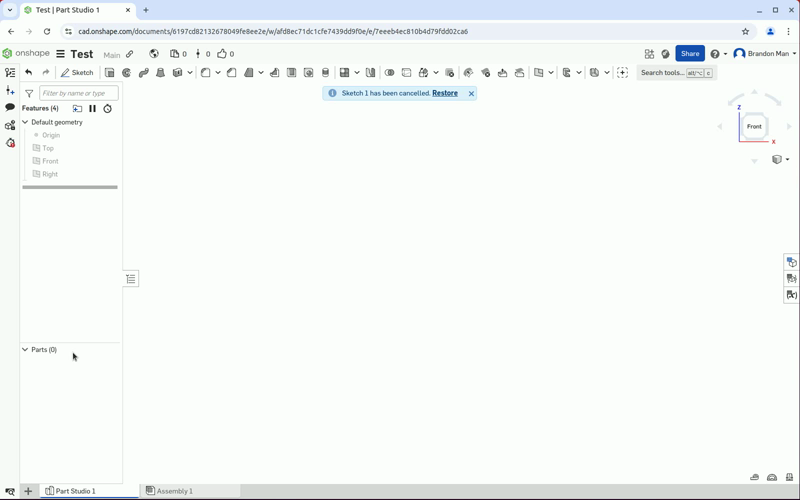
mouse_move(73, 352)
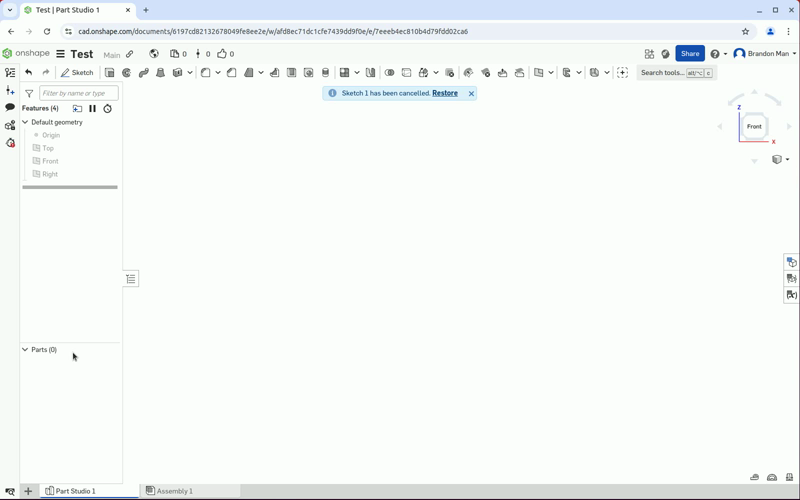
key(shift+y)
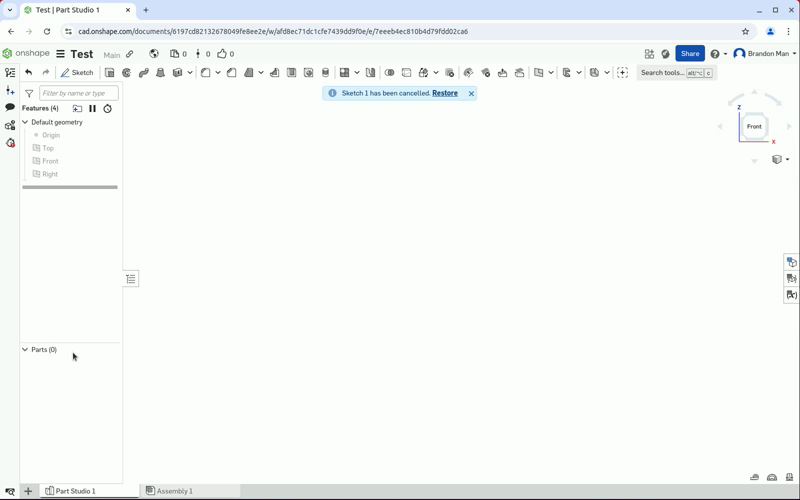
key(shift+s)
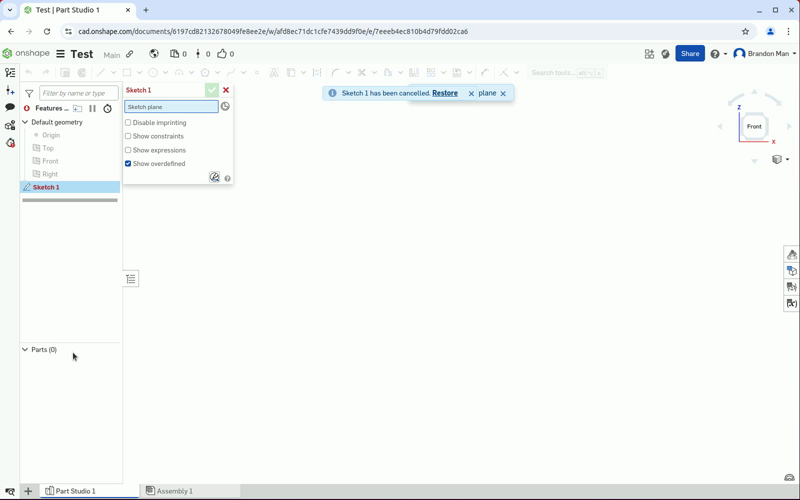
mouse_move(73, 163)
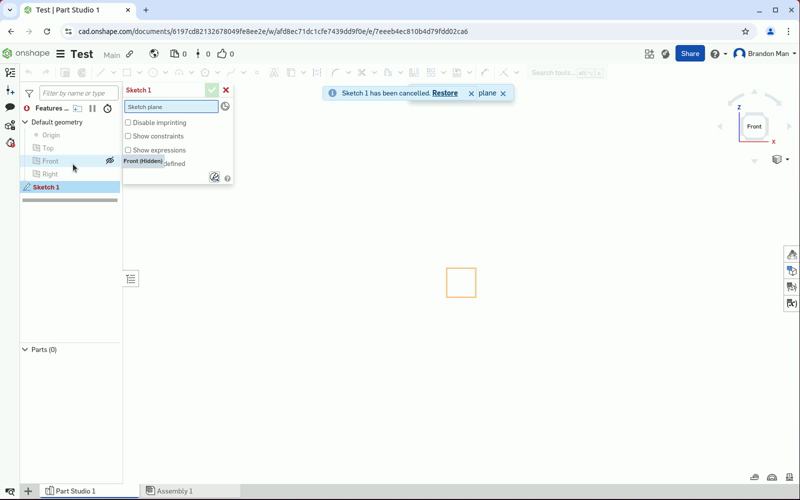
click(73, 163)
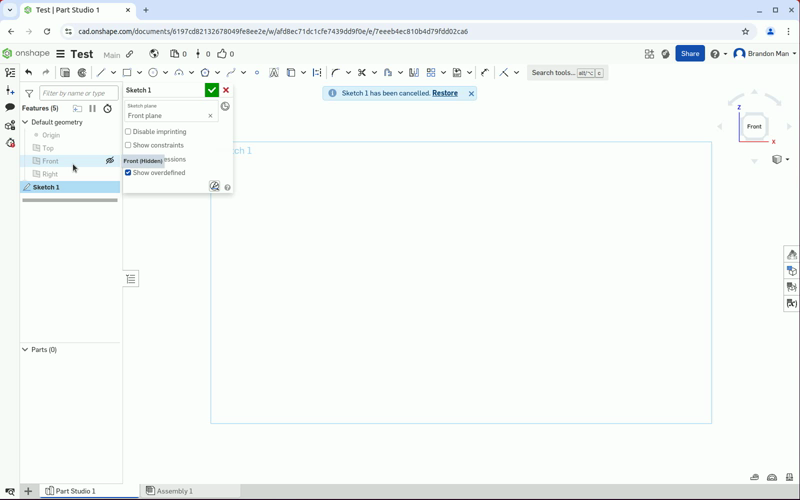
mouse_move(73, 352)
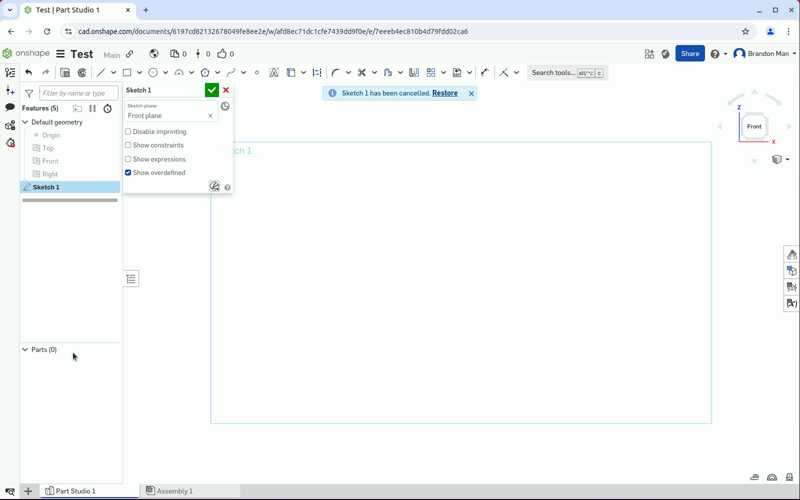
key(y)
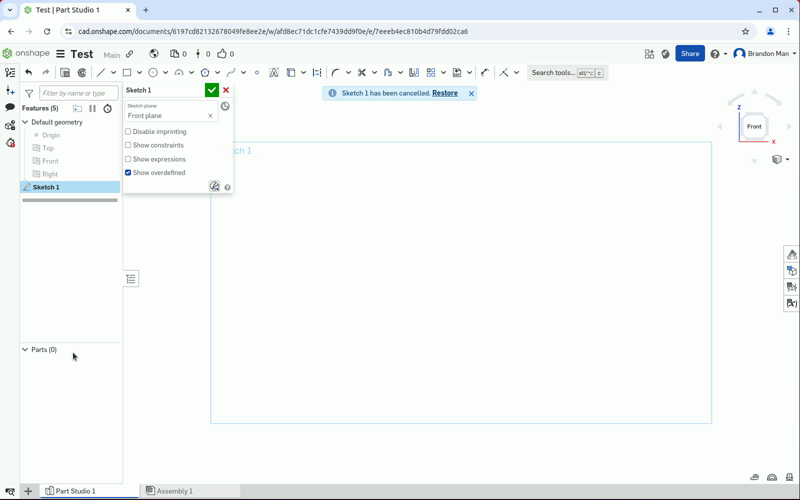
key(l)
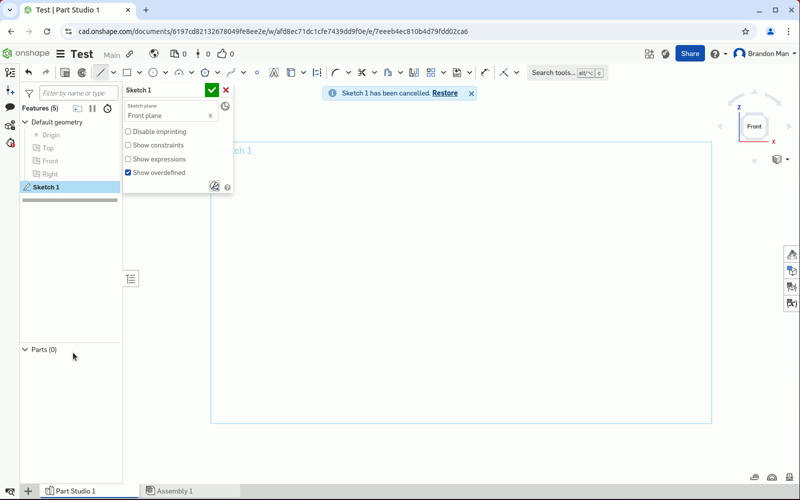
key_down(shift)
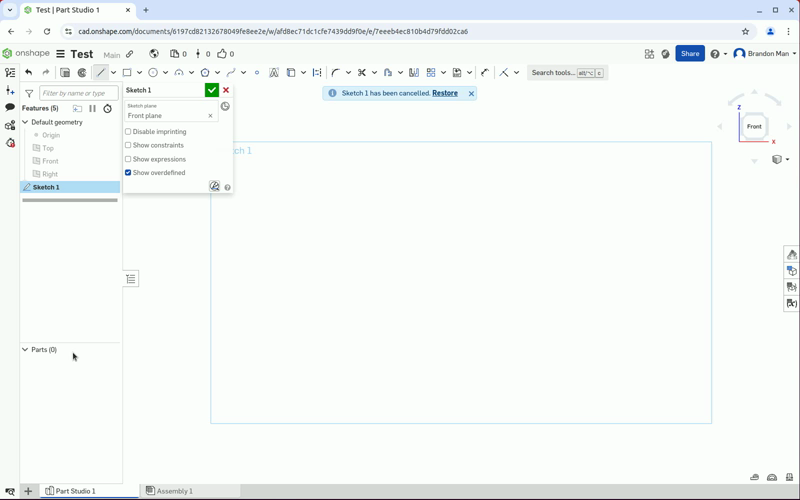
mouse_move(406, 395)
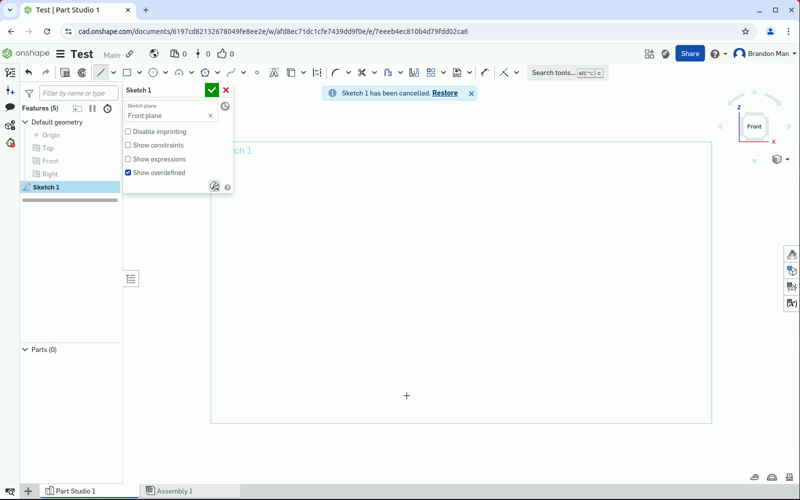
click(406, 395)
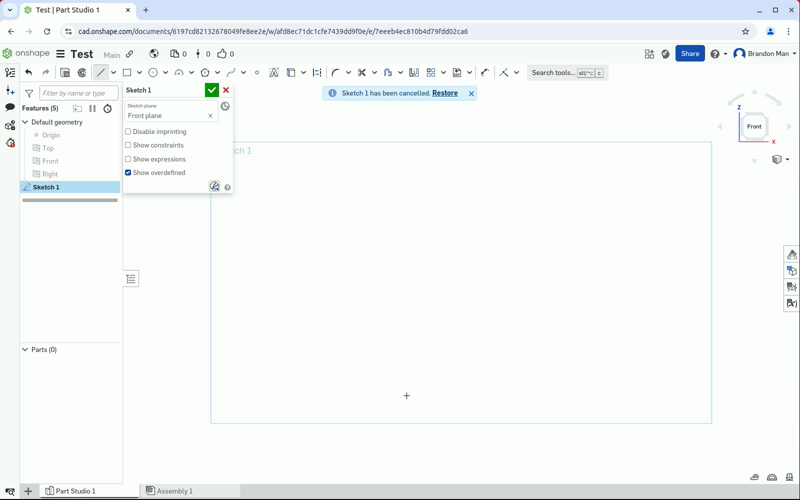
key_up(shift)
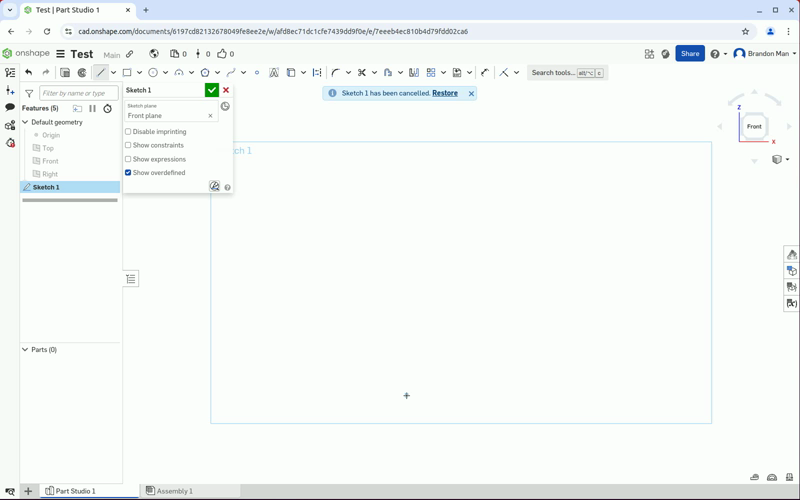
key_down(shift)
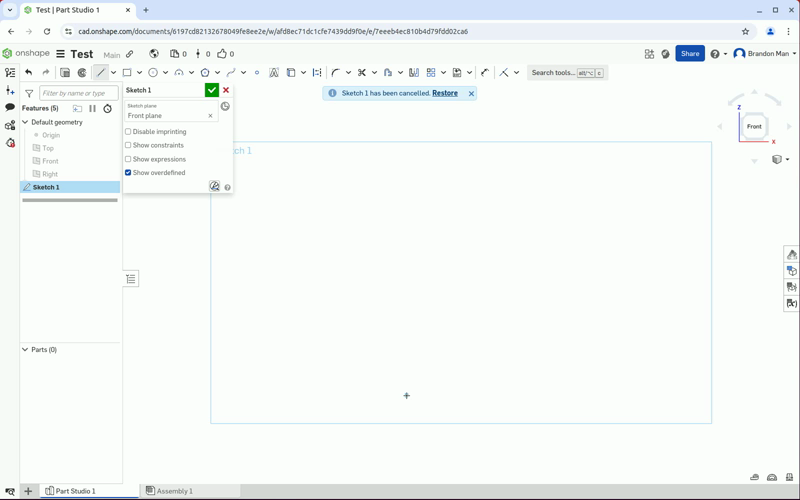
mouse_move(515, 395)
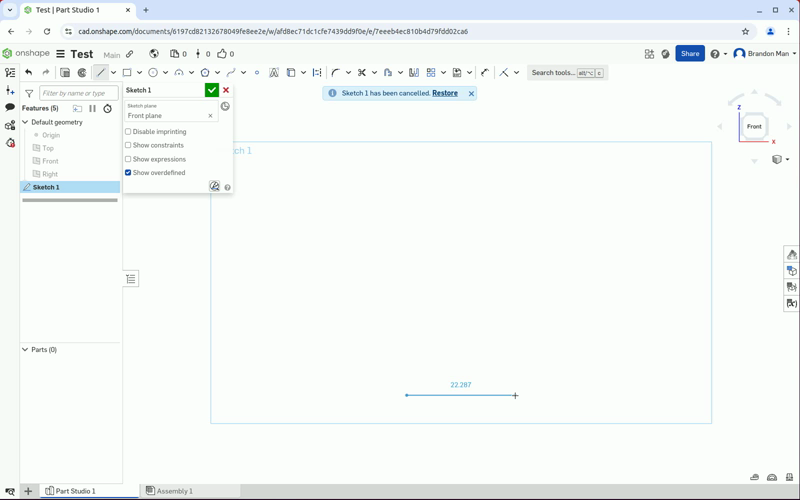
click(515, 395)
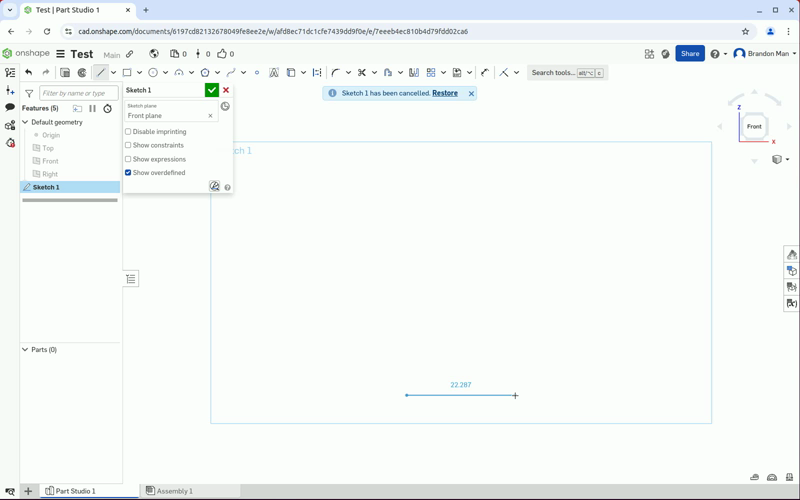
key_up(shift)
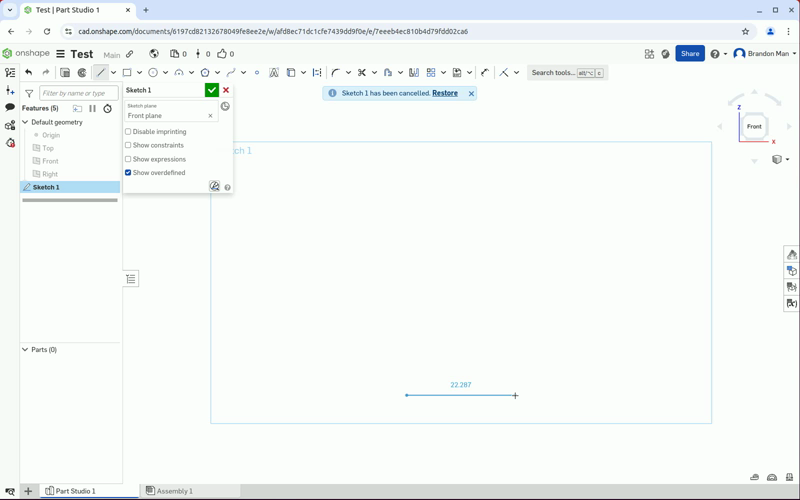
key_down(shift)
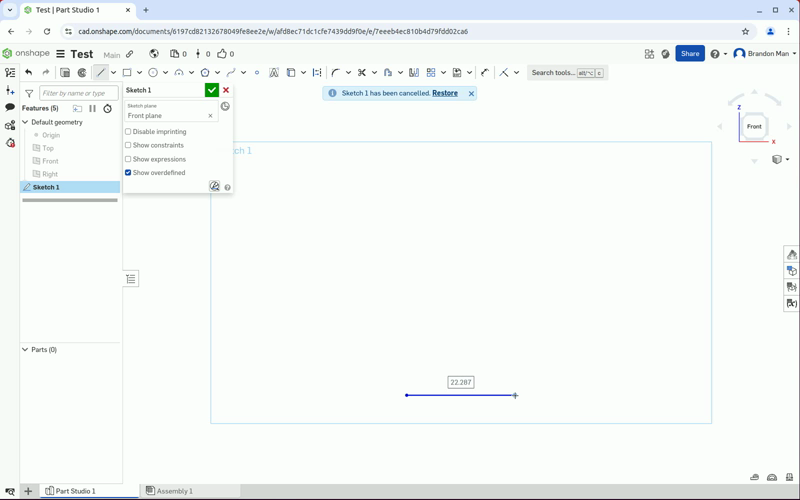
mouse_move(515, 171)
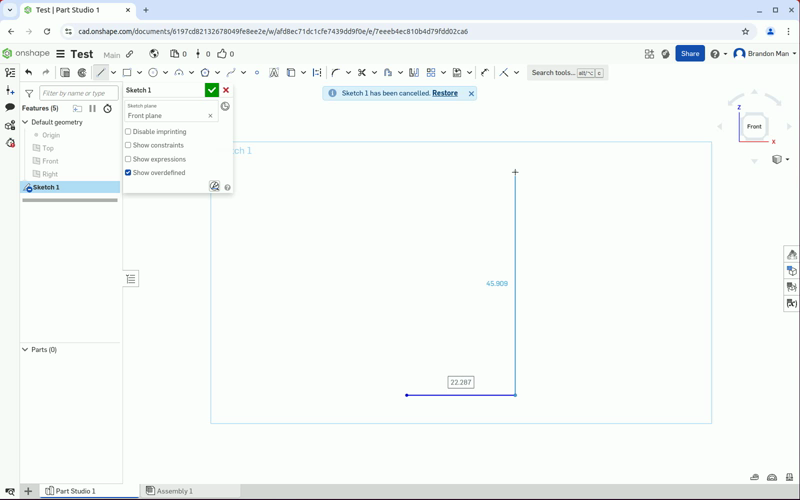
click(515, 171)
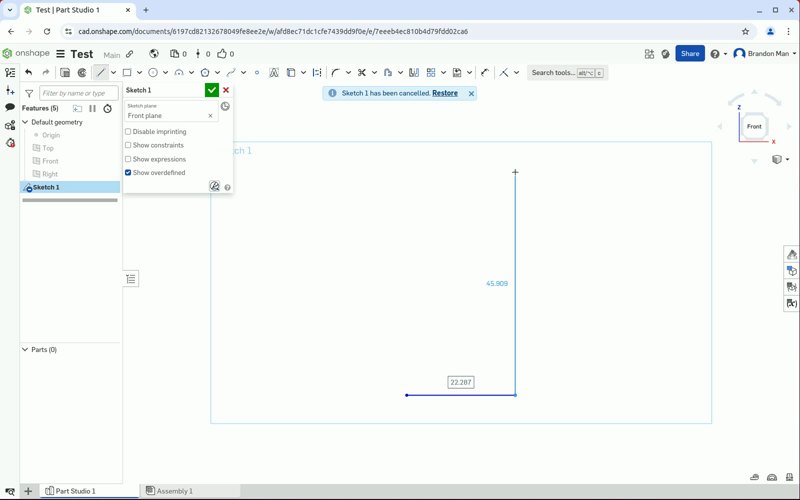
key_up(shift)
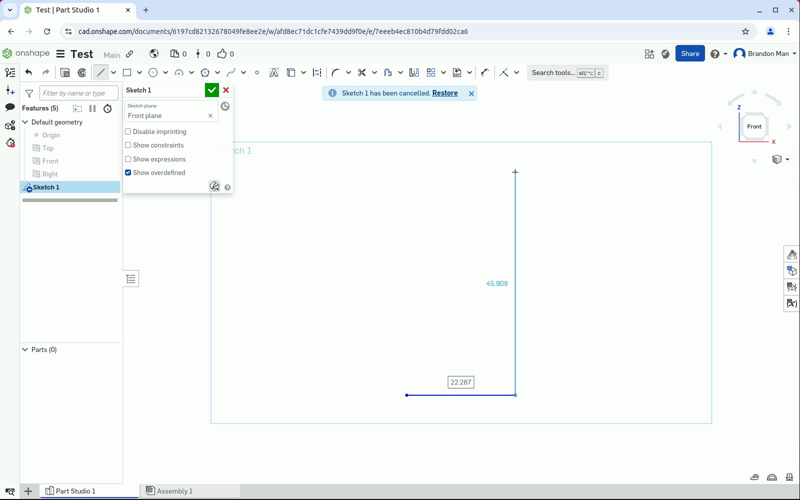
key_down(shift)
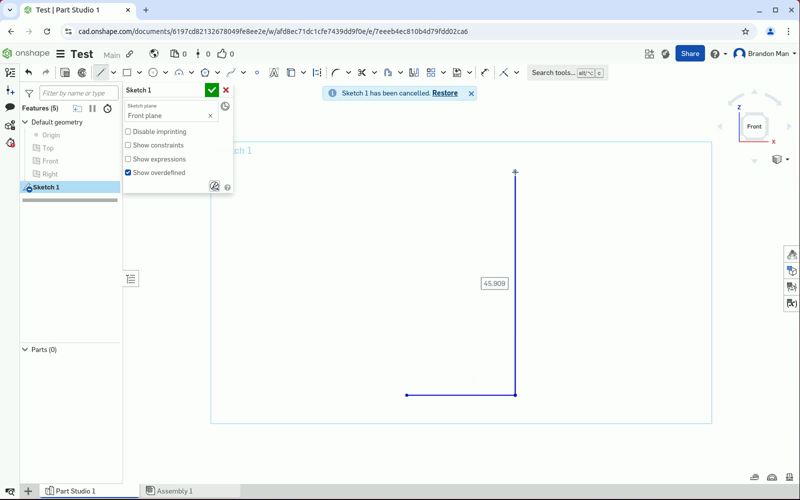
mouse_move(407, 171)
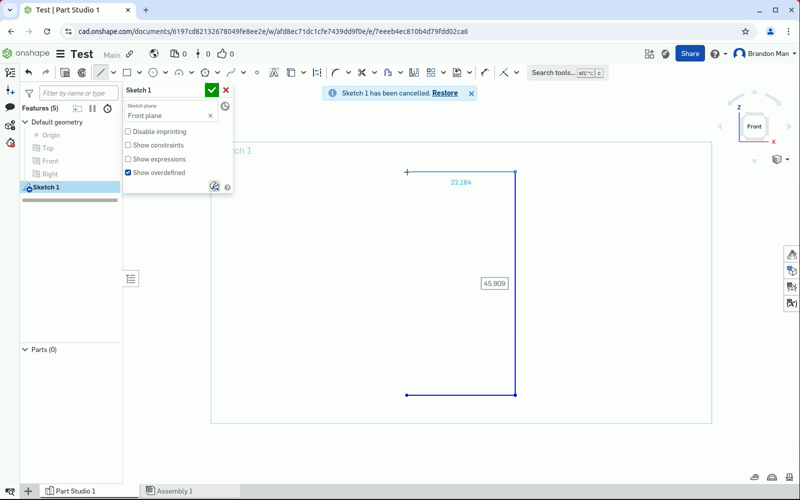
click(407, 171)
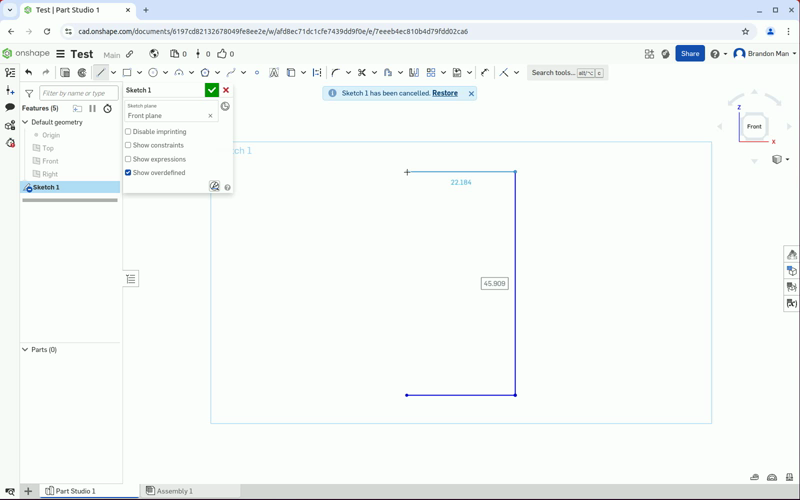
key_up(shift)
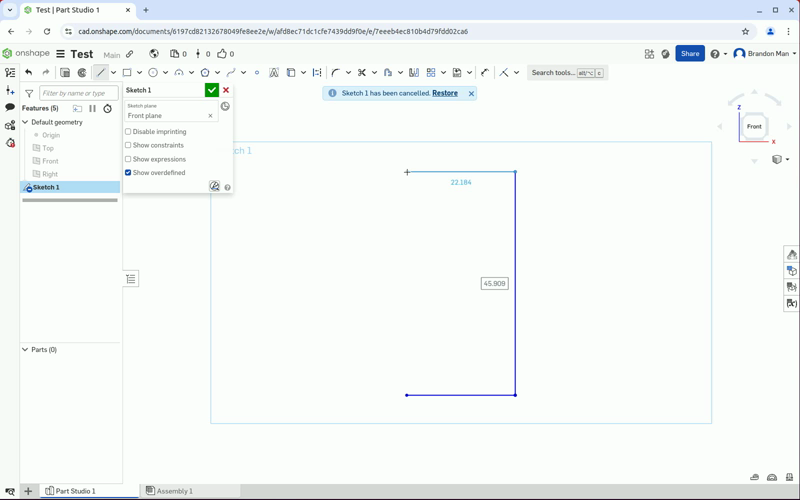
key_down(shift)
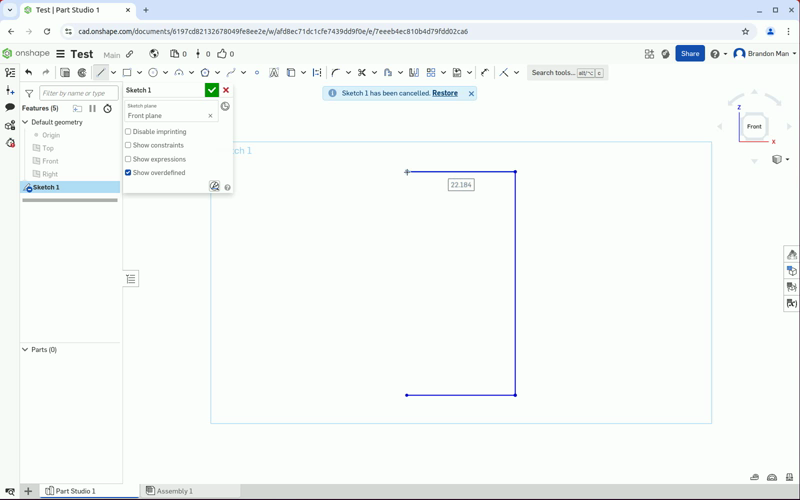
mouse_move(406, 395)
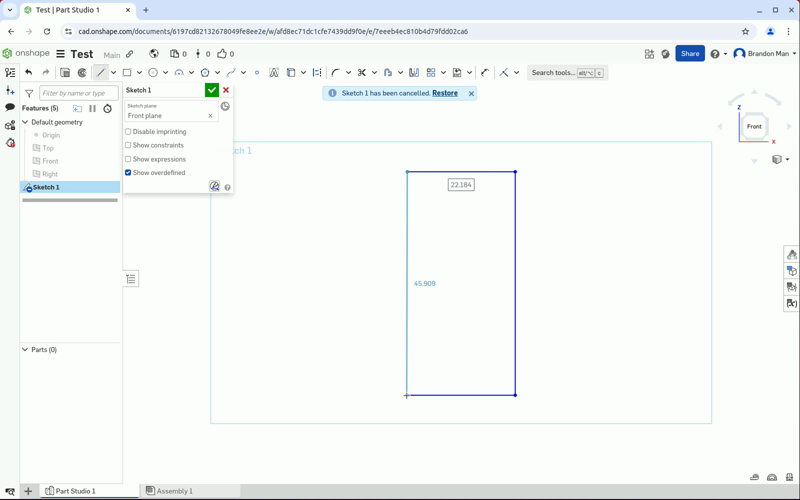
key_up(shift)
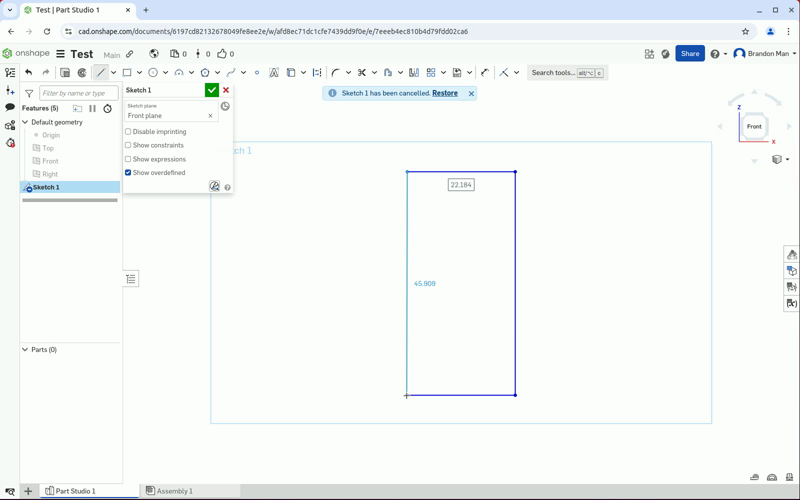
click(406, 395)
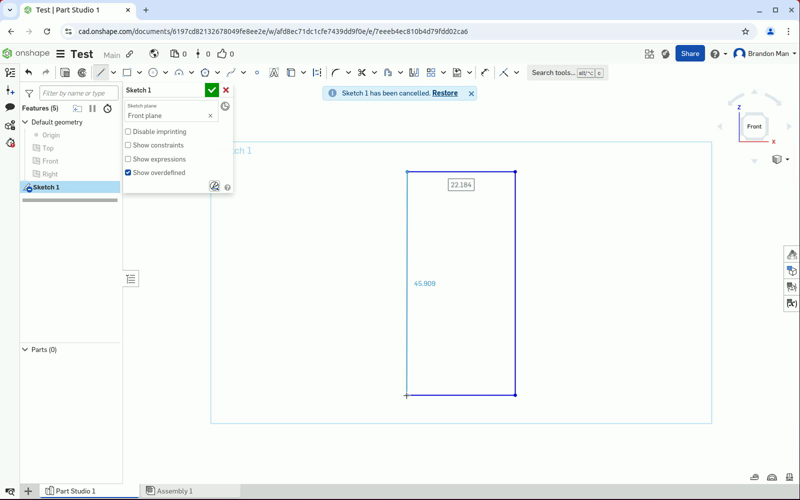
key(esc)
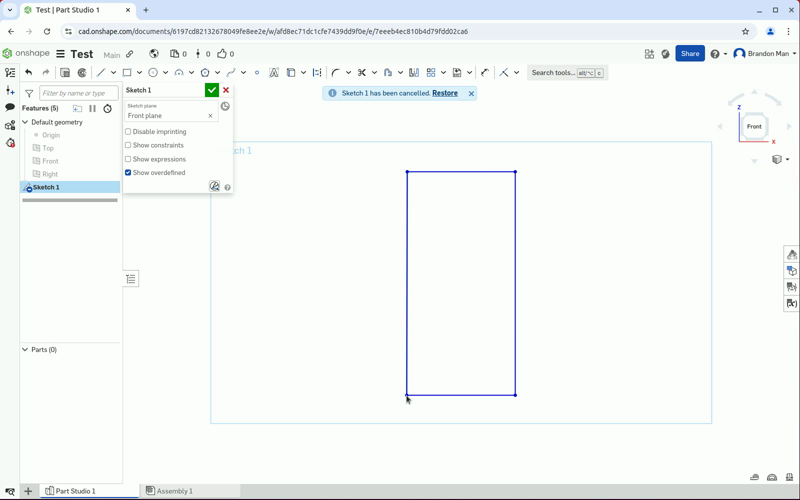
mouse_move(433, 216)
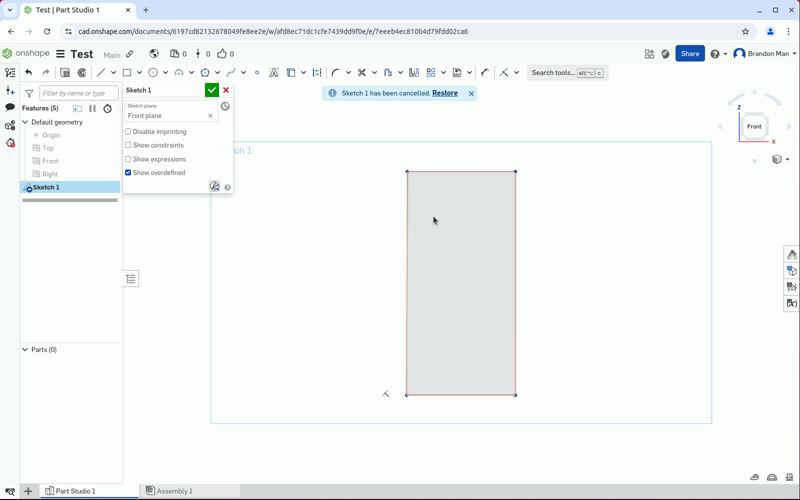
click(433, 216)
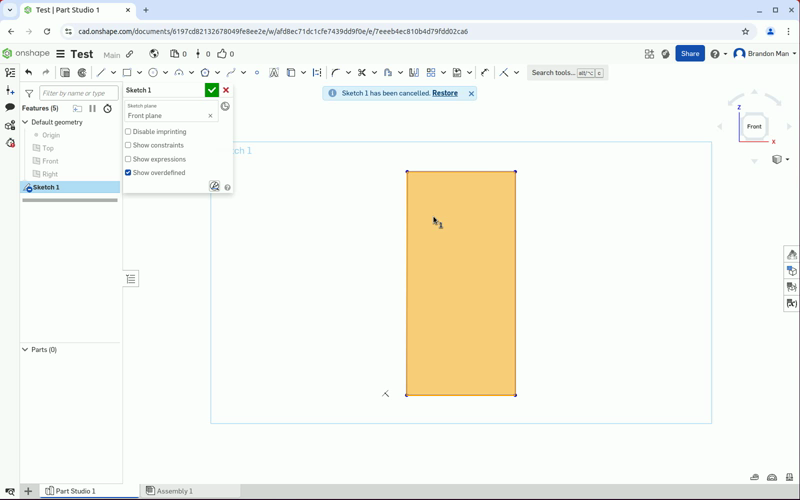
mouse_move(73, 352)
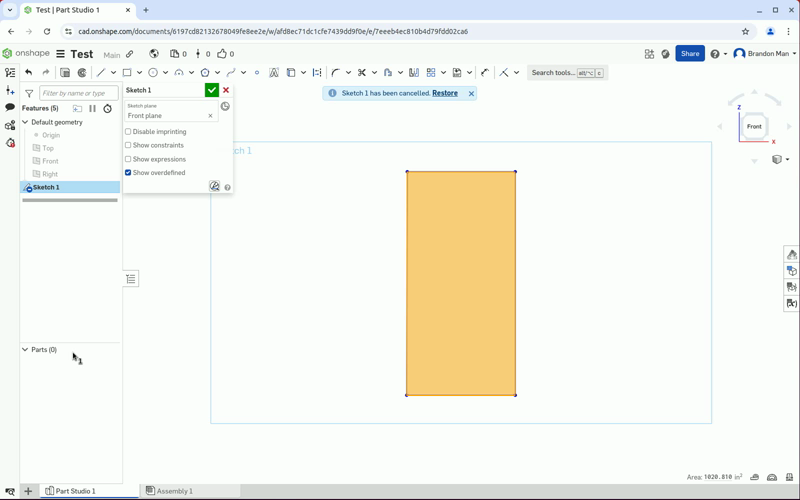
key(shift+y)
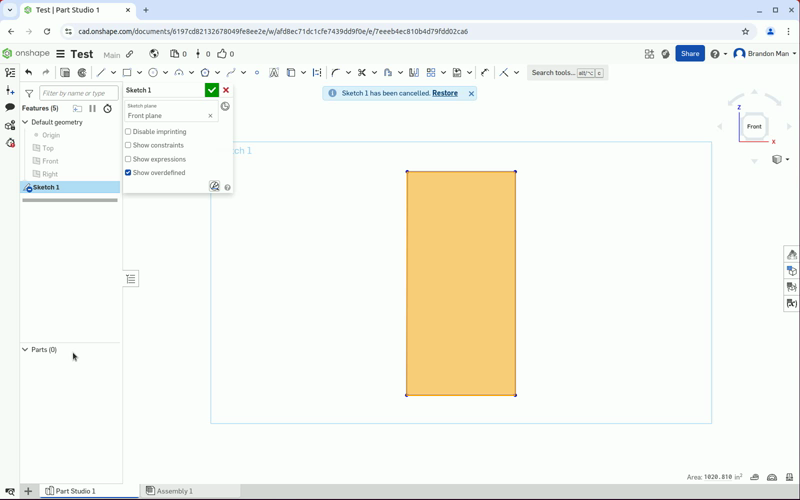
key(shift+e)
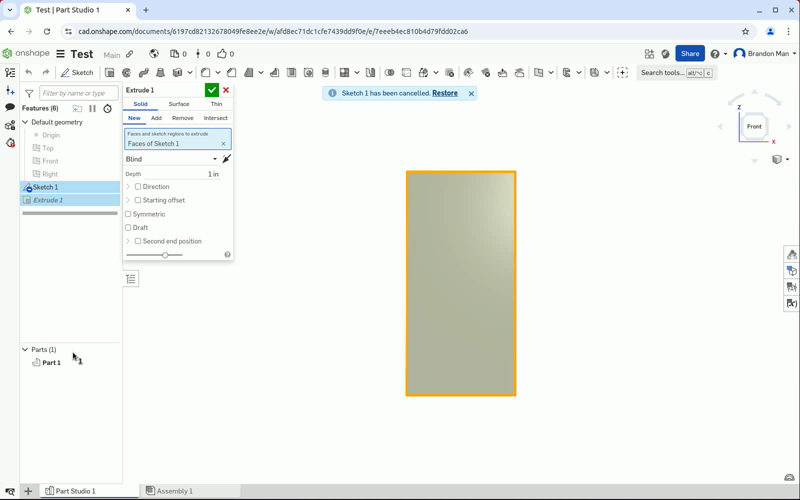
mouse_move(143, 106)
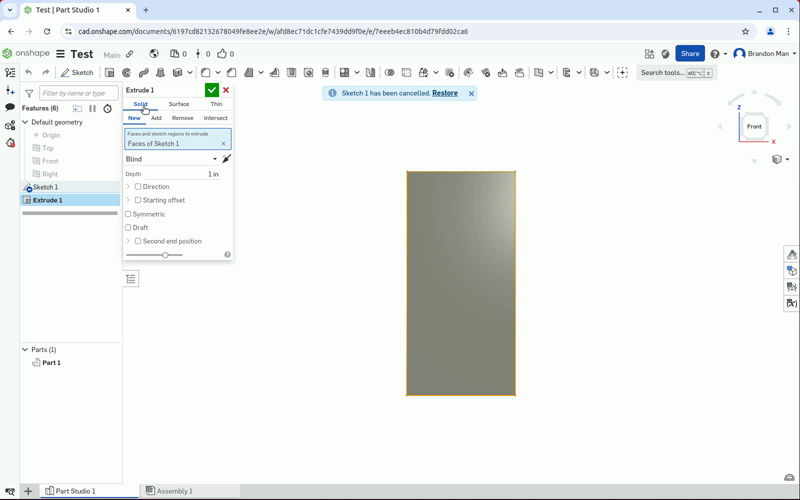
click(143, 106)
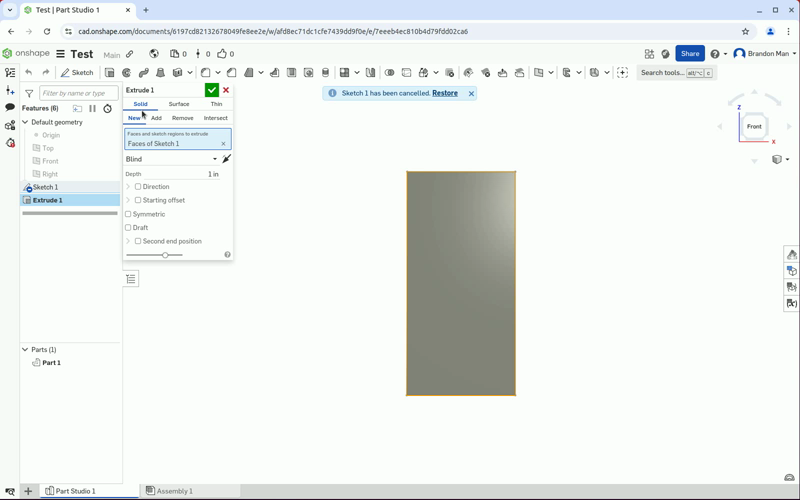
mouse_move(137, 120)
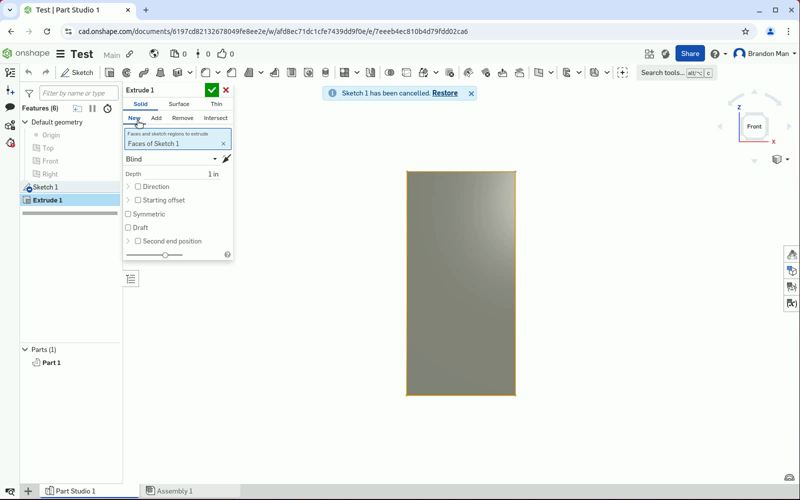
click(137, 120)
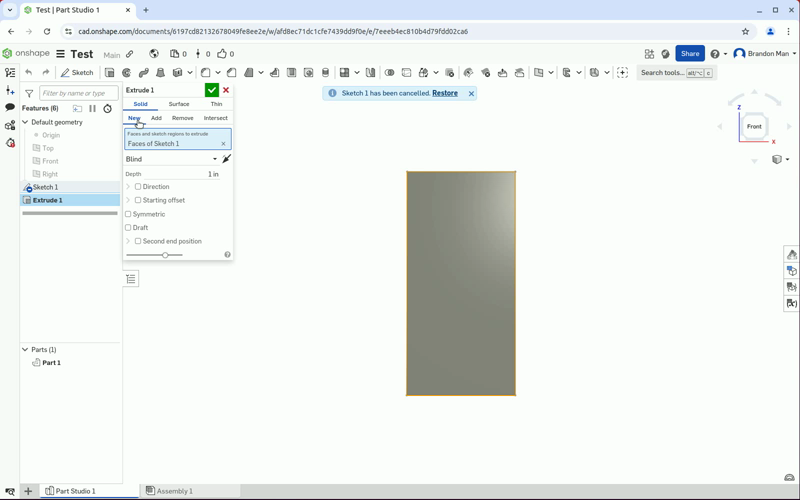
key(tab, 4)
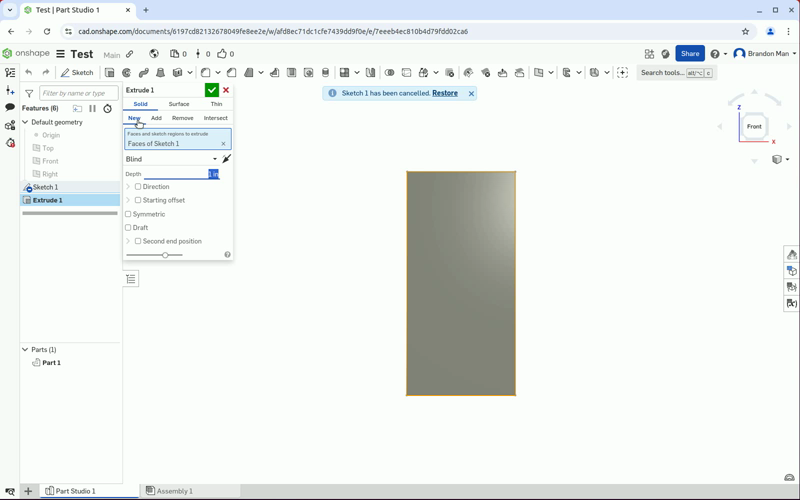
text(3.611)
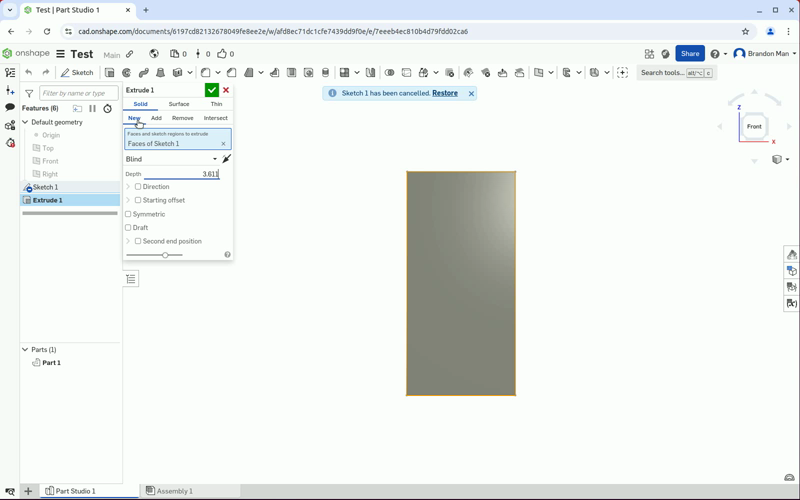
key(enter)
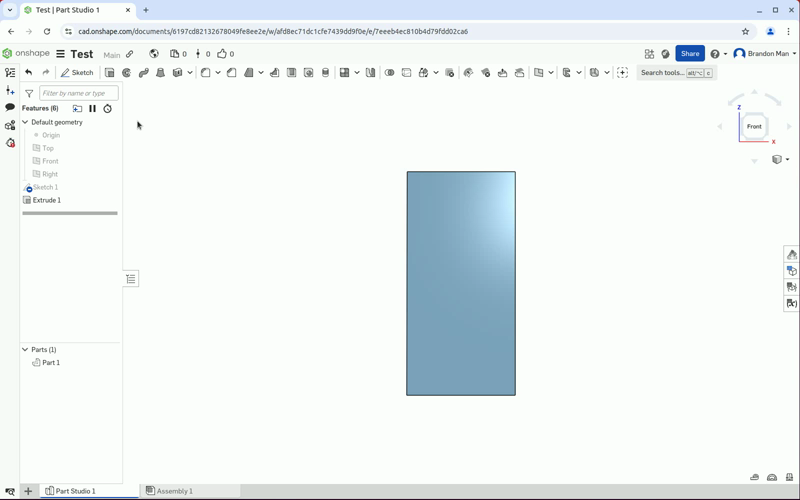
key(shift+h)
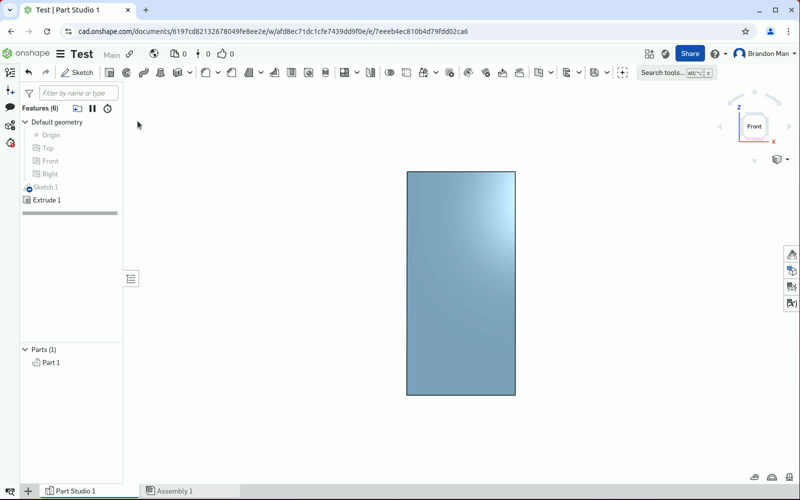
key(shift+h)
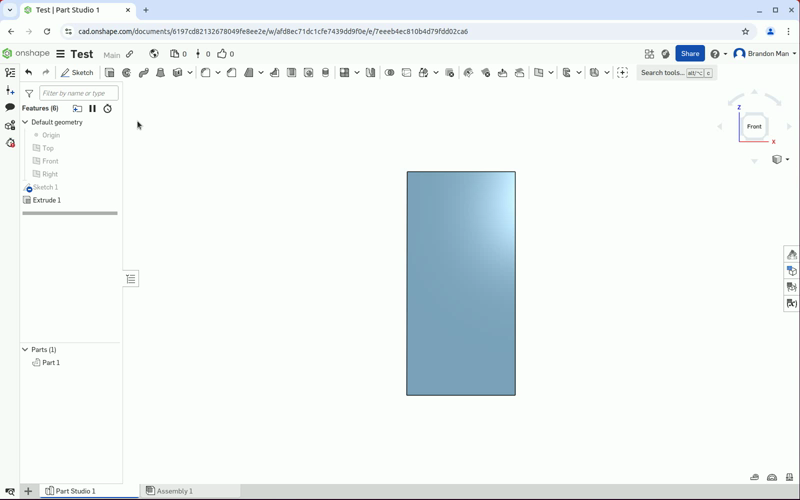
mouse_move(73, 189)
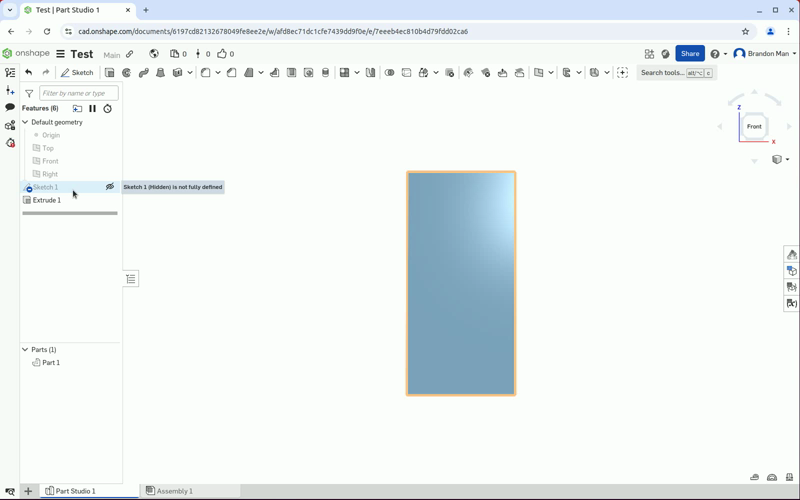
click(73, 189)
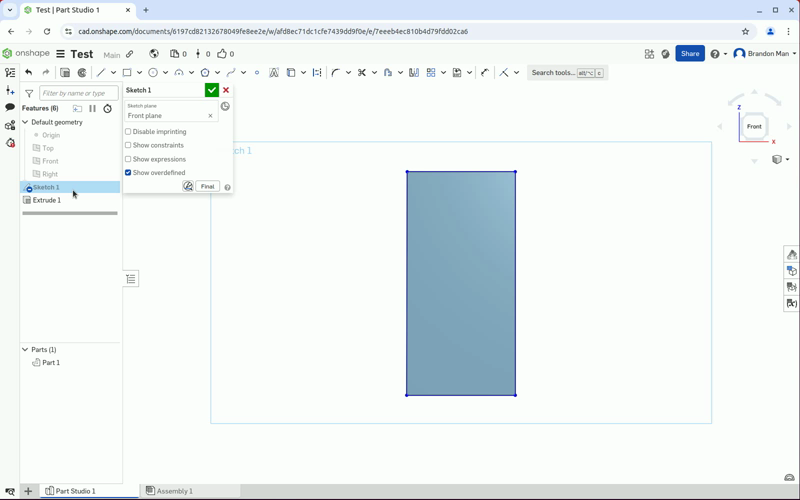
mouse_move(229, 92)
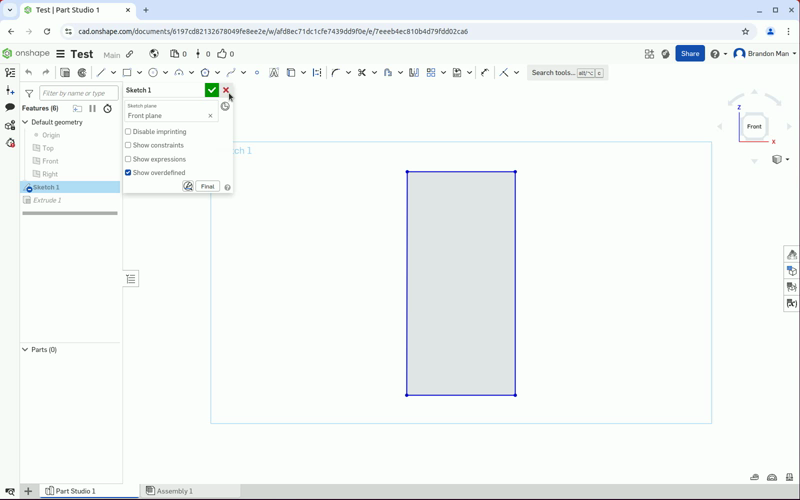
click(229, 92)
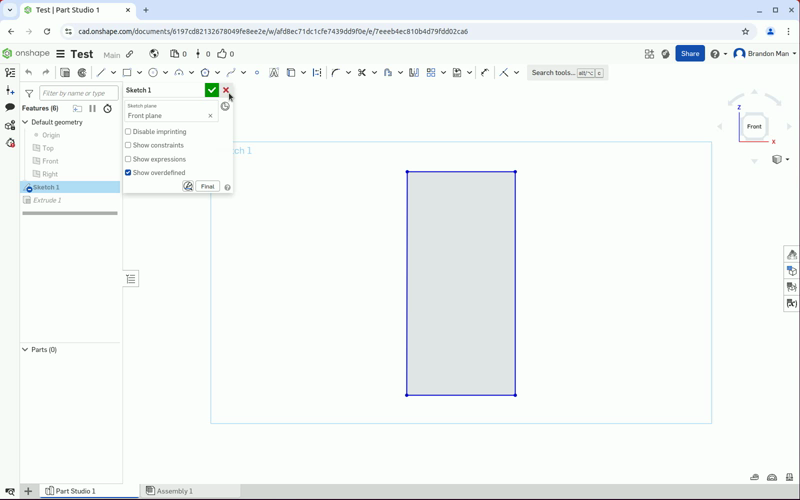
key(shift+s)
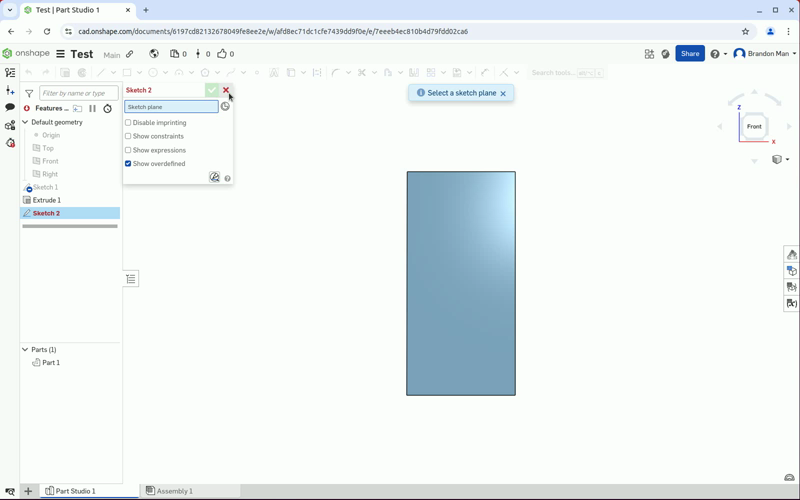
mouse_move(73, 163)
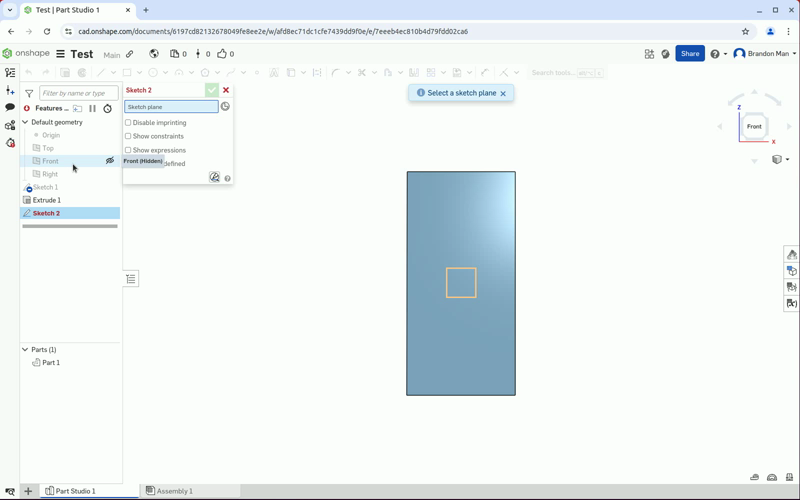
click(73, 163)
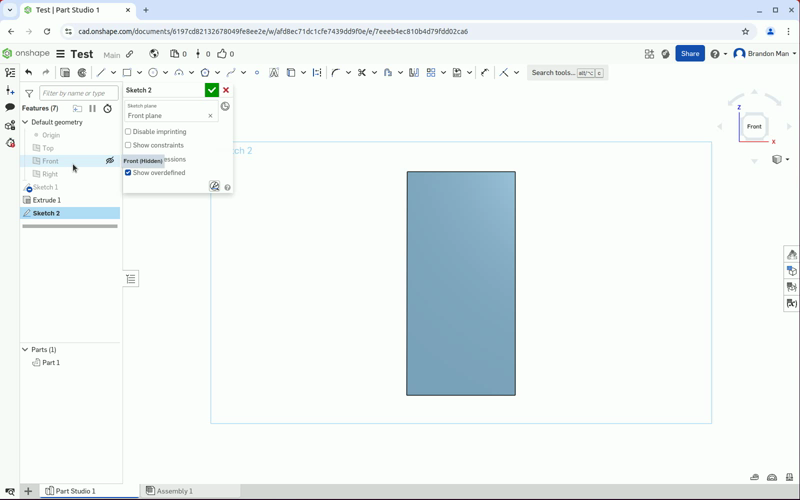
mouse_move(73, 352)
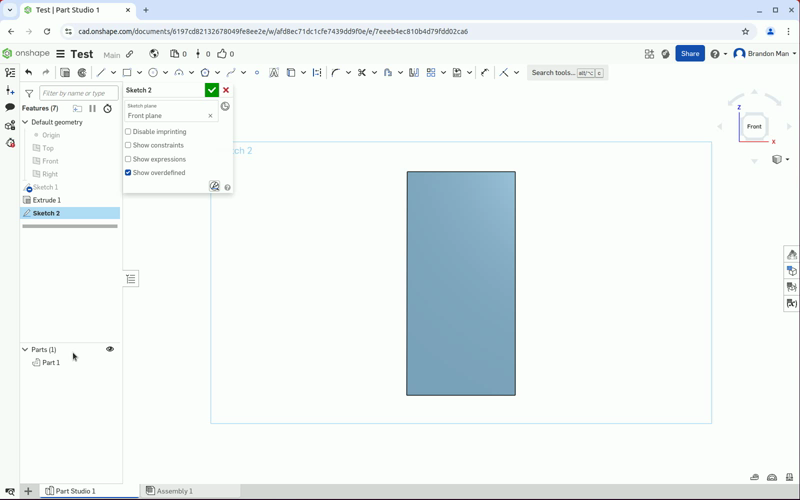
key(y)
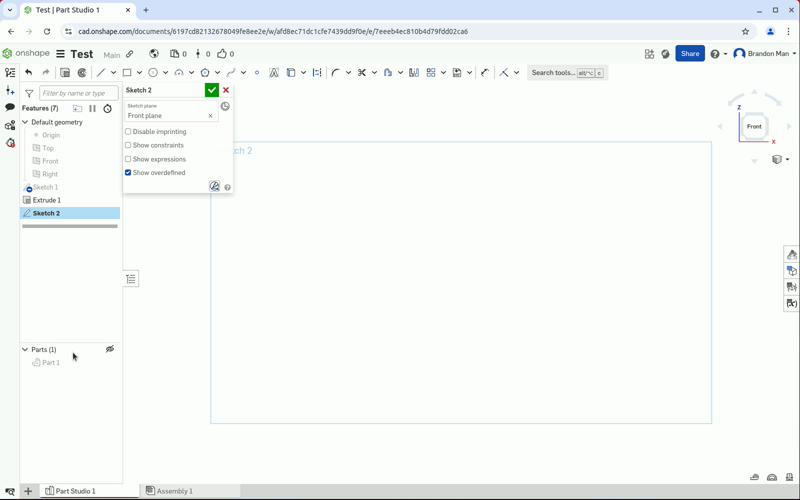
key(l)
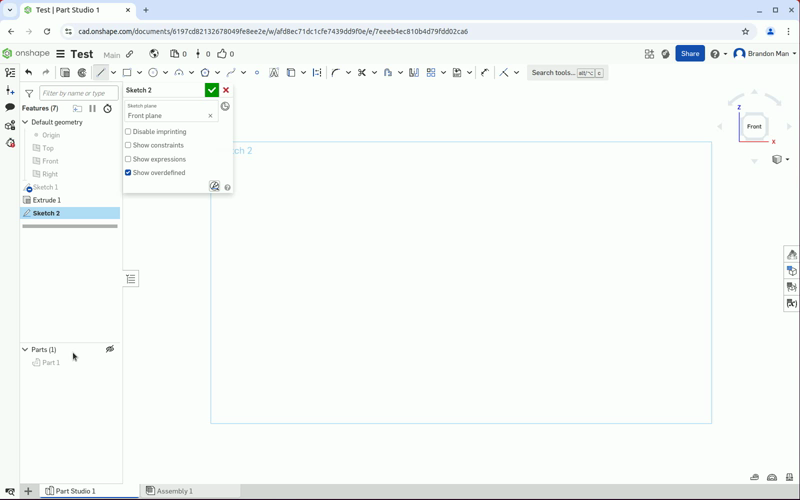
key_down(shift)
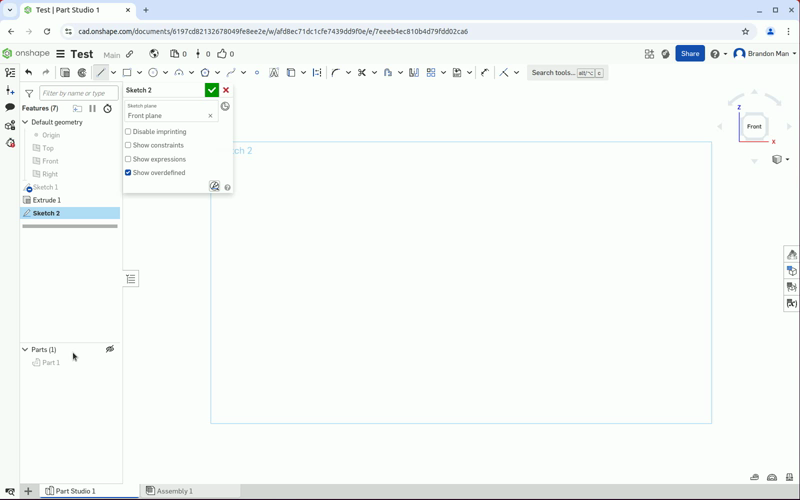
mouse_move(433, 342)
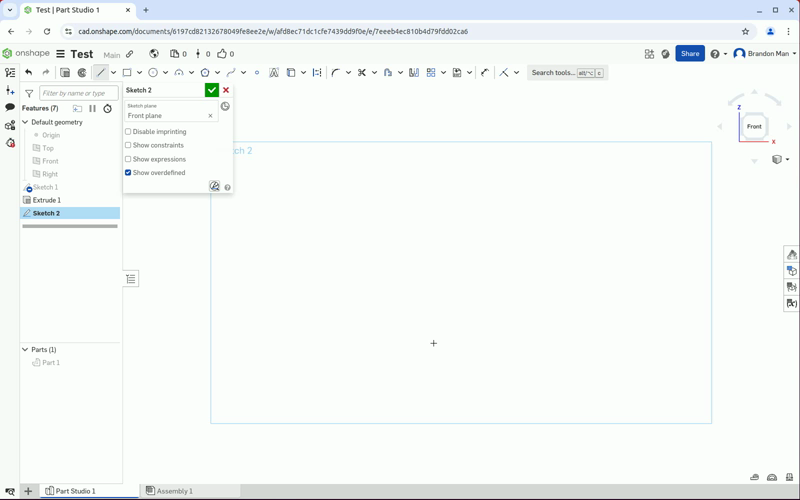
click(433, 342)
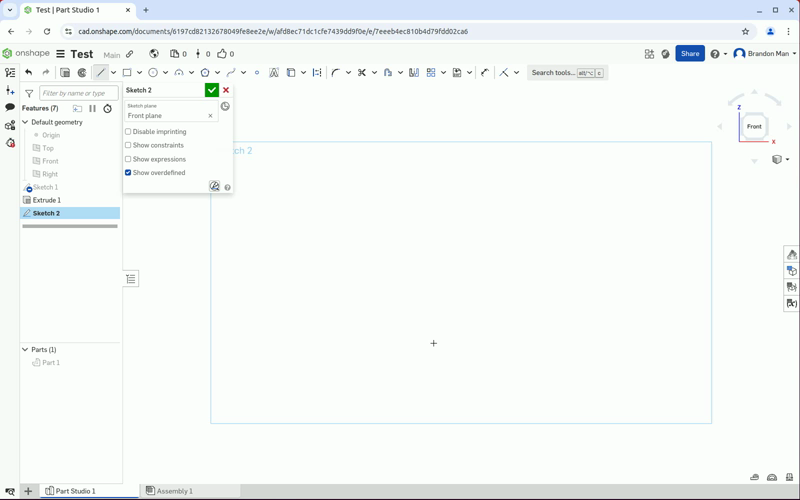
key_up(shift)
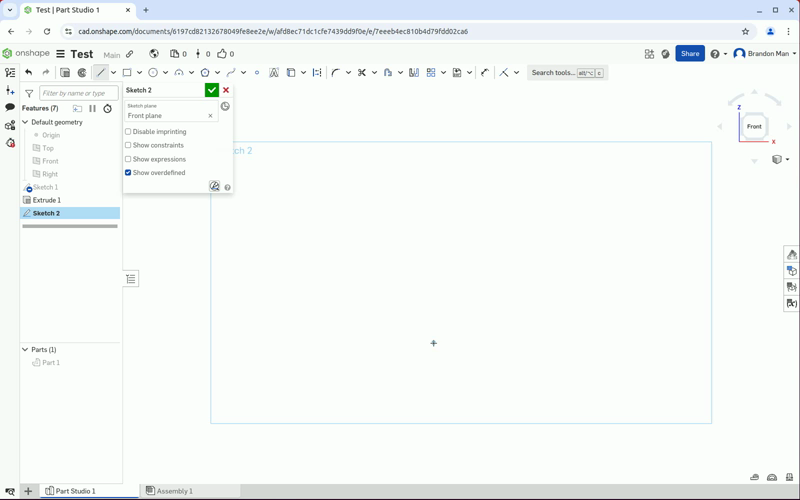
key_down(shift)
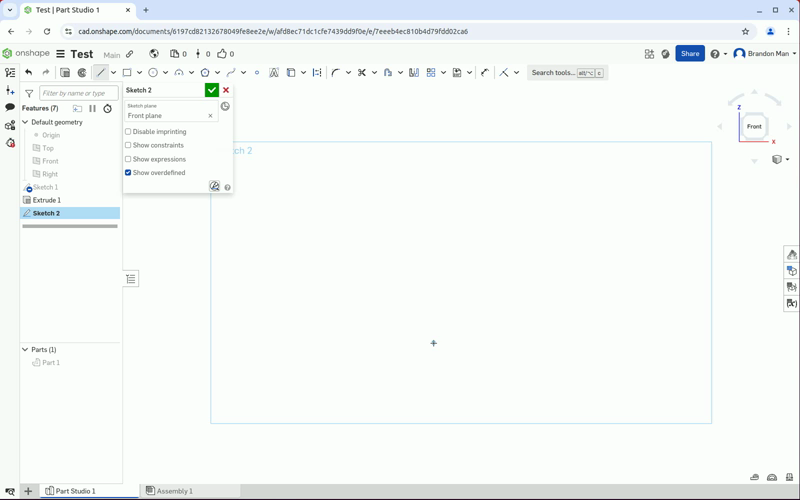
mouse_move(463, 342)
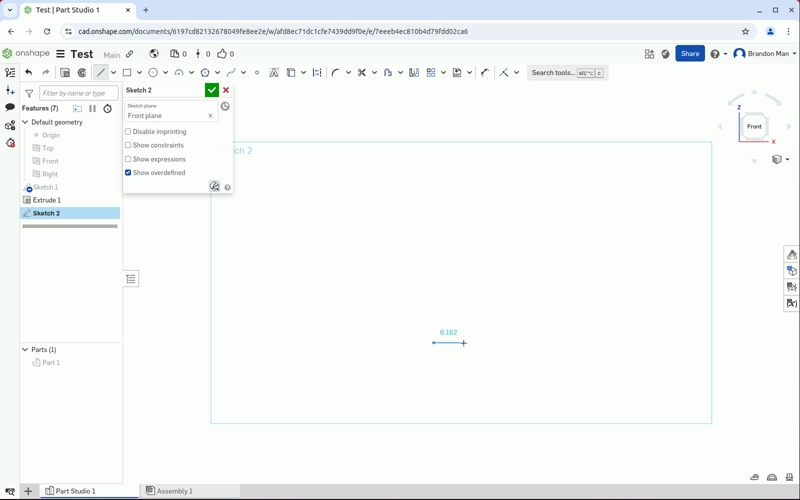
mouse_move(488, 342)
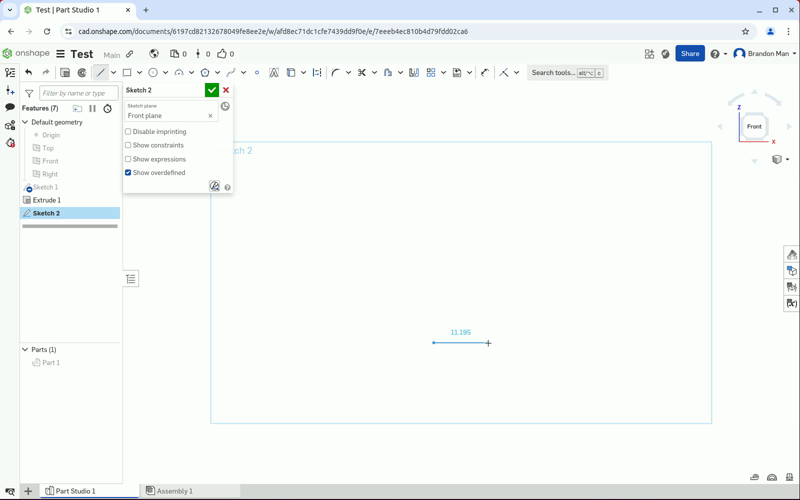
click(488, 342)
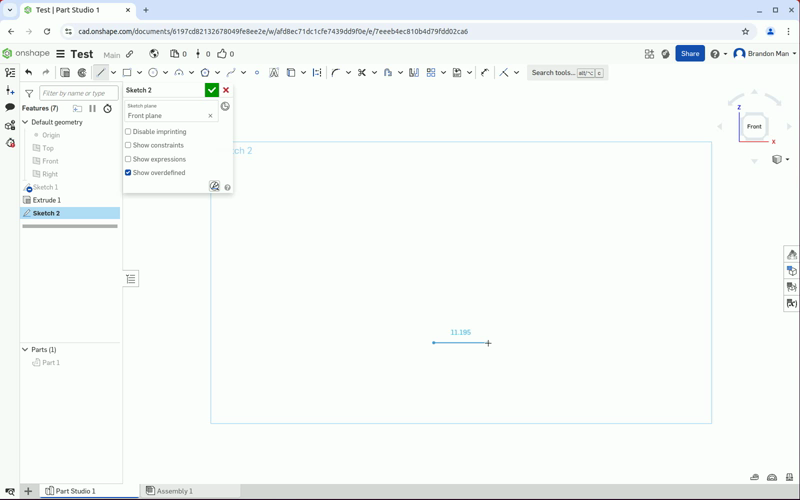
key_up(shift)
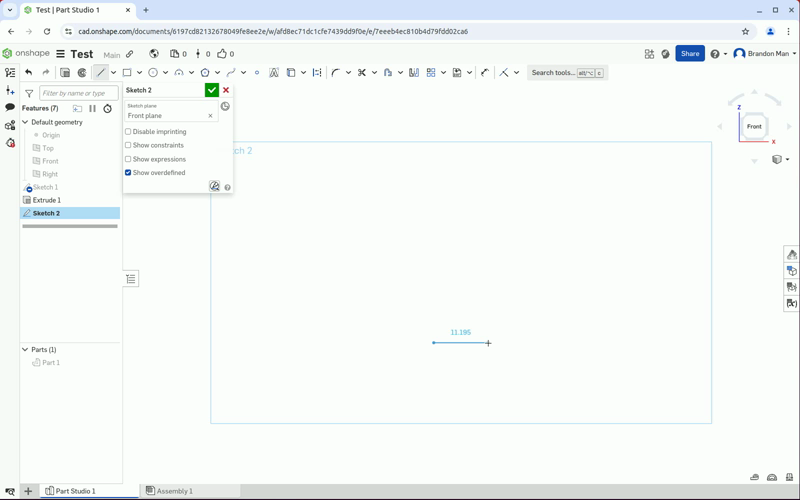
key_down(shift)
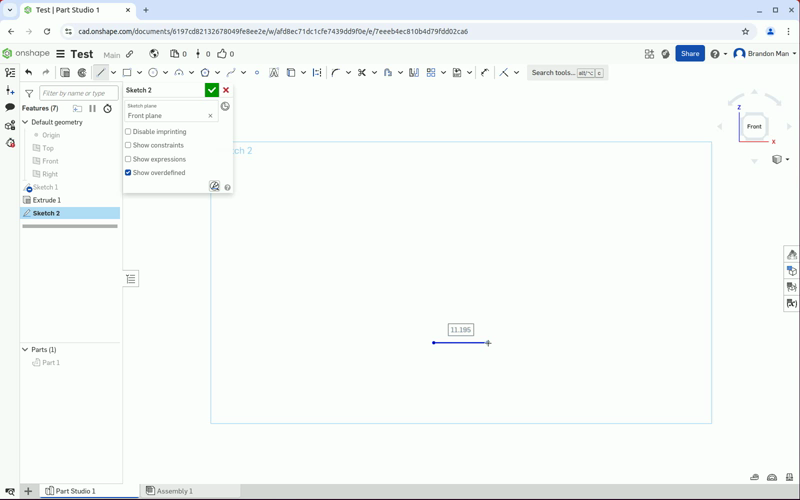
mouse_move(518, 342)
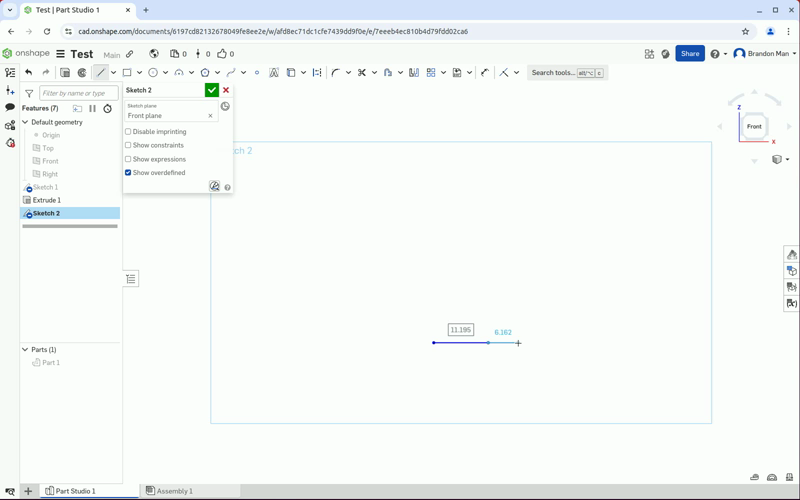
mouse_move(488, 339)
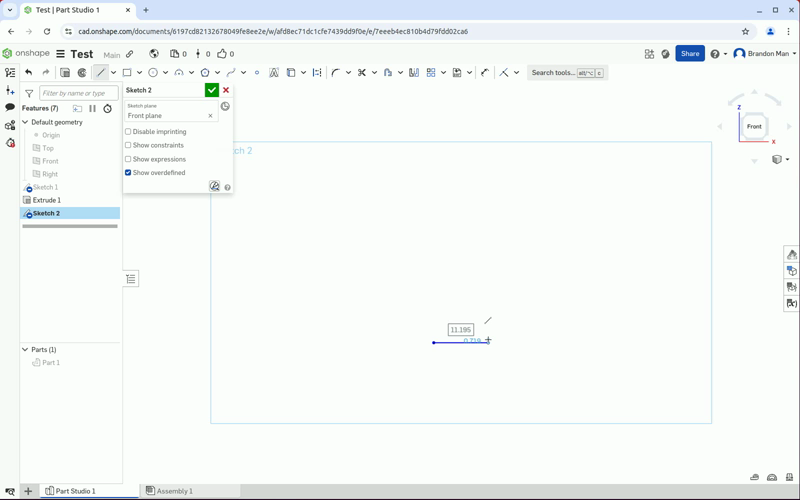
scroll(6)
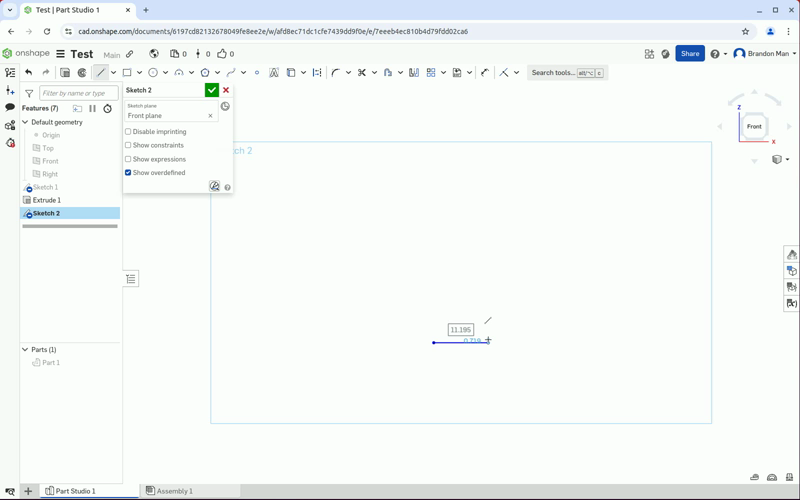
scroll(6)
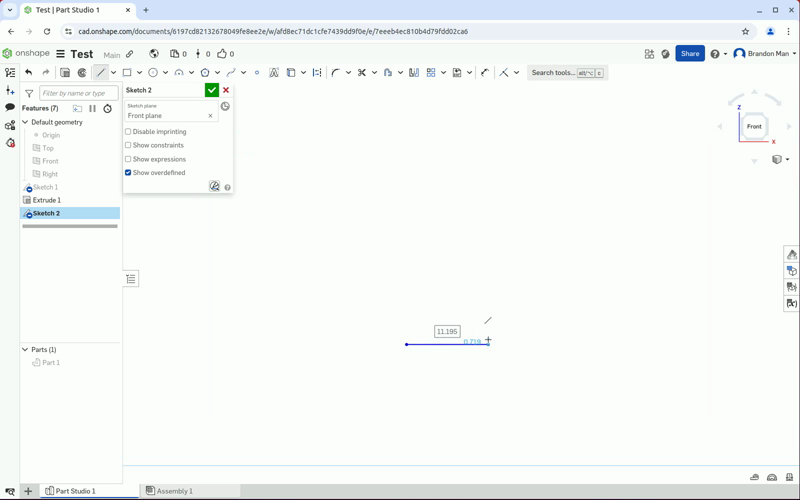
scroll(6)
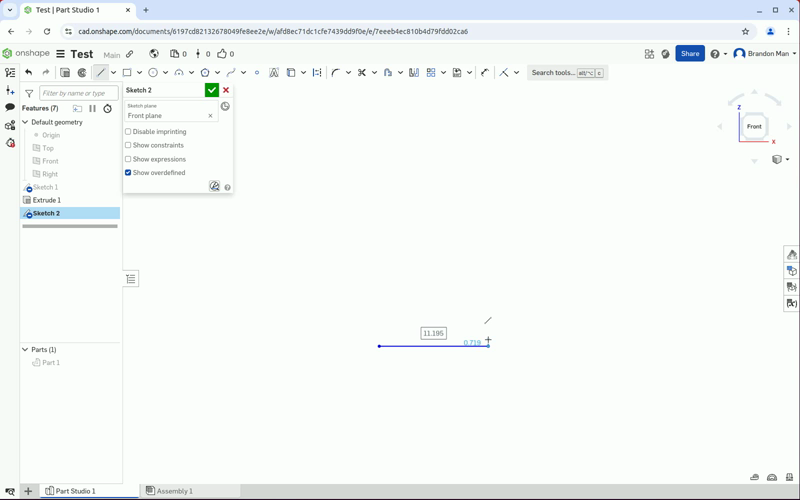
scroll(6)
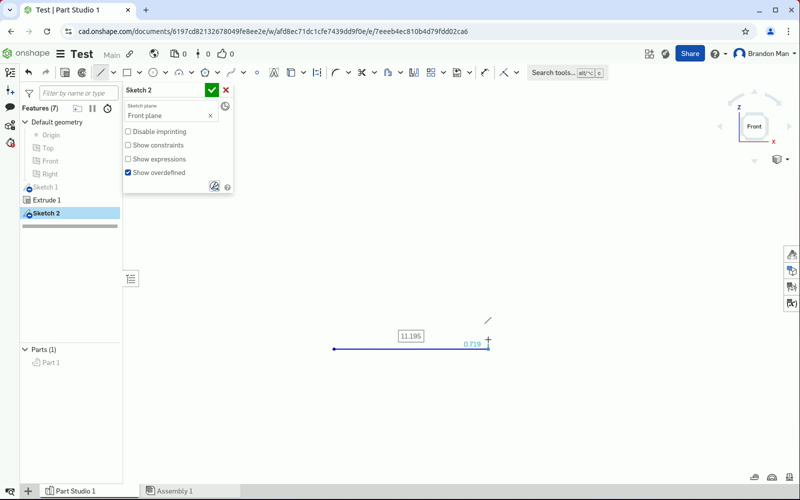
scroll(6)
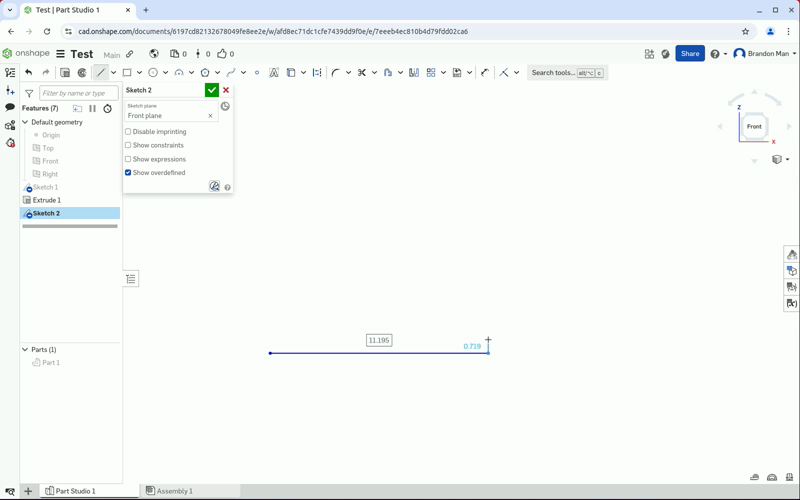
scroll(6)
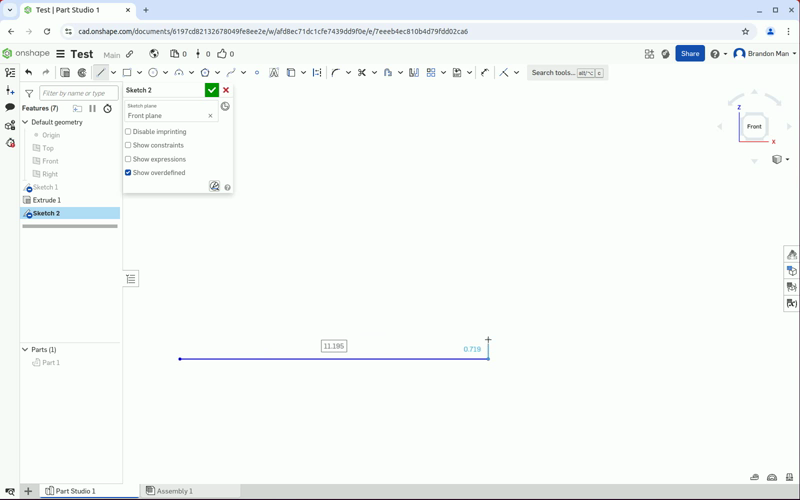
scroll(6)
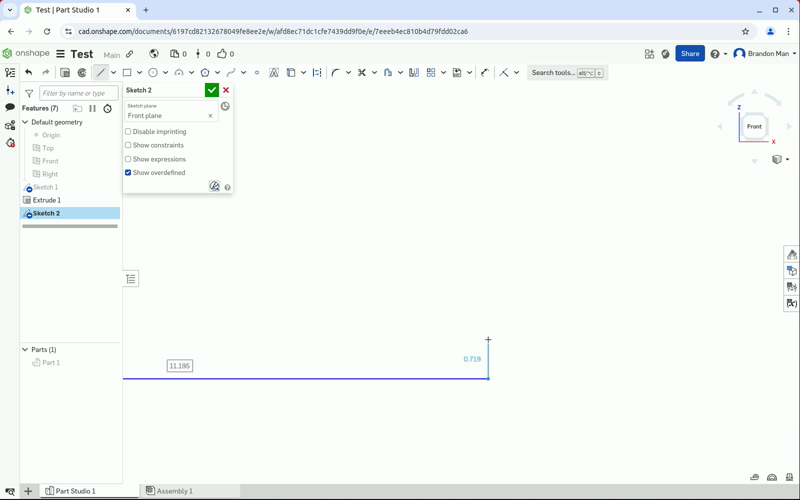
click(488, 339)
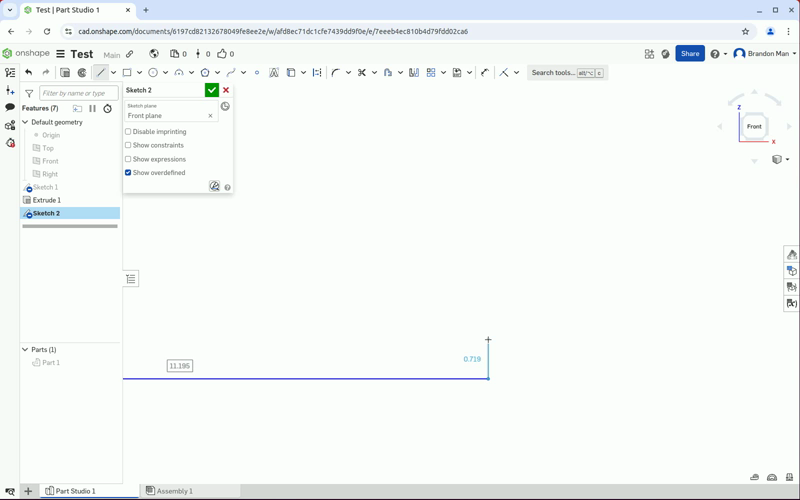
scroll(-6)
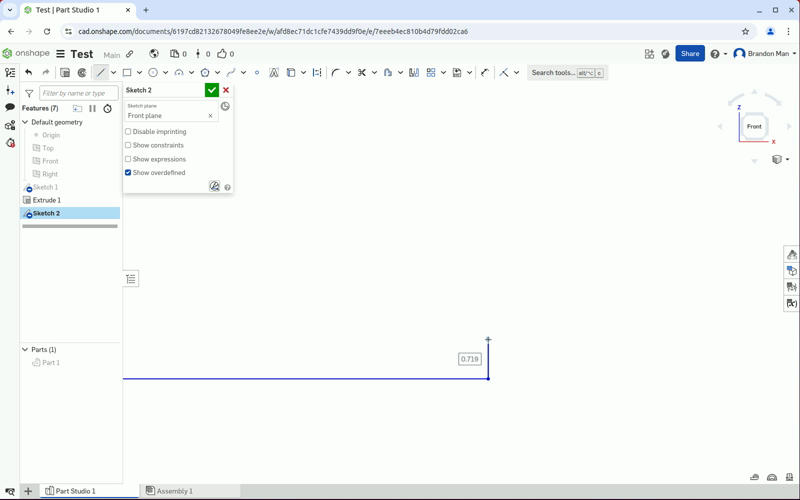
scroll(-6)
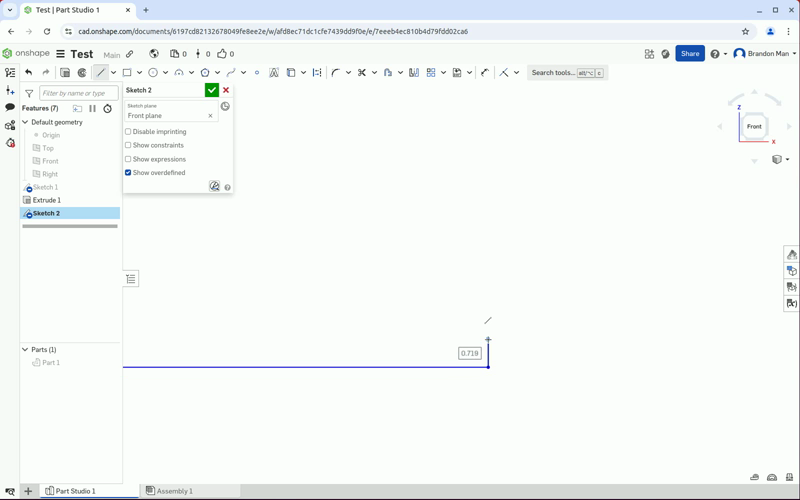
scroll(-6)
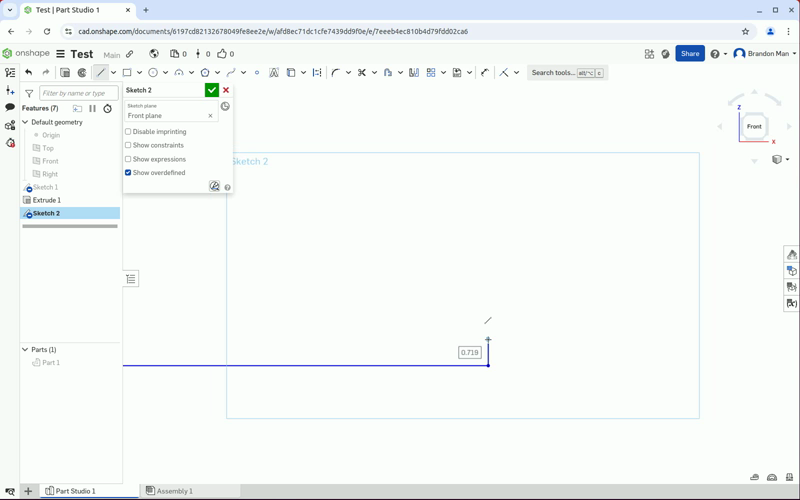
scroll(-6)
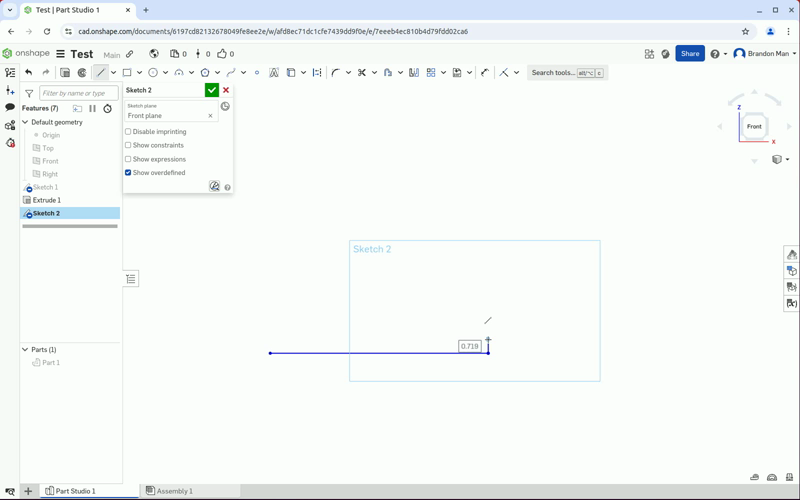
scroll(-6)
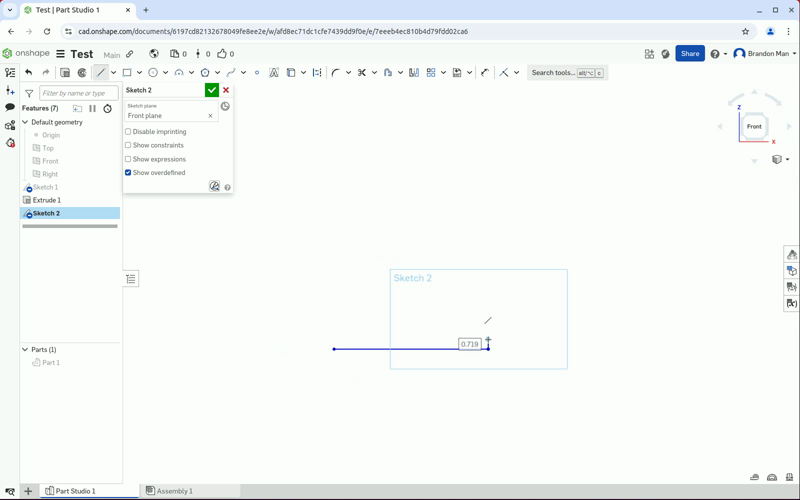
scroll(-6)
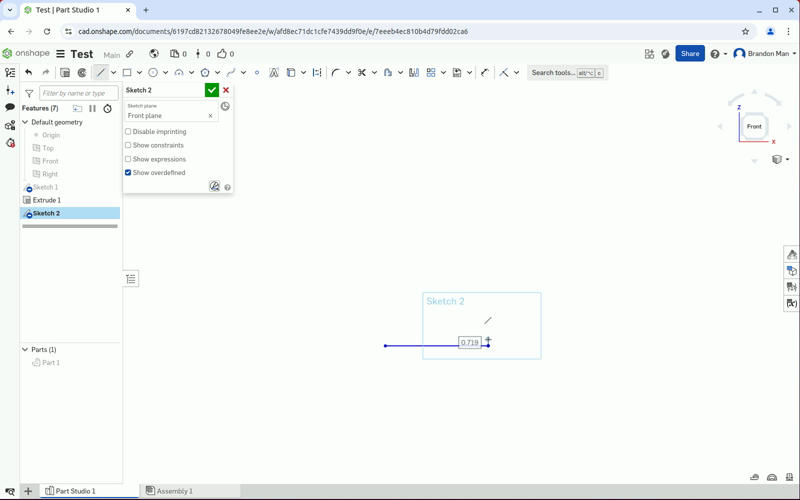
scroll(-6)
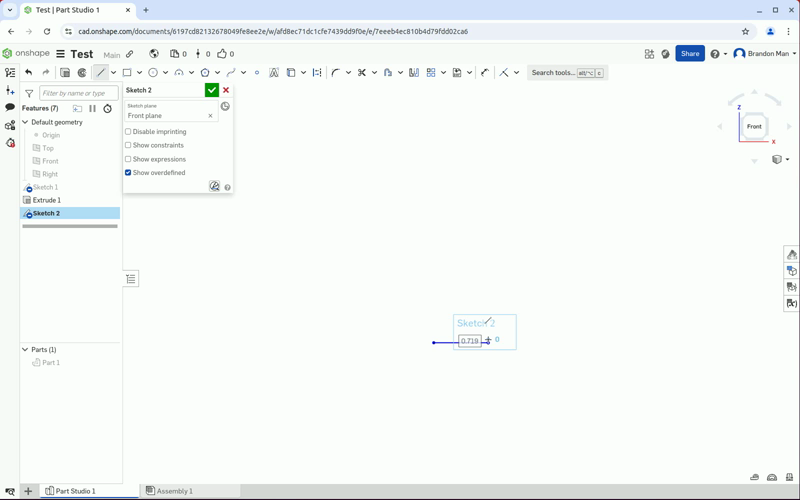
key_up(shift)
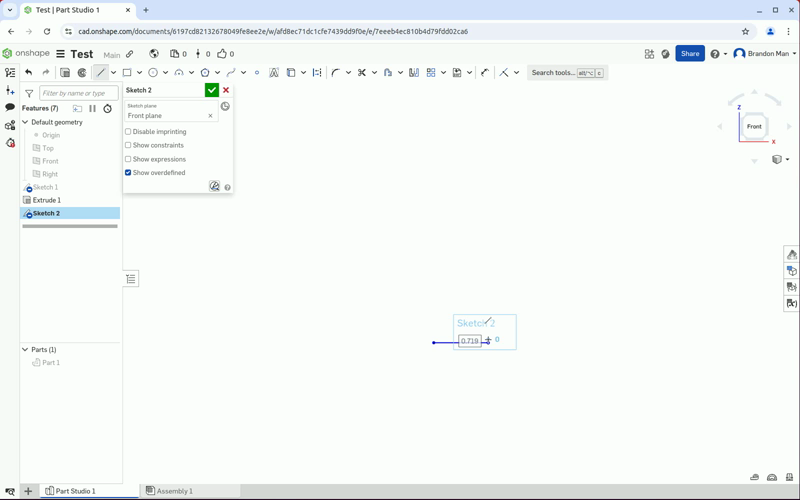
key_down(shift)
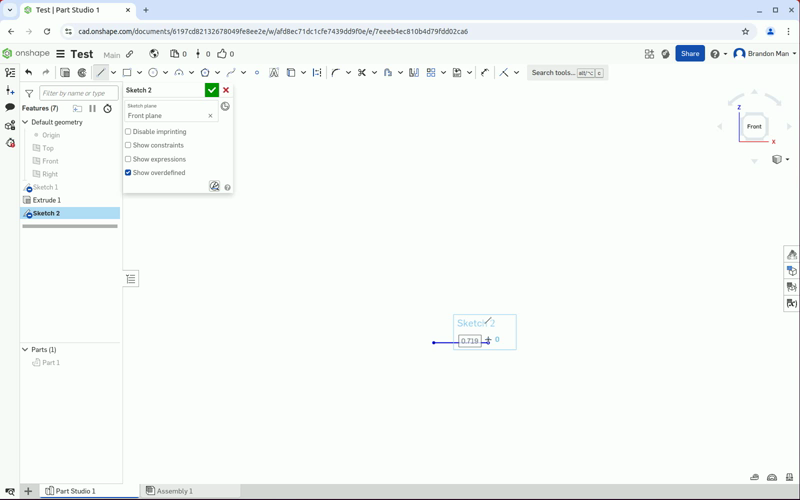
mouse_move(518, 339)
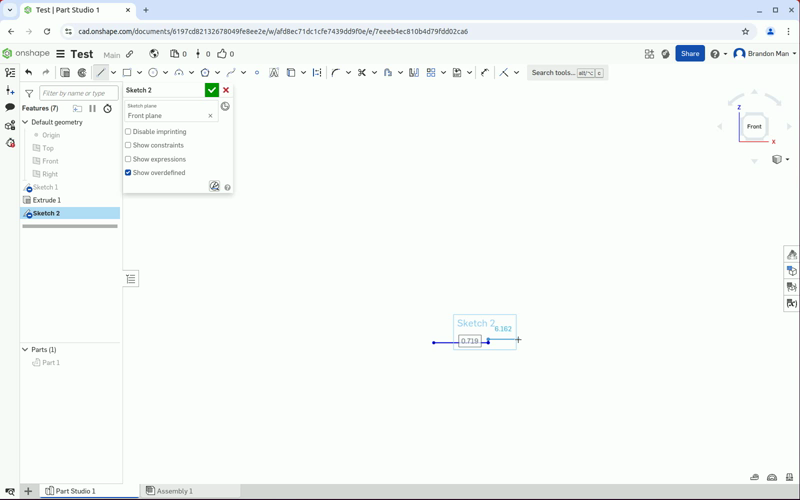
mouse_move(433, 339)
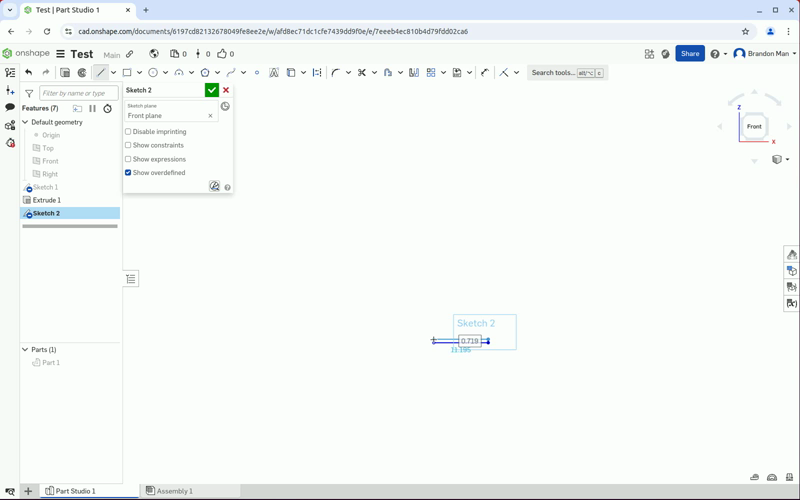
scroll(6)
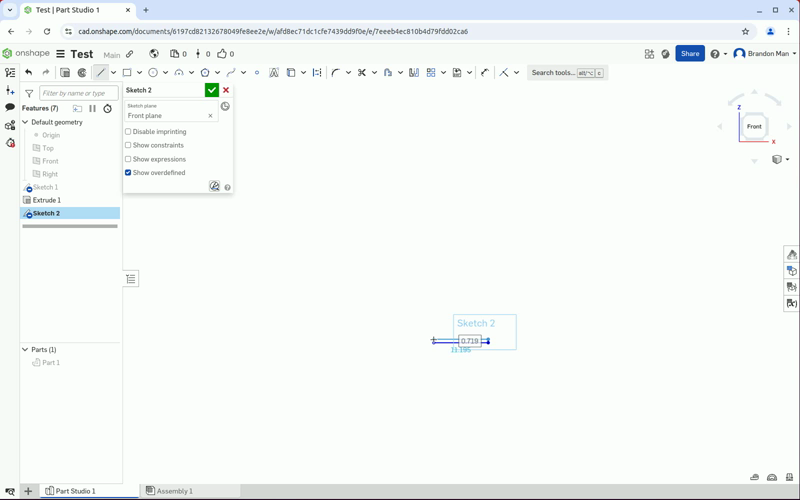
scroll(6)
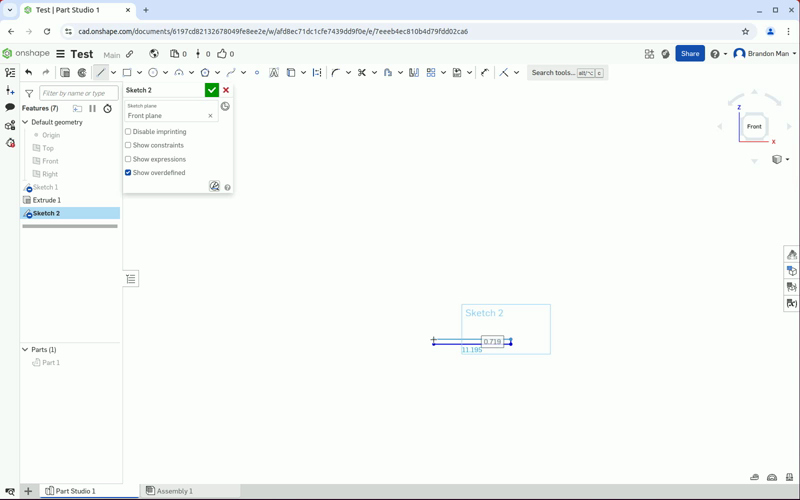
scroll(6)
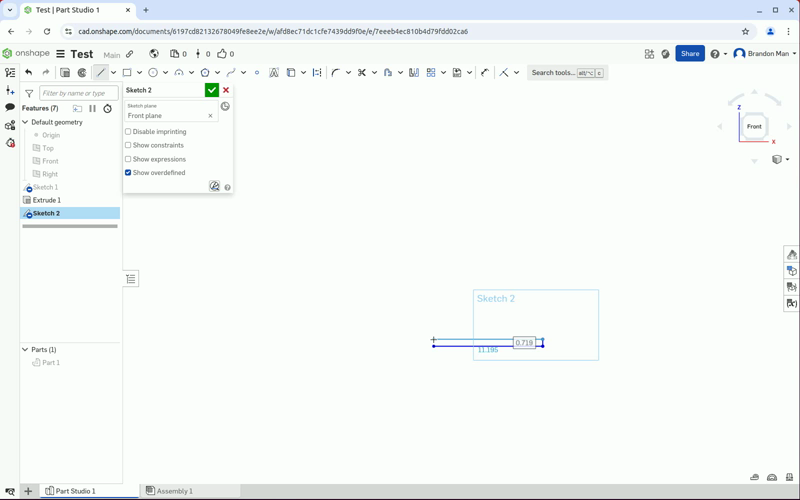
scroll(6)
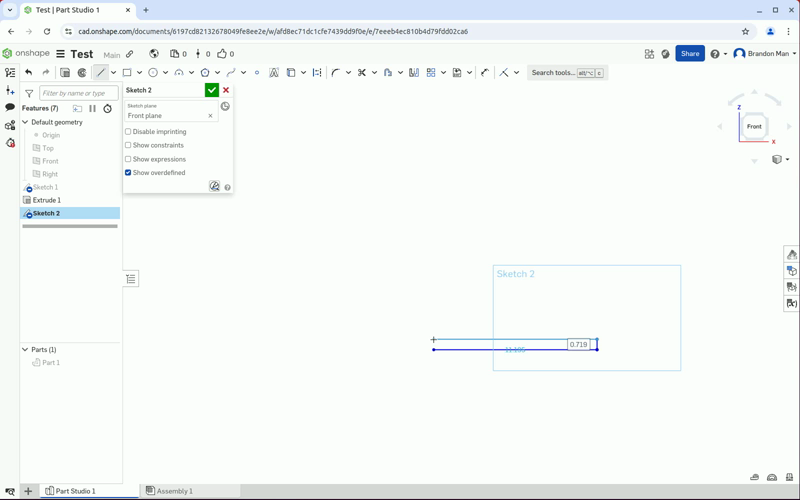
scroll(6)
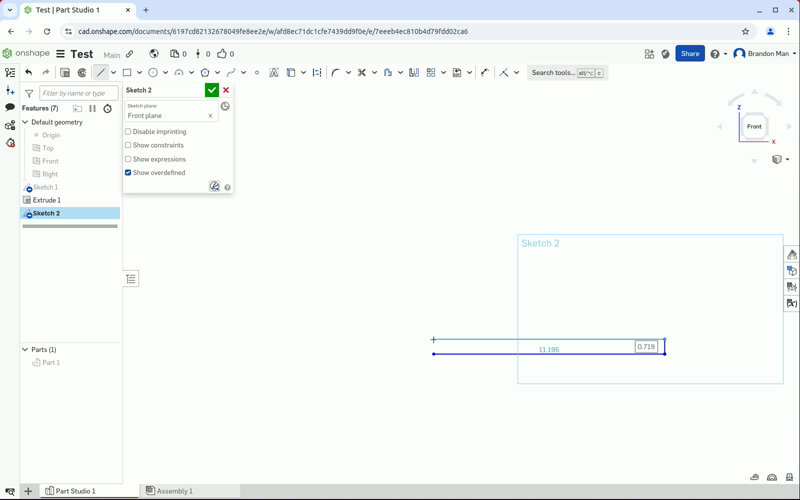
scroll(6)
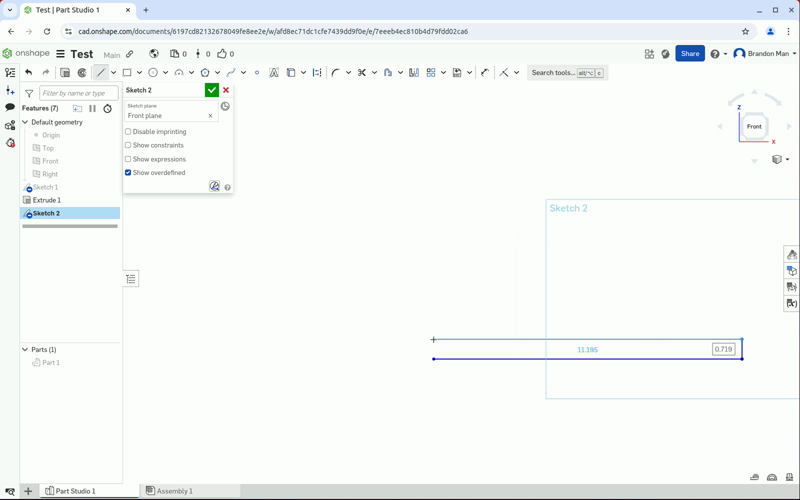
scroll(6)
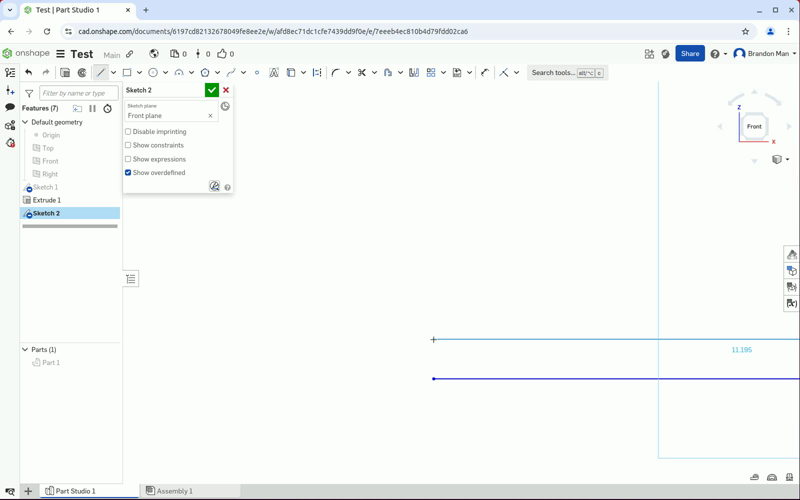
click(433, 339)
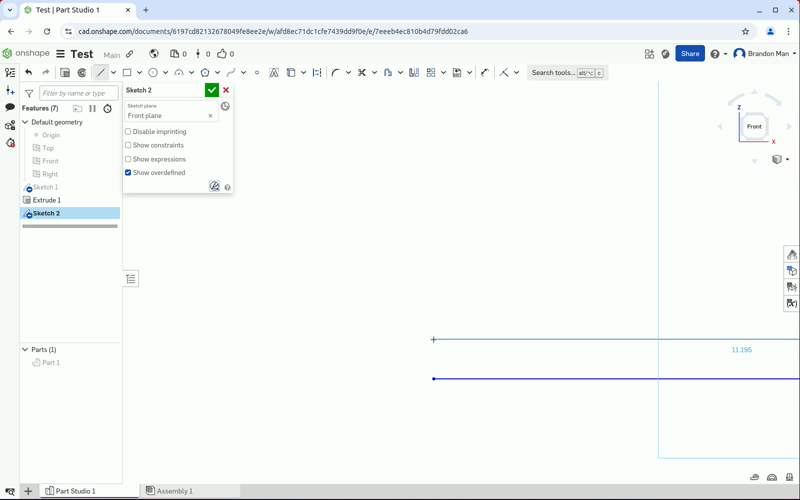
scroll(-6)
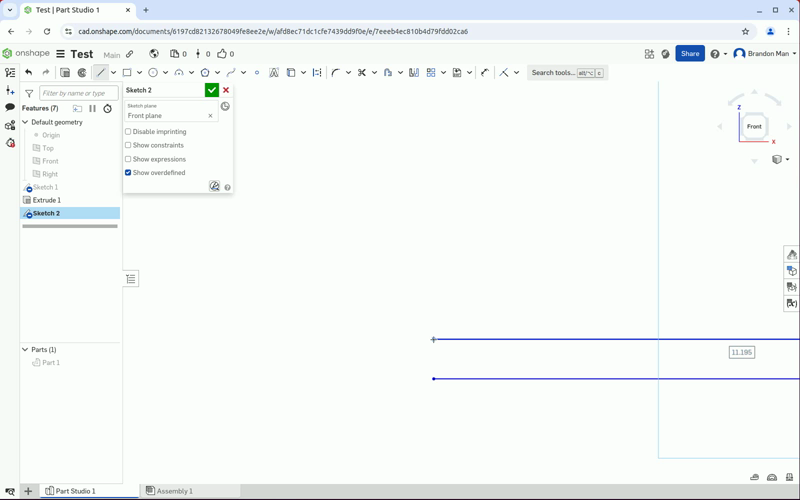
scroll(-6)
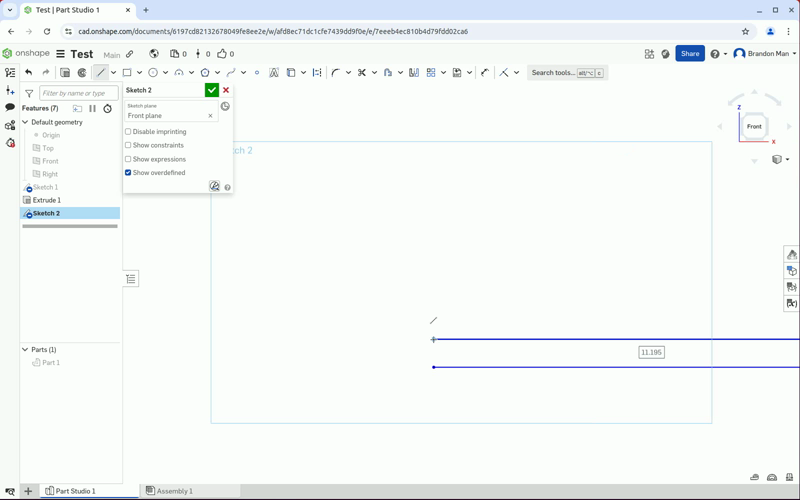
scroll(-6)
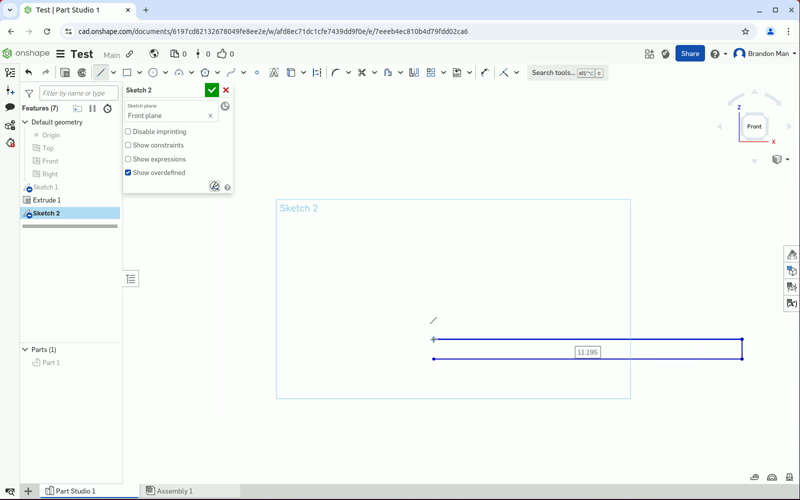
scroll(-6)
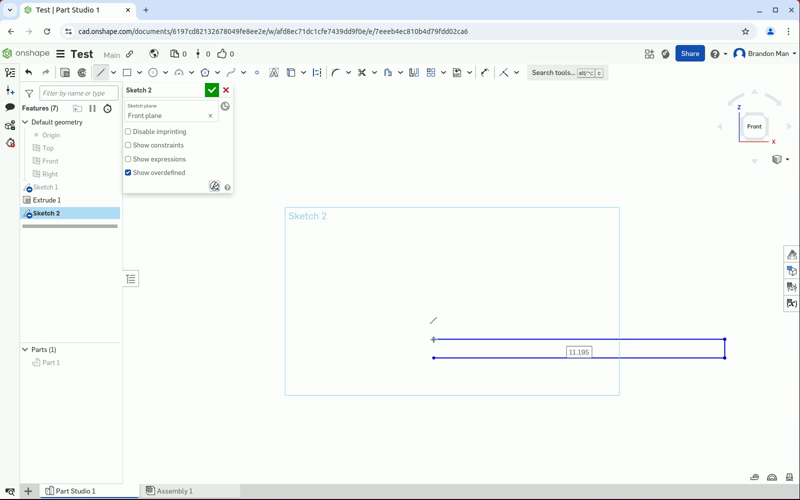
scroll(-6)
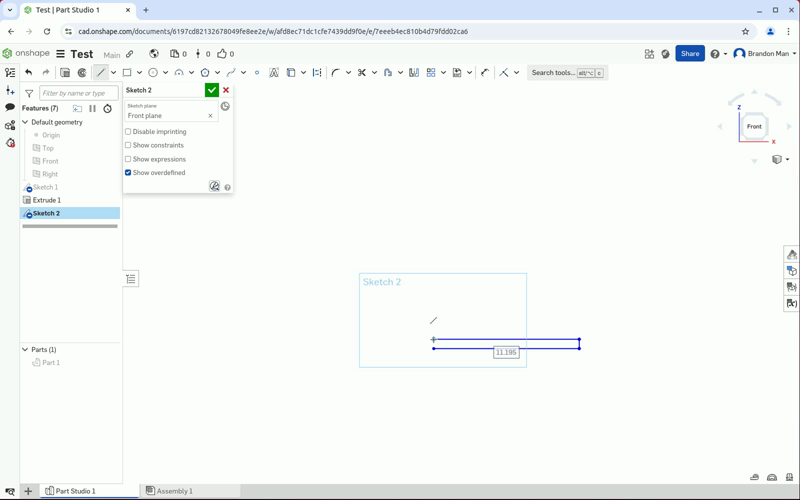
scroll(-6)
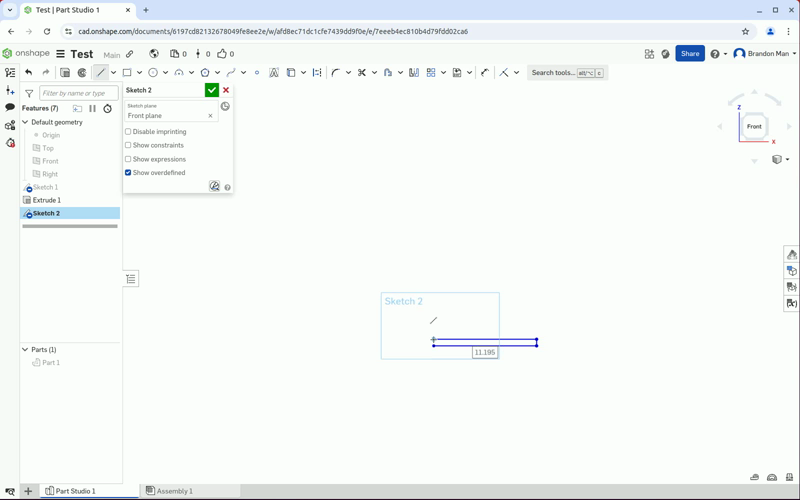
scroll(-6)
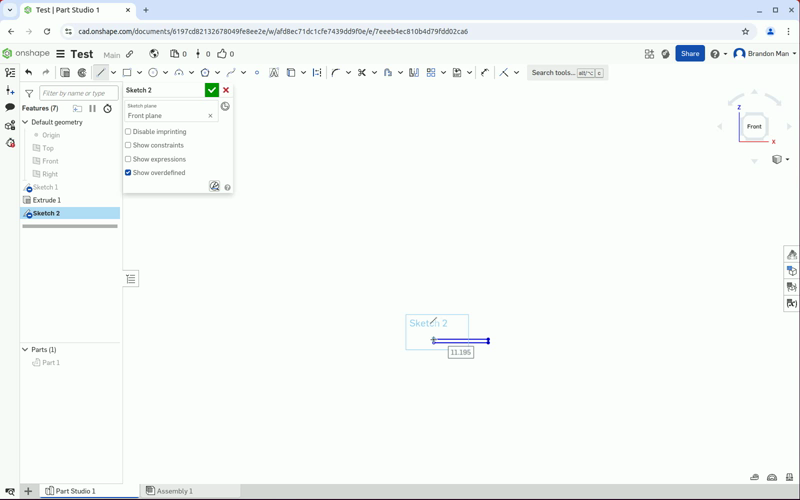
key_up(shift)
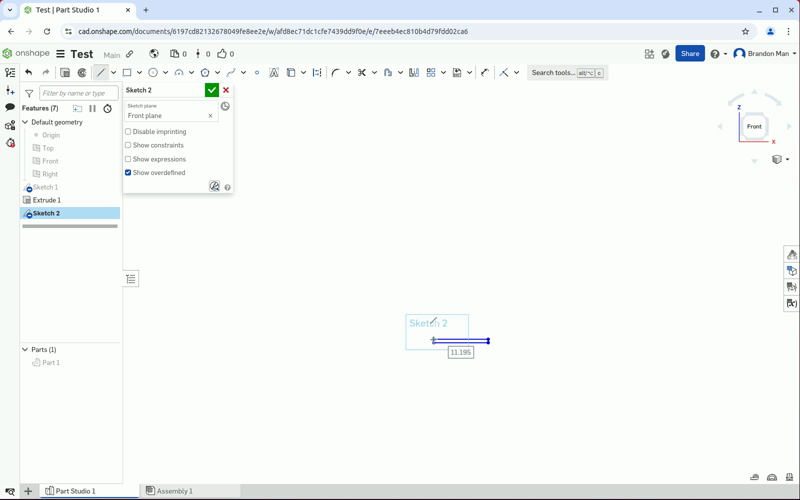
mouse_move(463, 339)
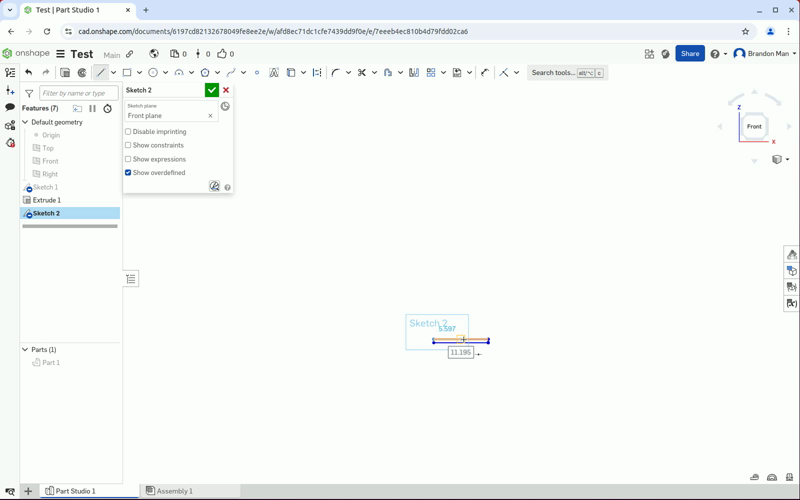
key_down(shift)
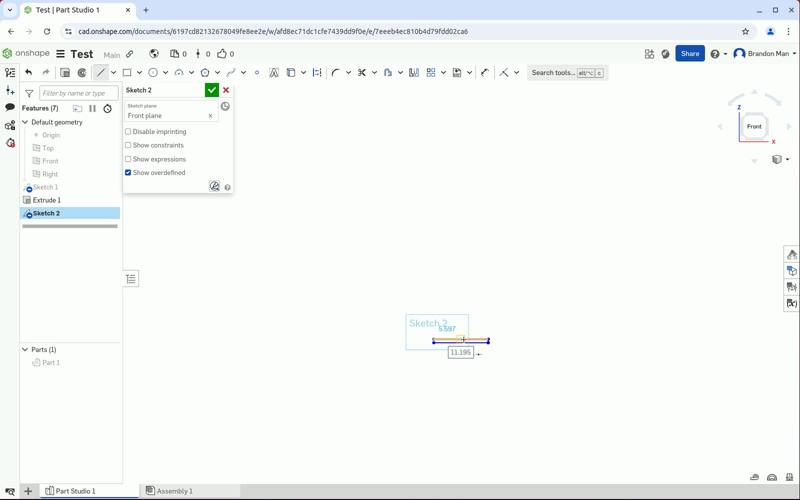
mouse_move(433, 342)
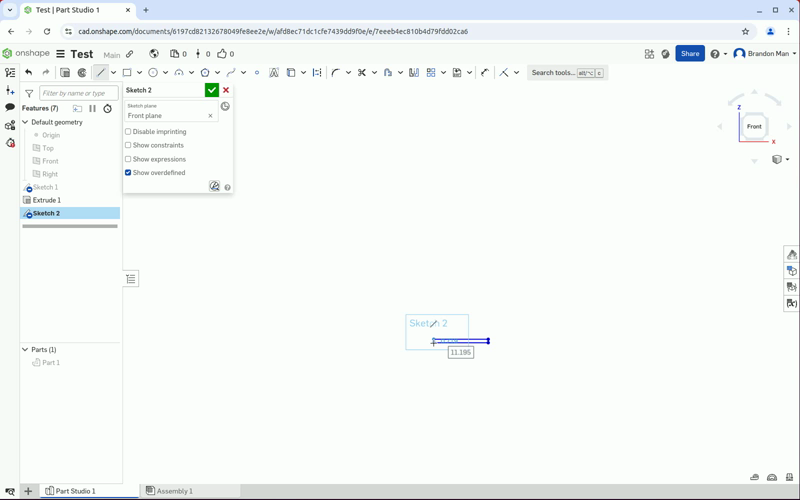
scroll(6)
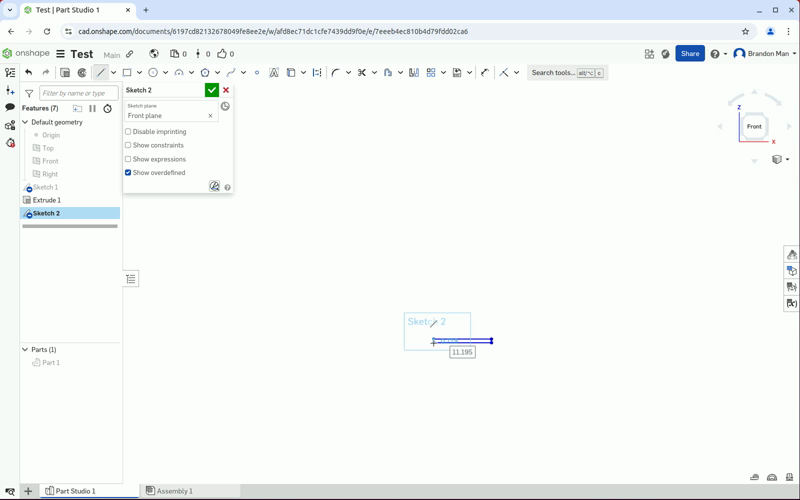
scroll(6)
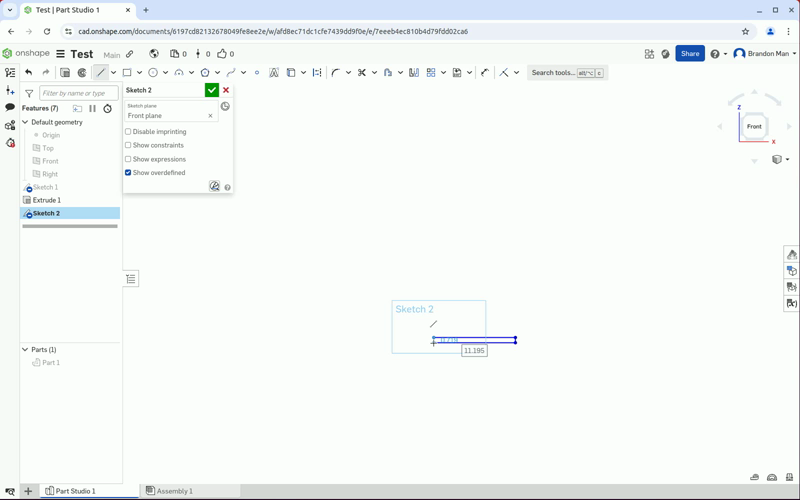
scroll(6)
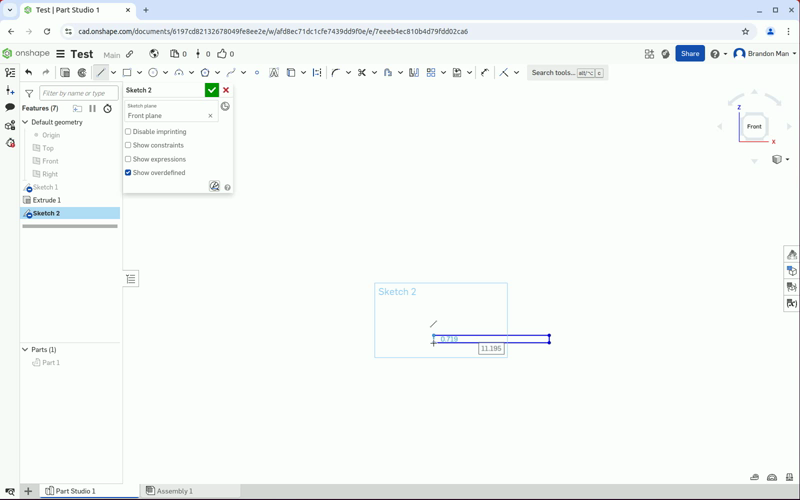
scroll(6)
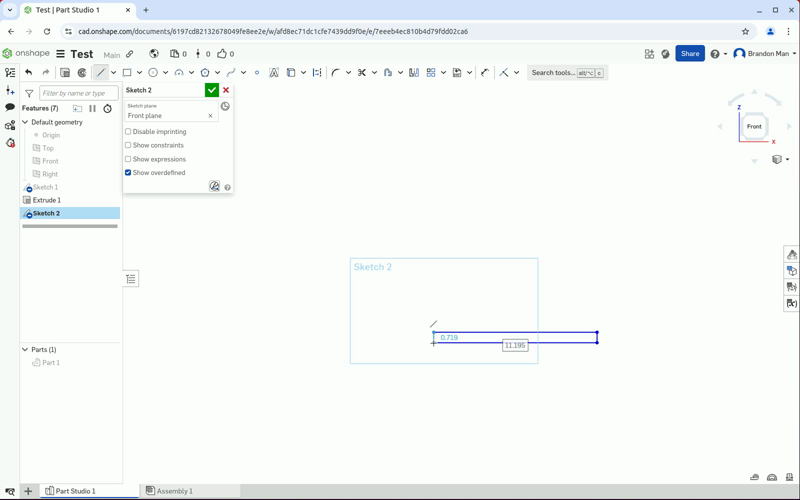
scroll(6)
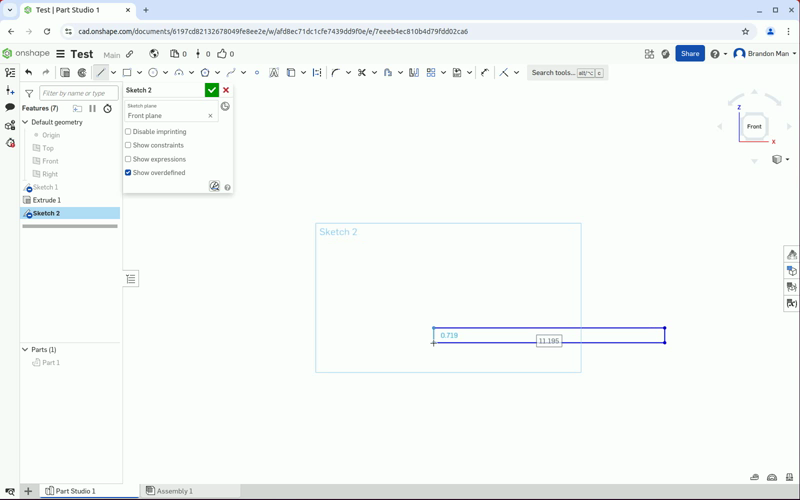
scroll(6)
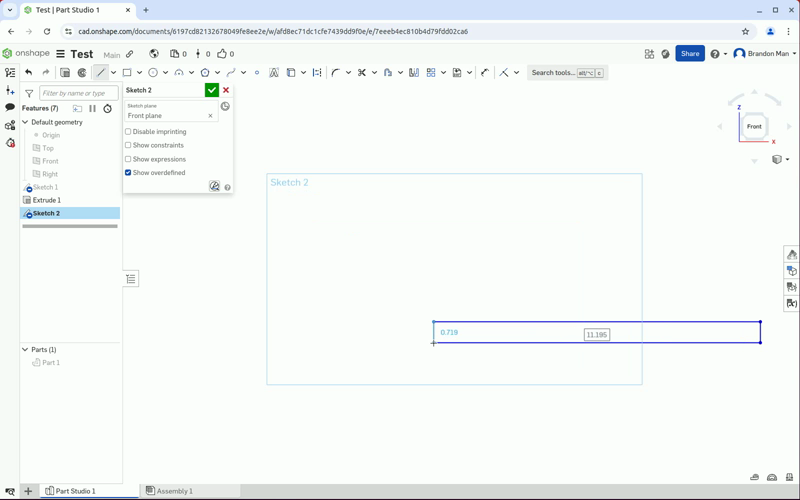
scroll(6)
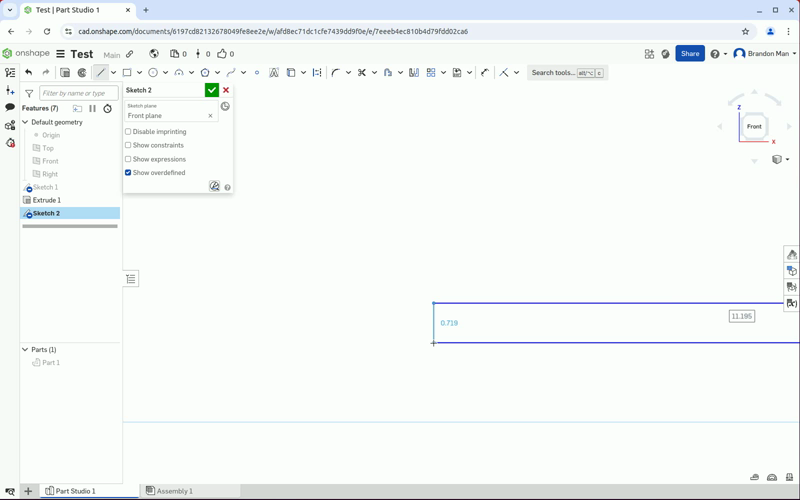
key_up(shift)
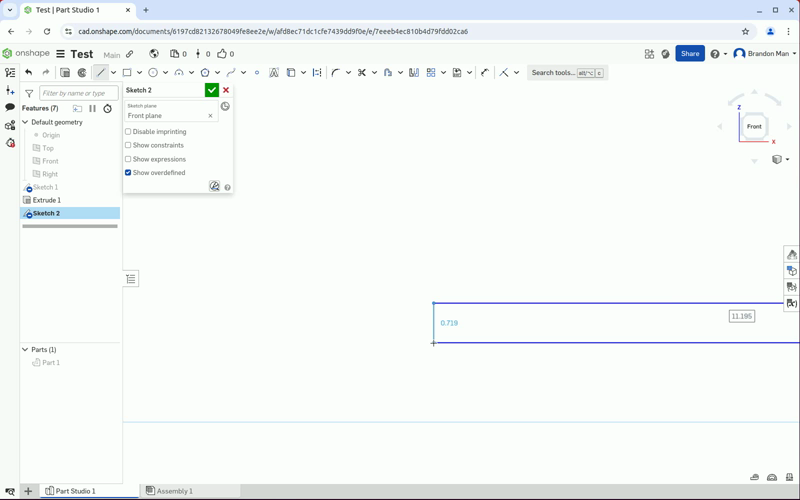
click(433, 342)
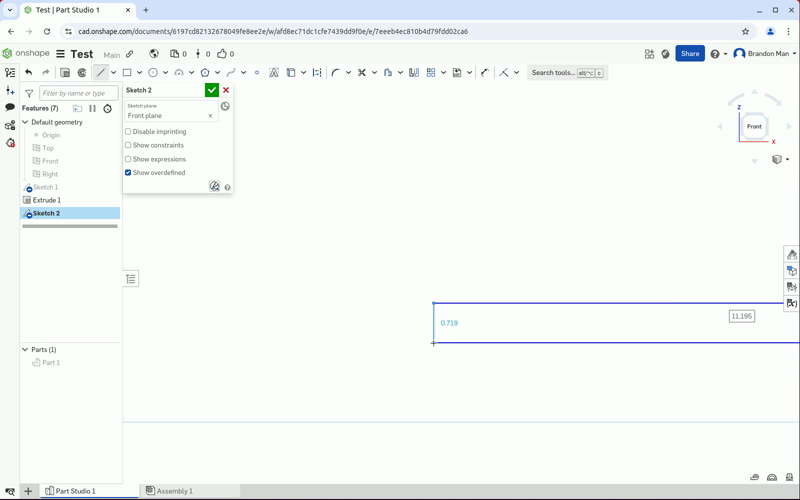
scroll(-6)
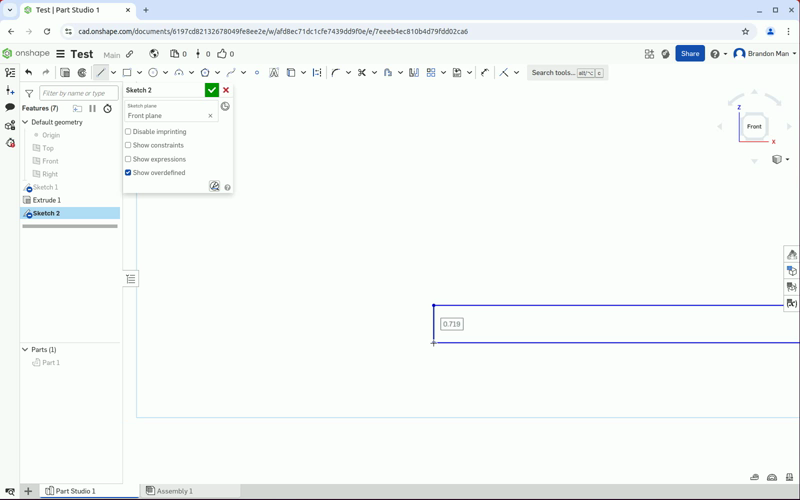
scroll(-6)
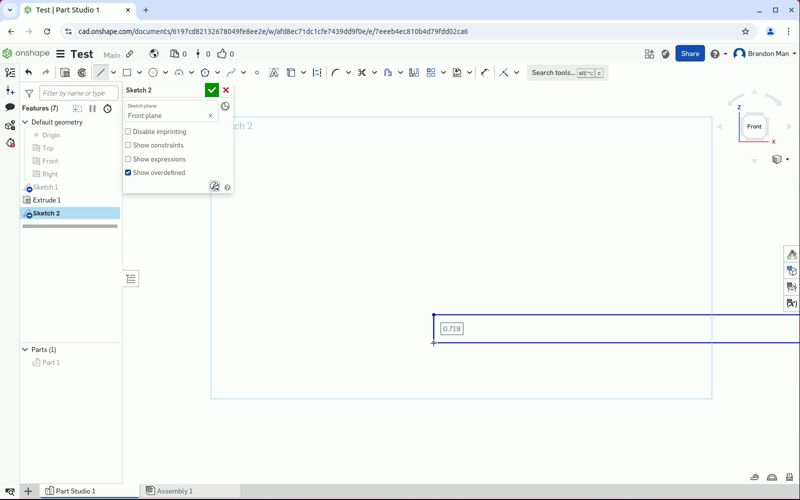
scroll(-6)
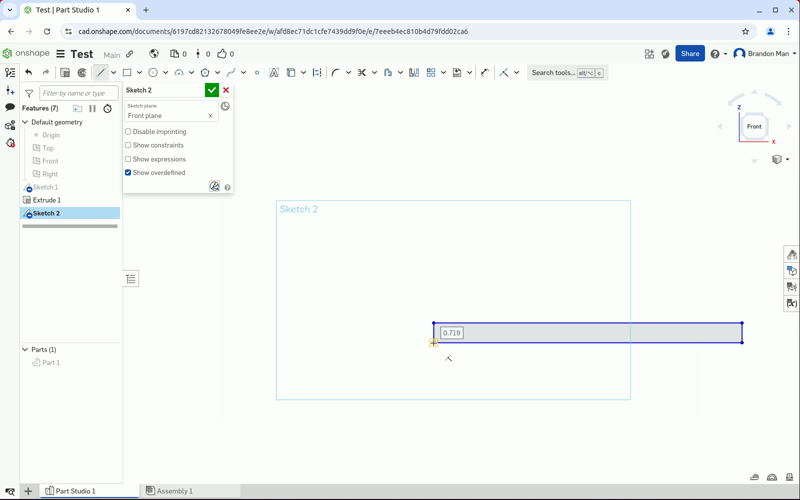
scroll(-6)
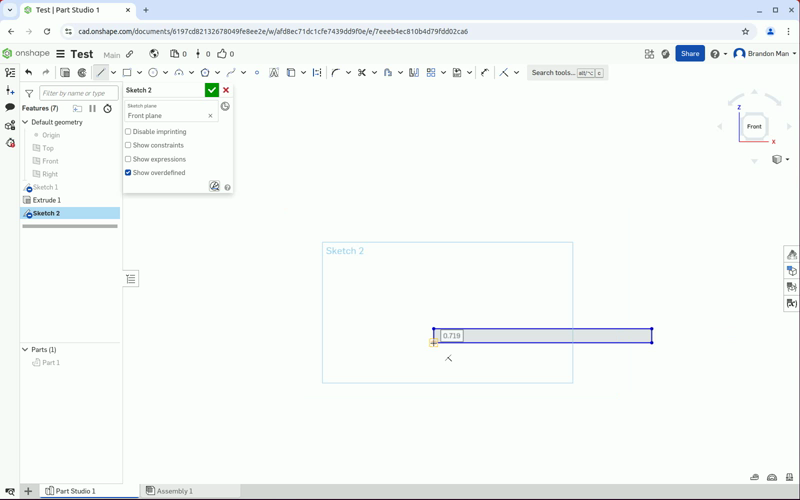
scroll(-6)
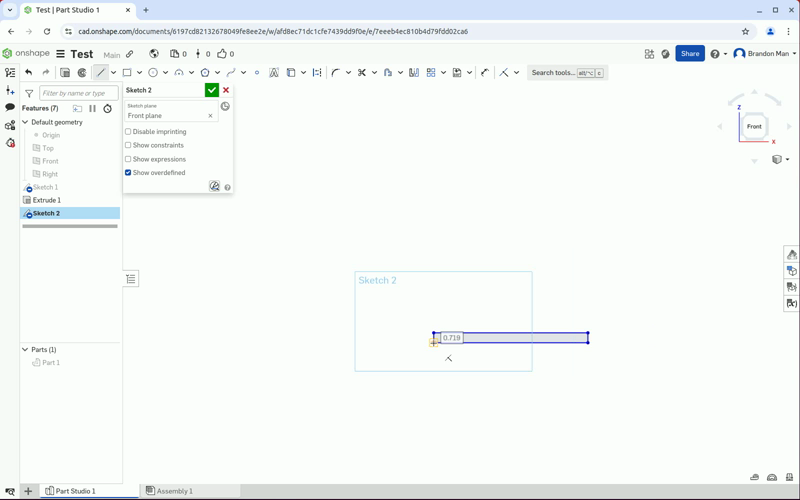
scroll(-6)
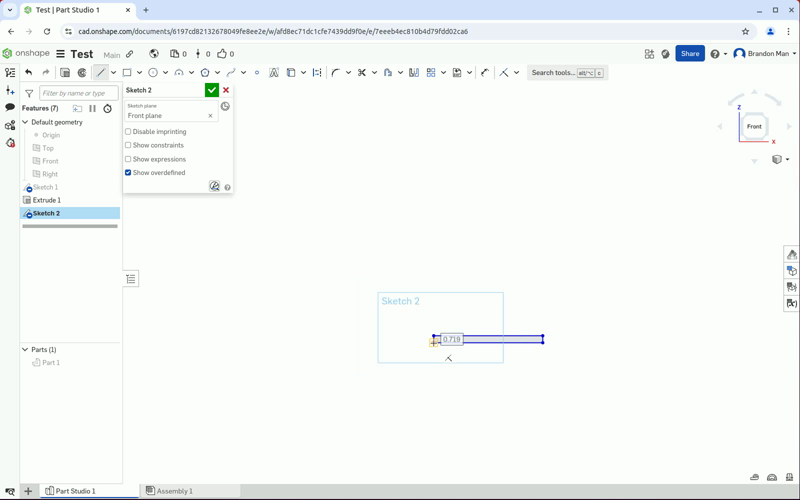
scroll(-6)
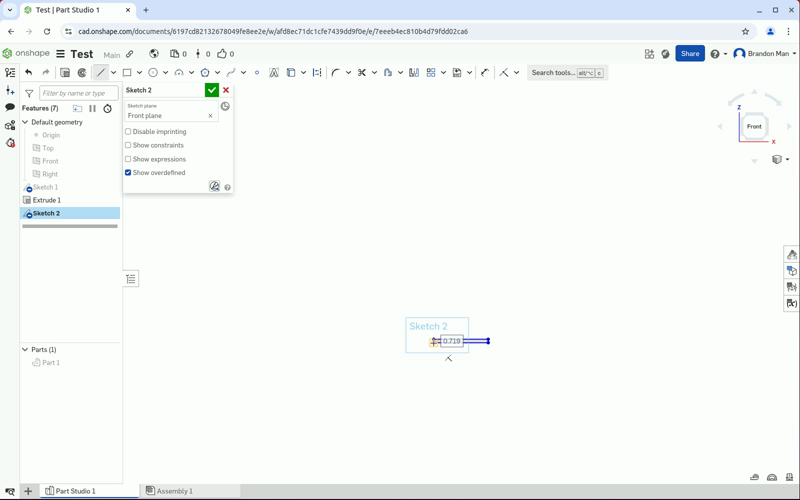
key(esc)
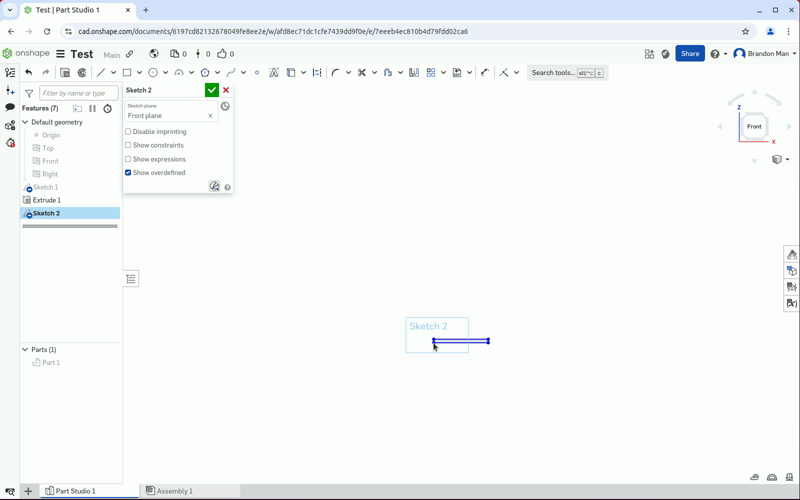
mouse_move(443, 341)
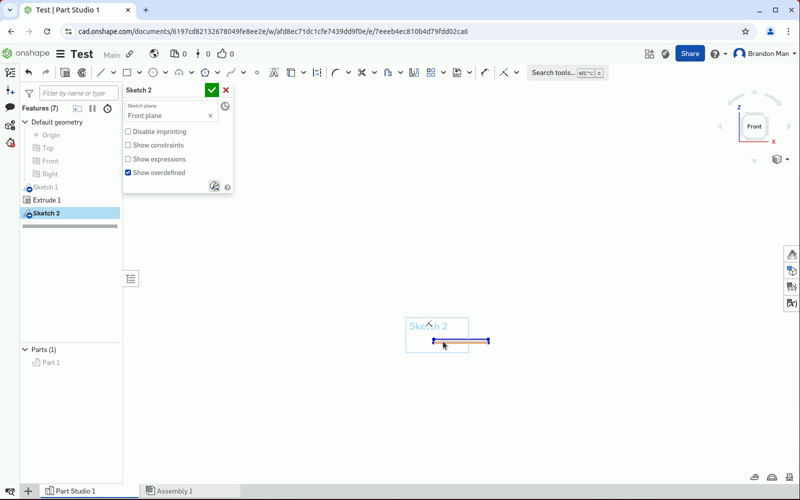
scroll(6)
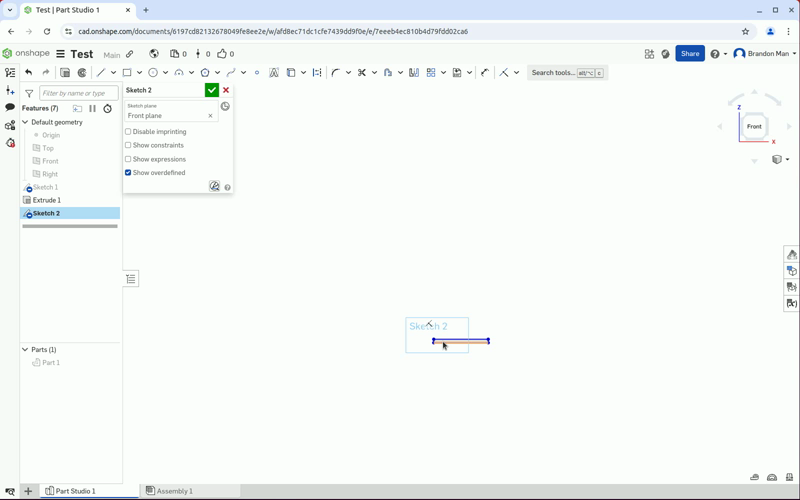
scroll(6)
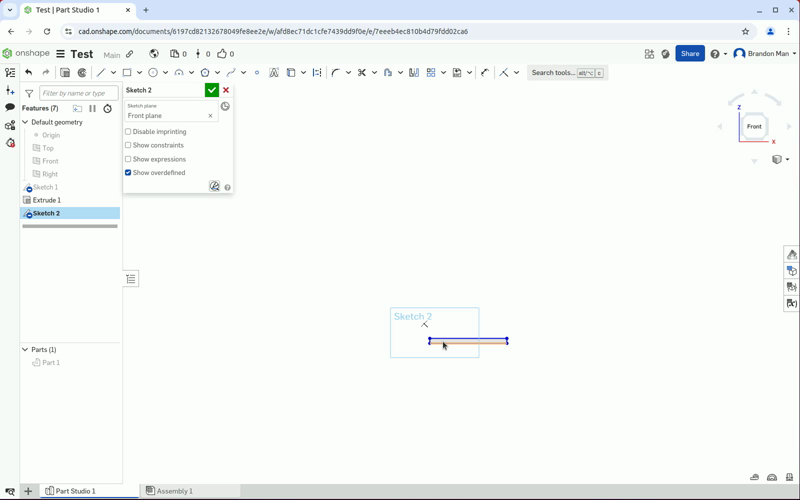
scroll(6)
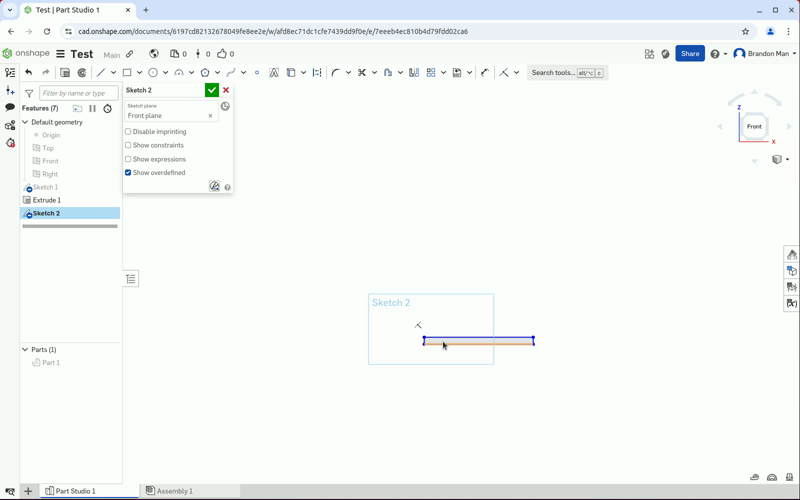
scroll(6)
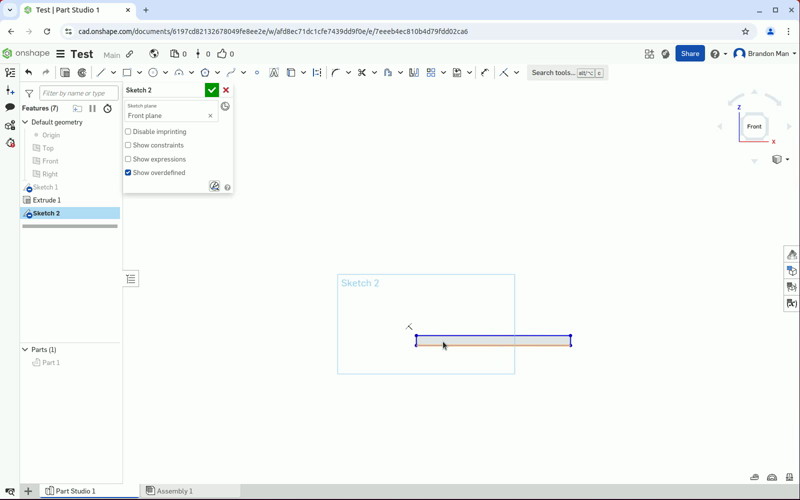
scroll(6)
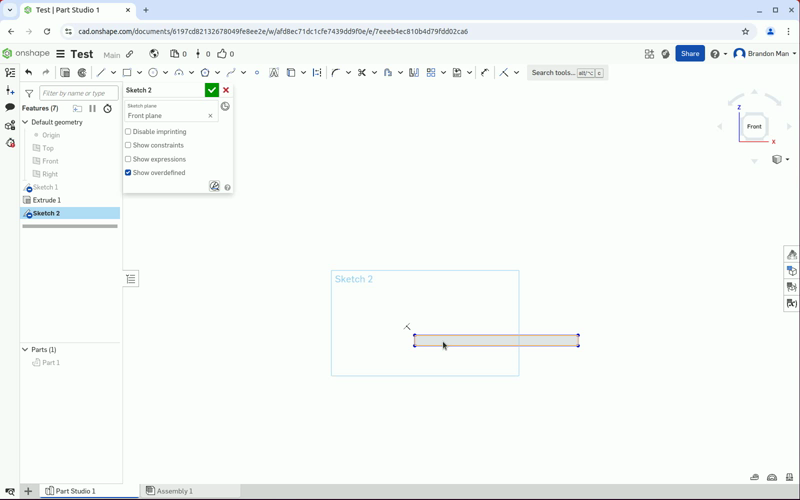
scroll(6)
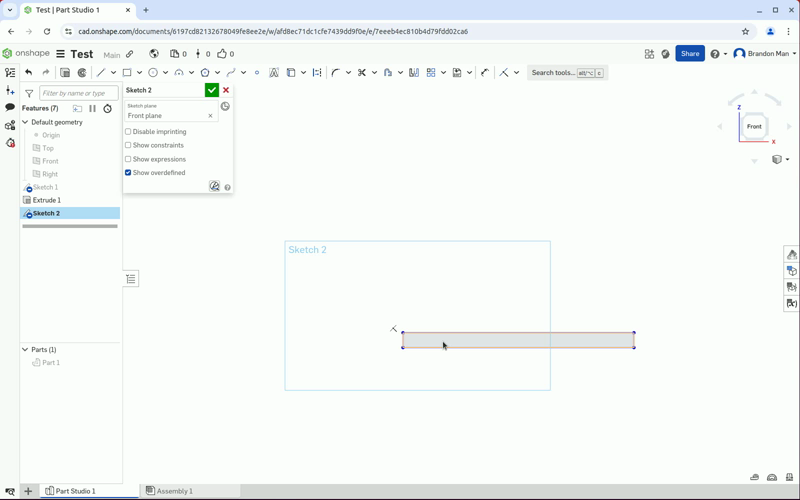
scroll(6)
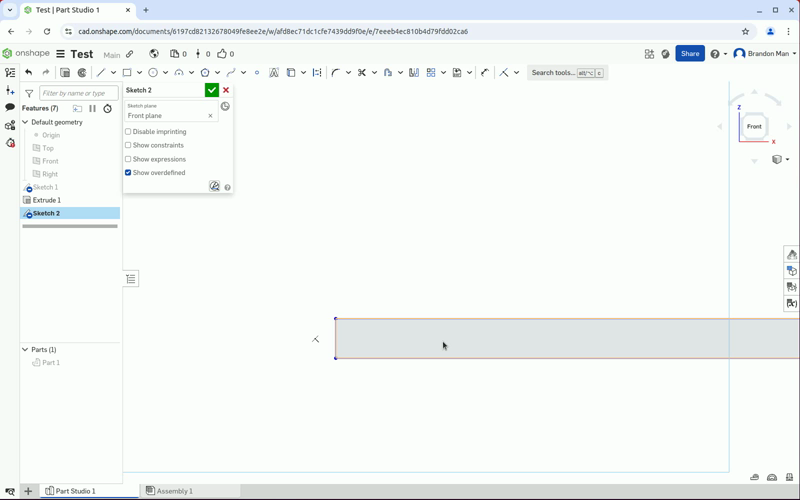
click(443, 341)
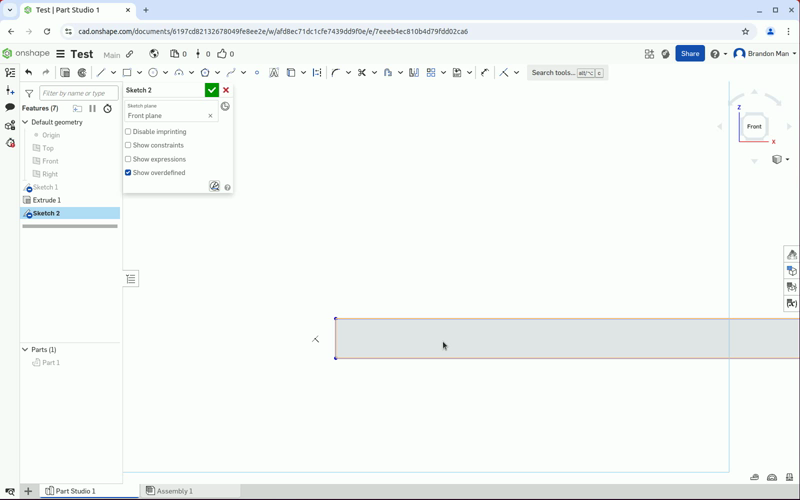
scroll(-6)
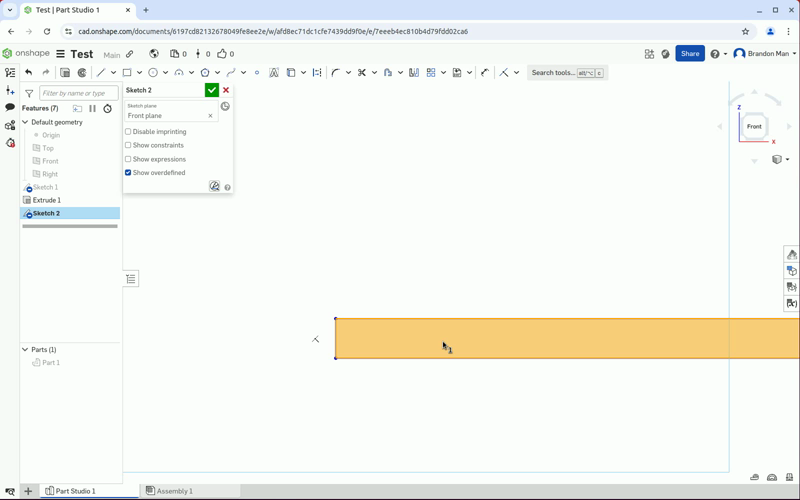
scroll(-6)
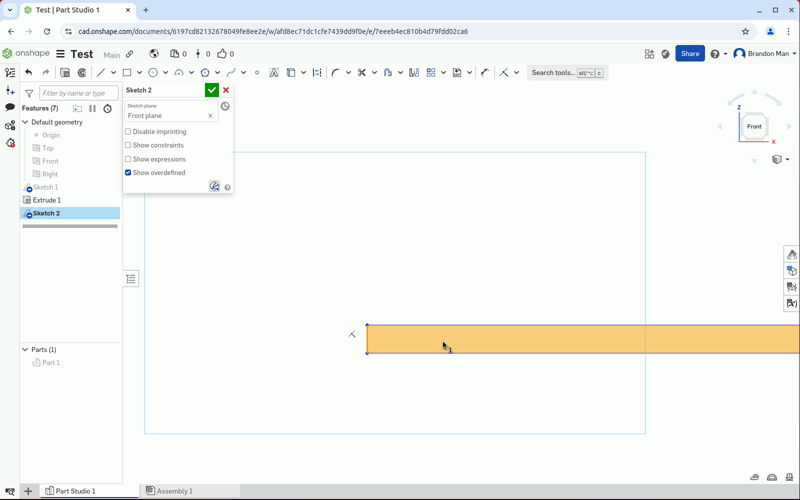
scroll(-6)
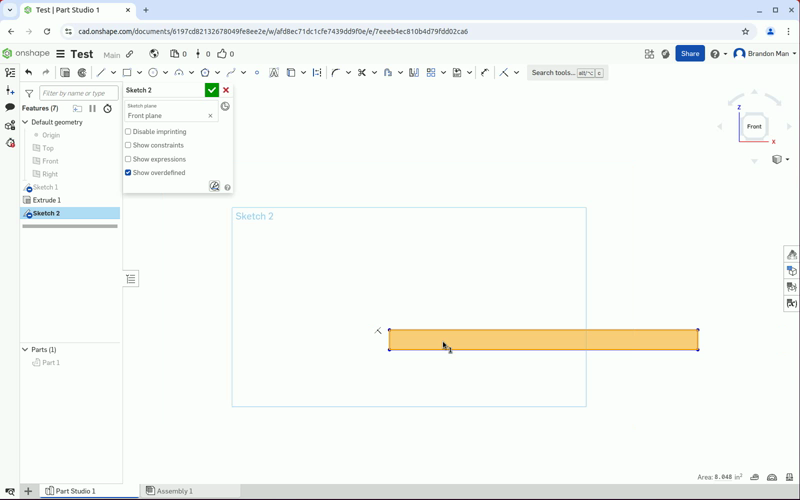
scroll(-6)
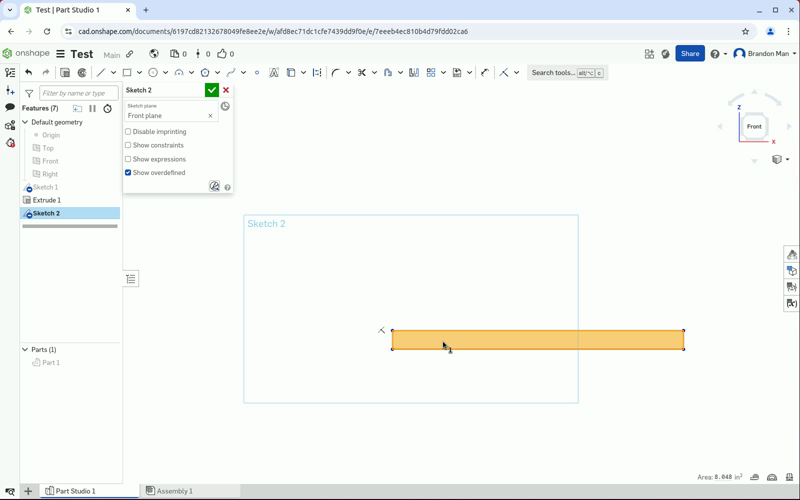
scroll(-6)
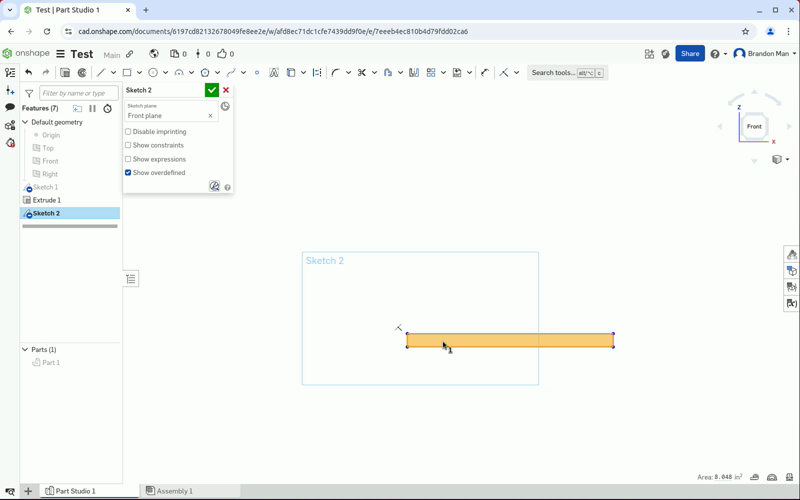
scroll(-6)
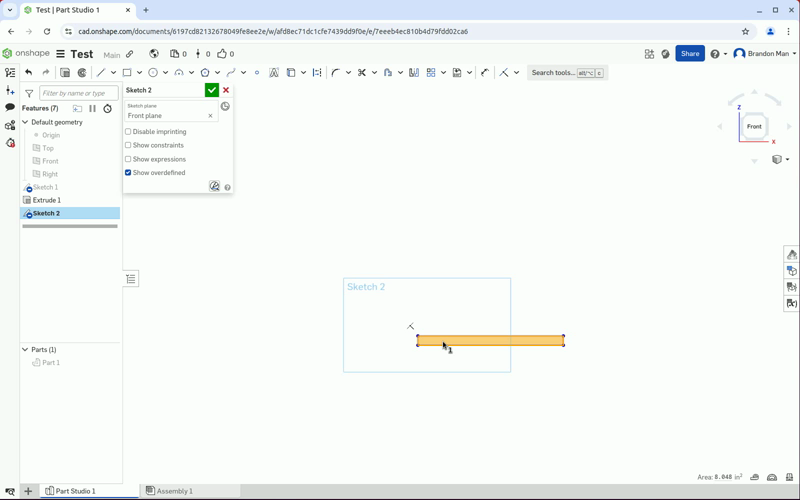
scroll(-6)
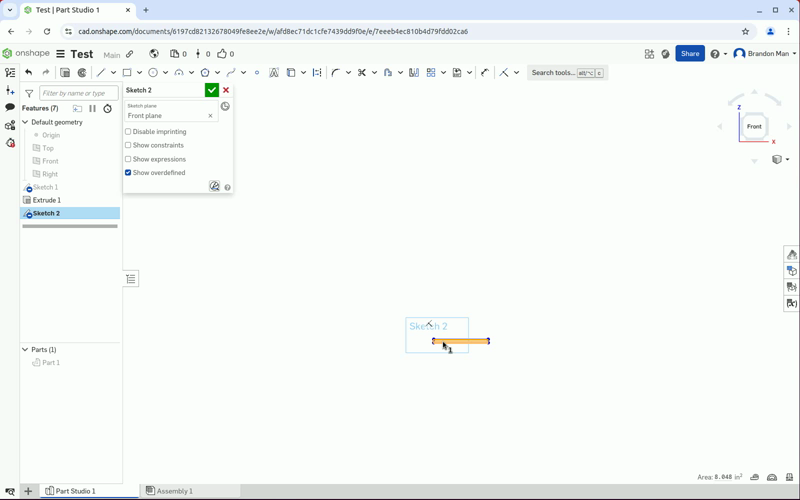
mouse_move(73, 352)
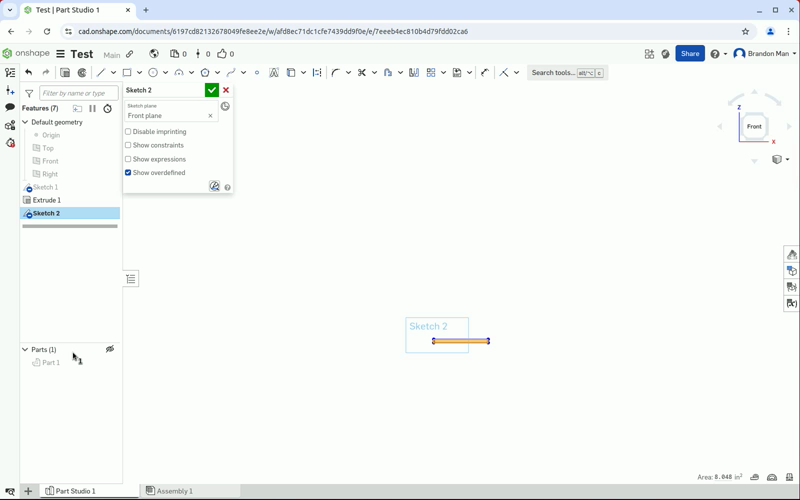
key(shift+y)
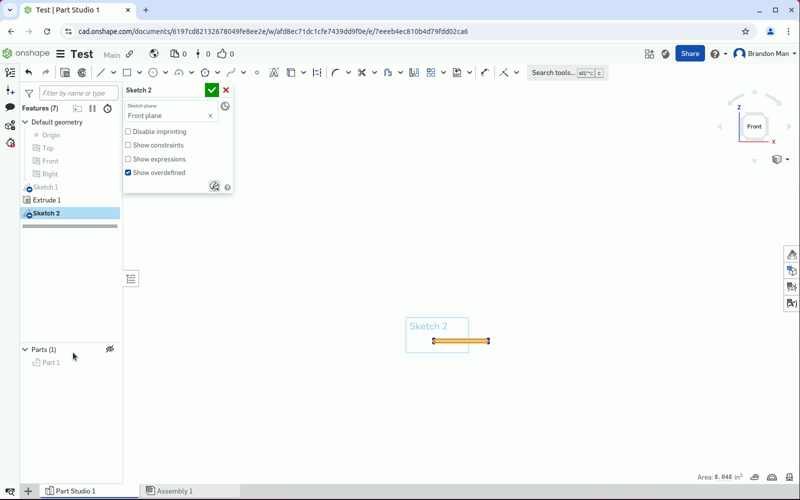
key(shift+e)
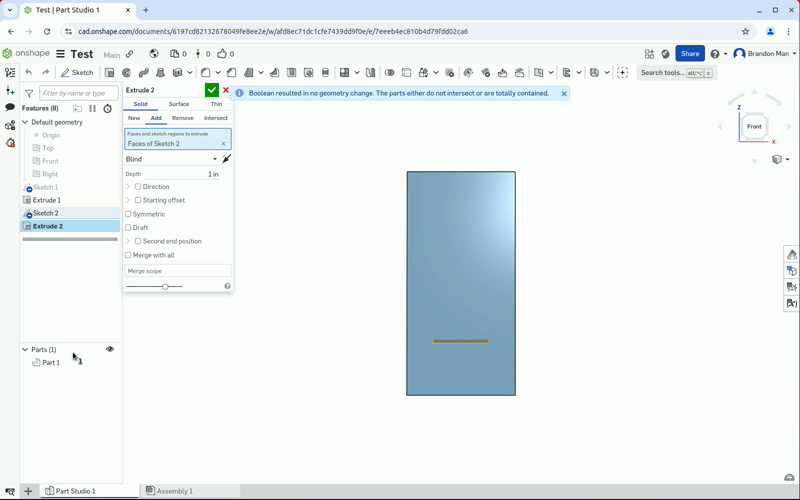
mouse_move(143, 106)
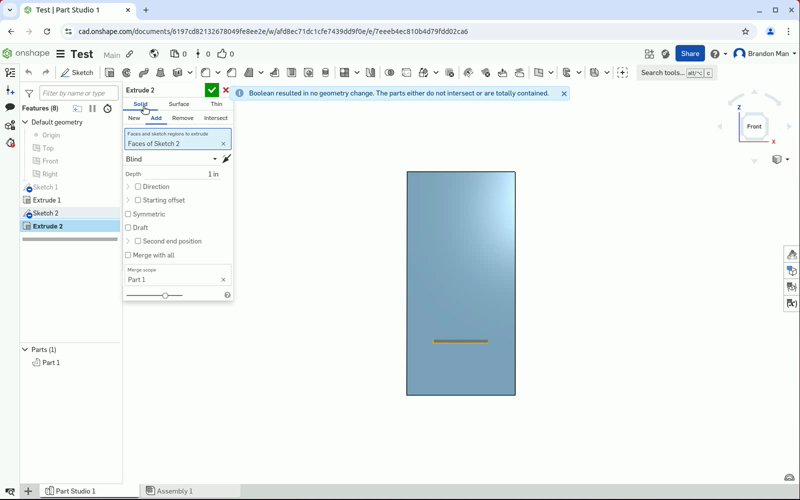
click(143, 106)
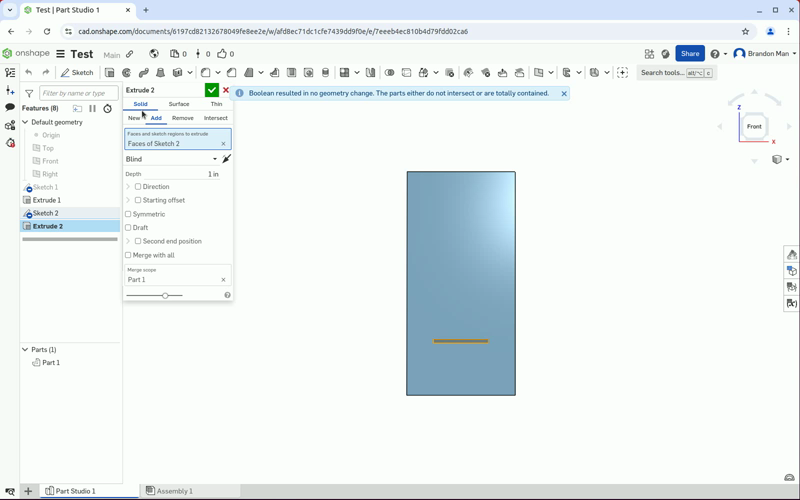
mouse_move(137, 120)
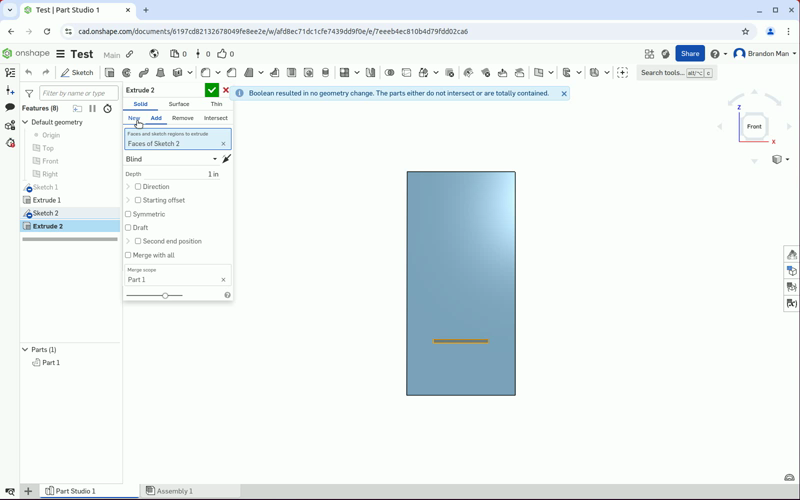
click(137, 120)
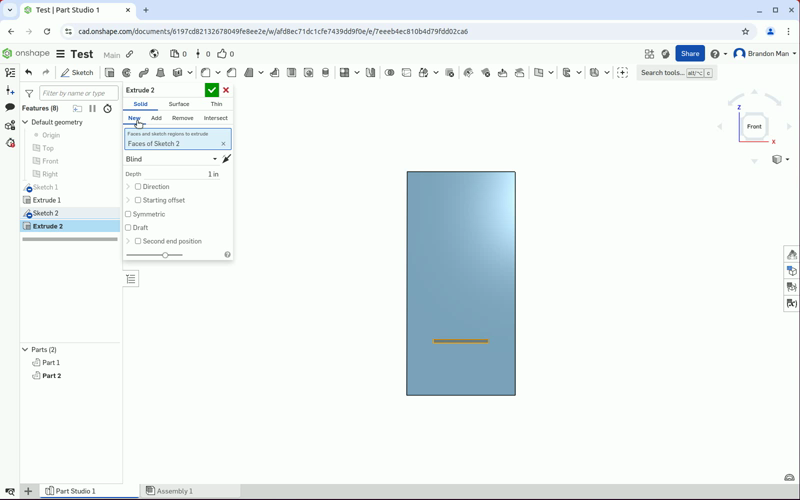
key(tab, 4)
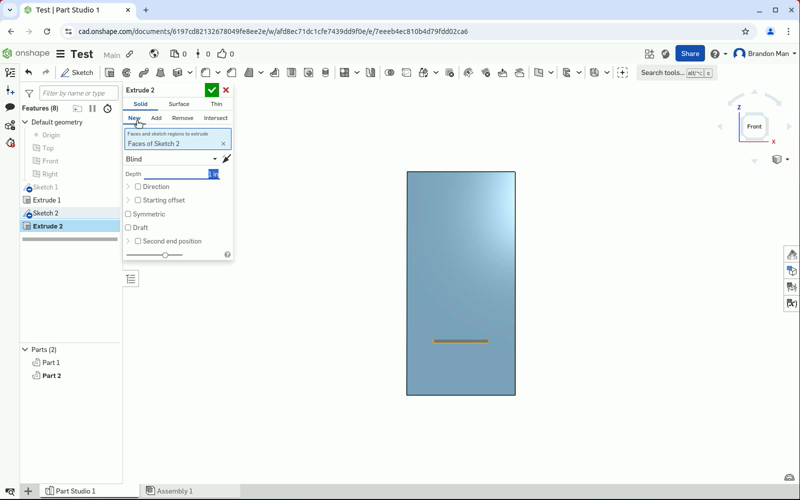
text(-1.444)
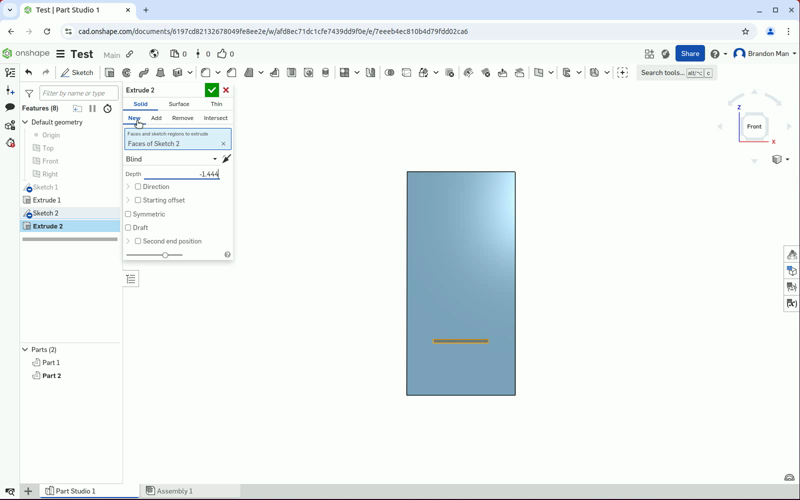
key(enter)
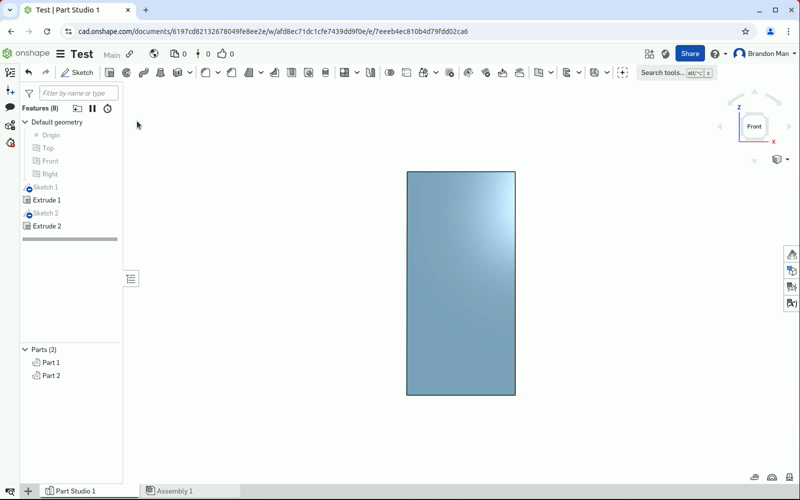
key(shift+h)
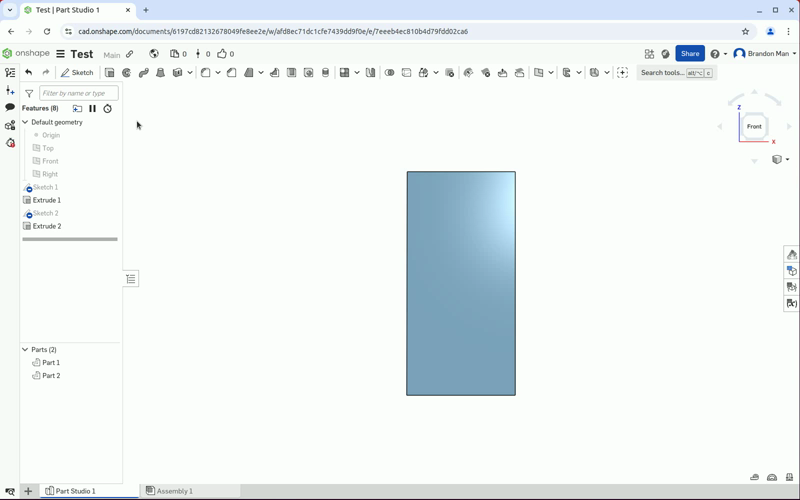
key(shift+h)
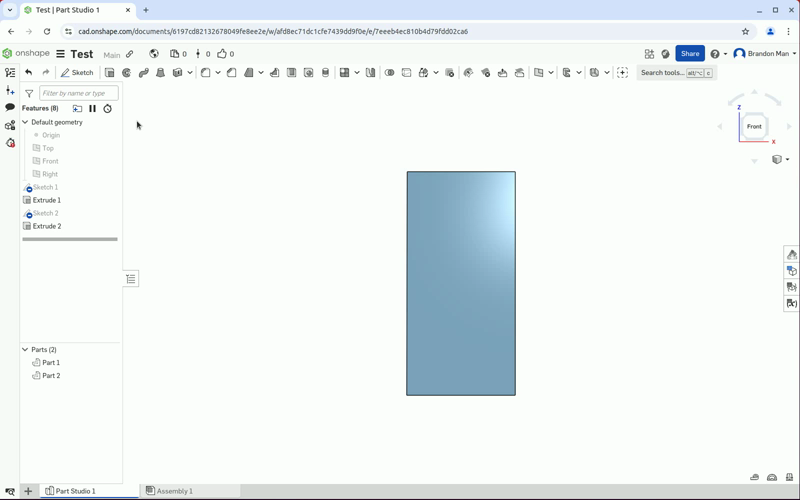
mouse_move(73, 189)
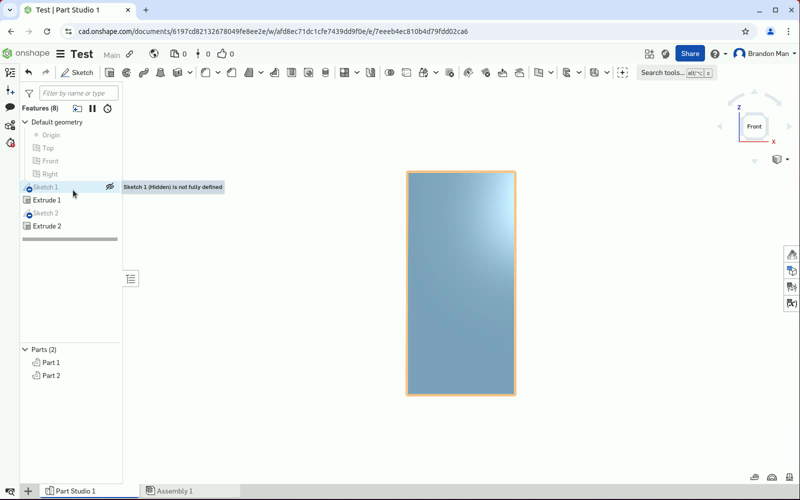
click(73, 189)
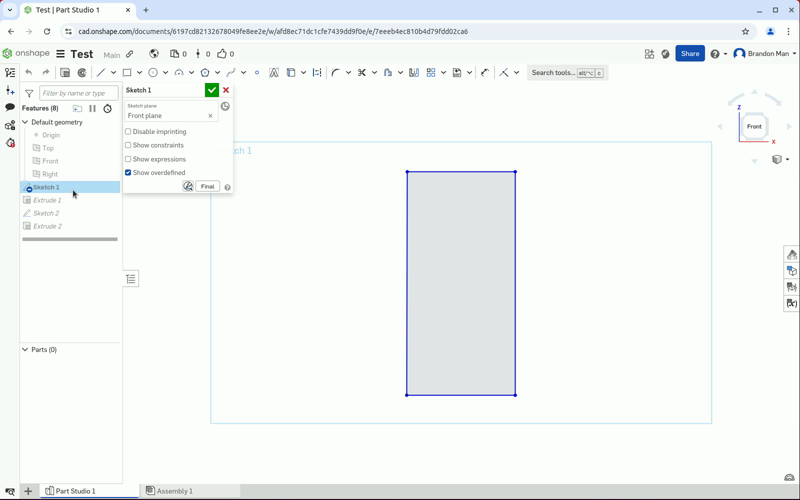
mouse_move(229, 92)
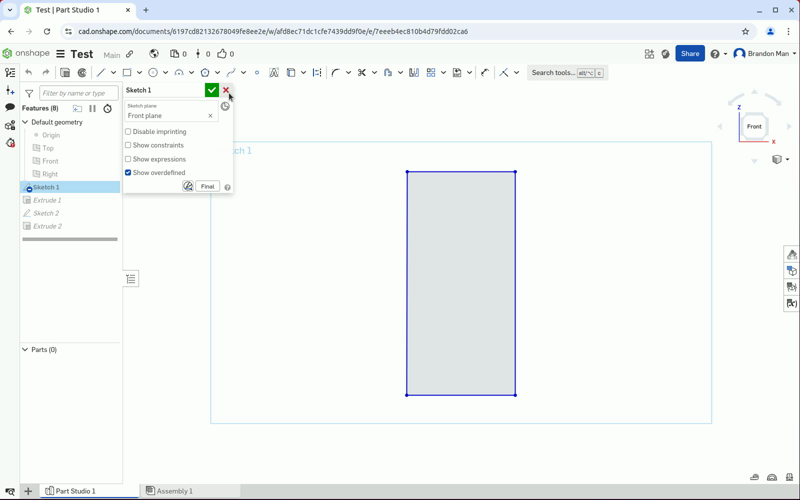
click(229, 92)
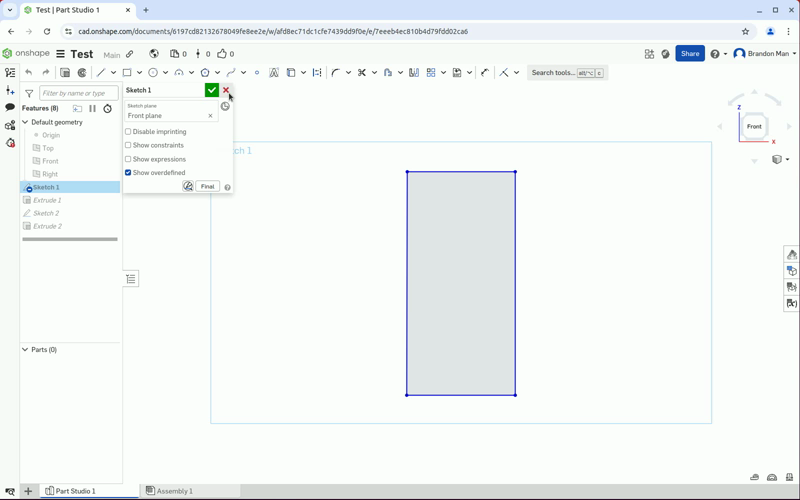
key(shift+s)
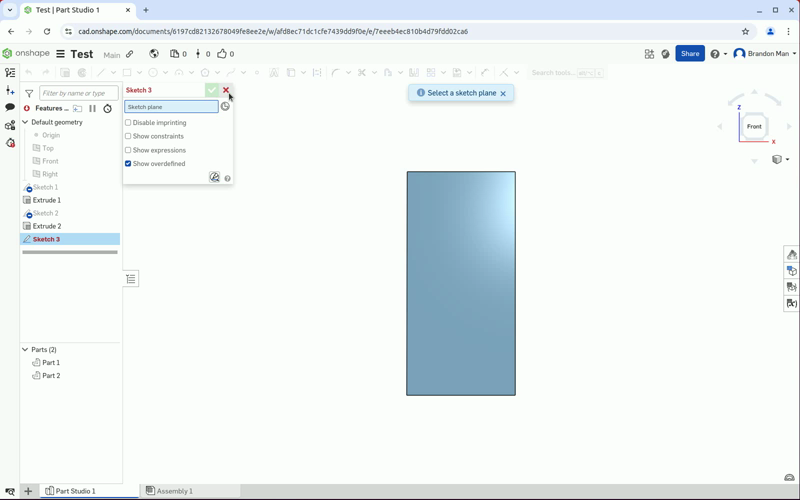
mouse_move(73, 163)
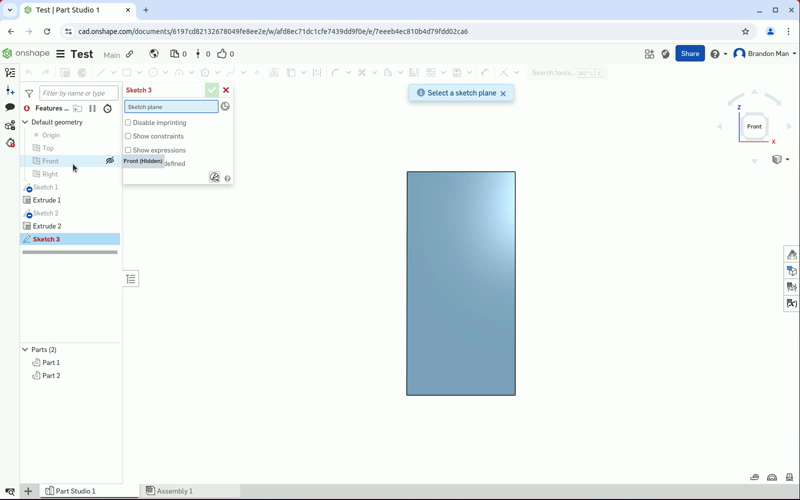
click(73, 163)
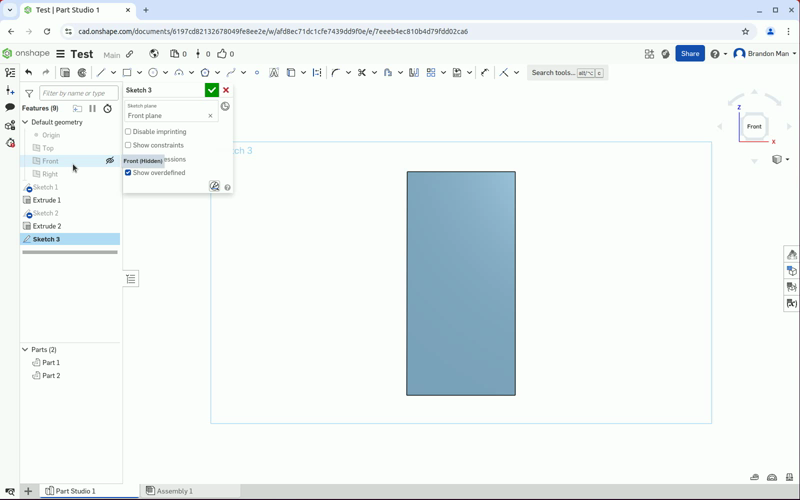
mouse_move(73, 352)
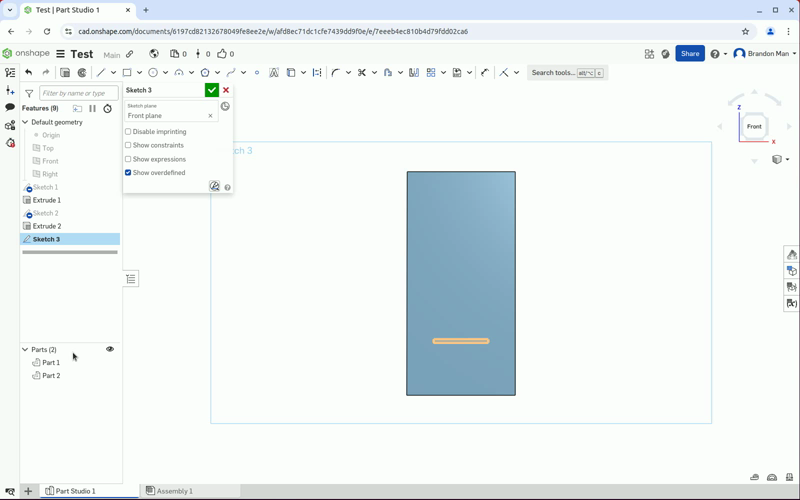
key(y)
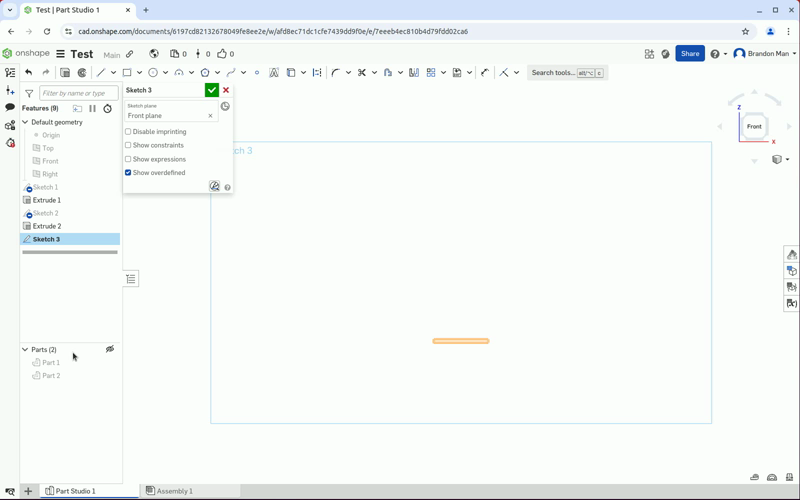
key(l)
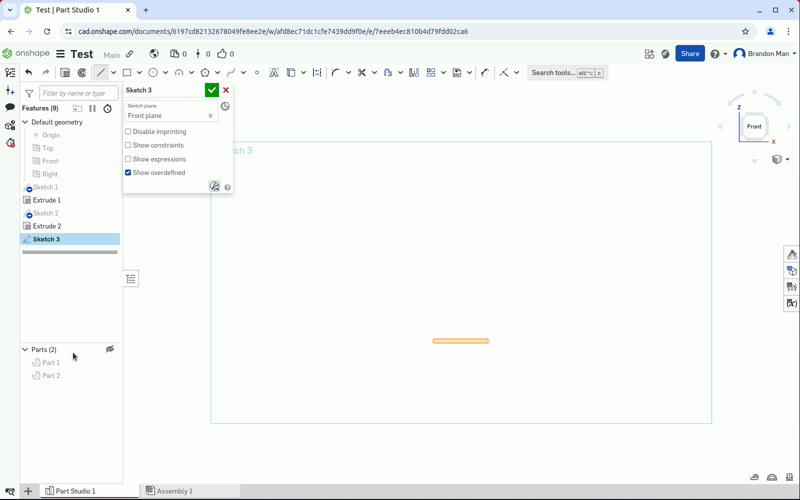
key_down(shift)
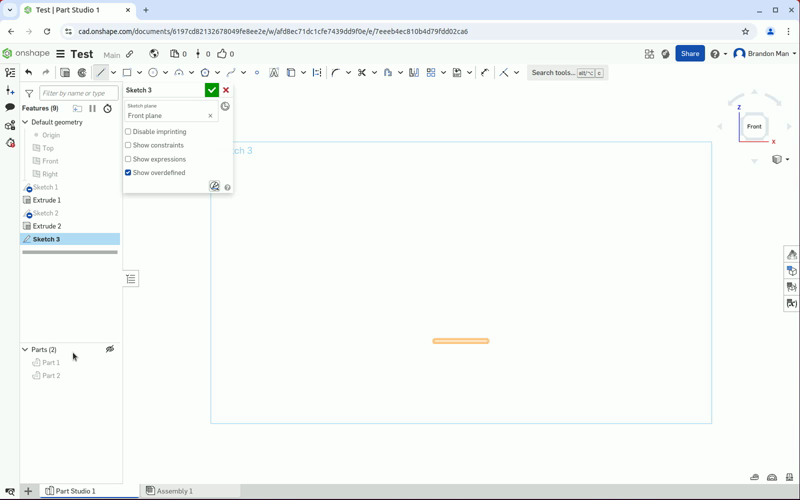
mouse_move(433, 226)
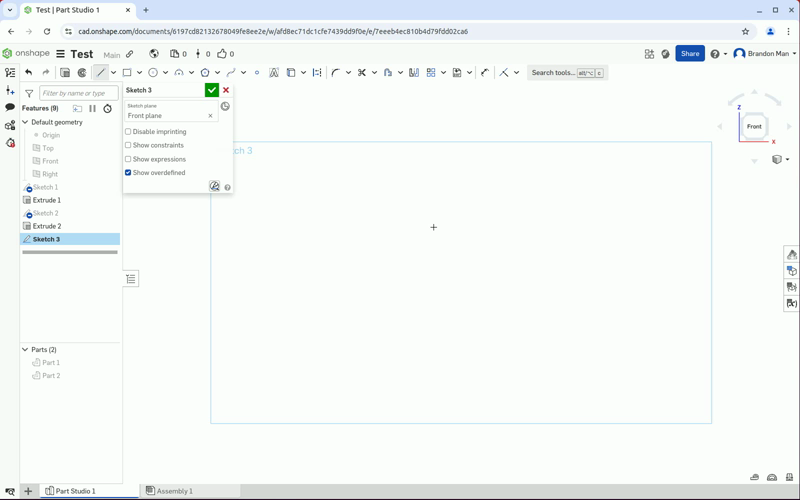
click(433, 226)
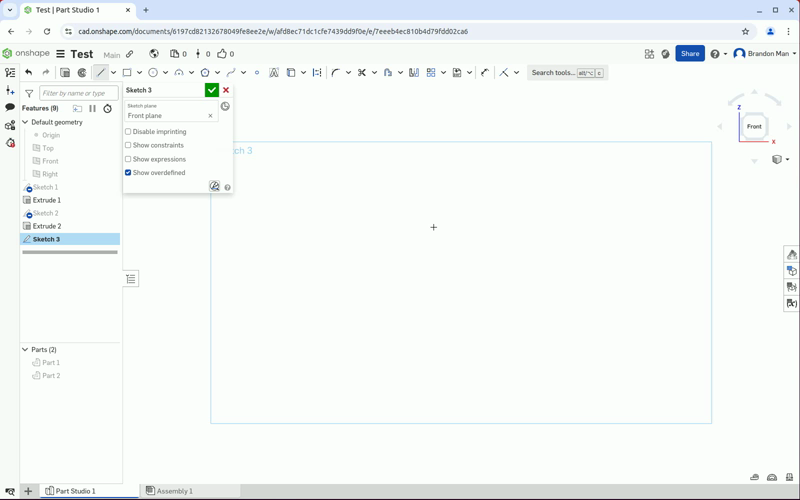
key_up(shift)
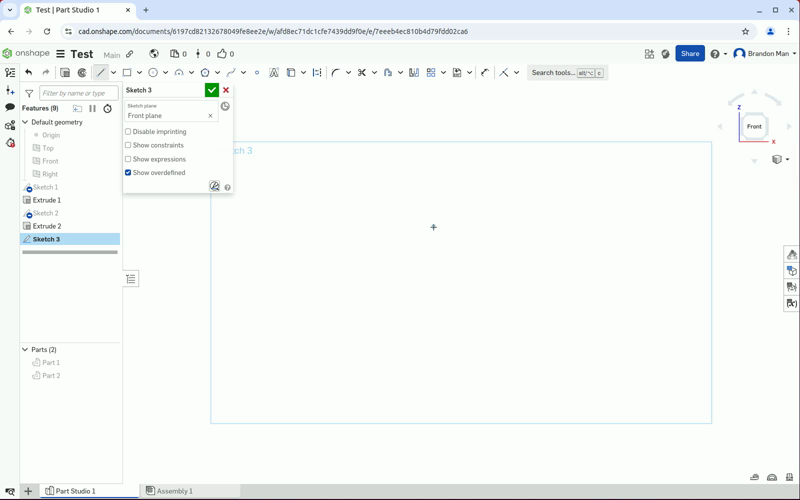
key_down(shift)
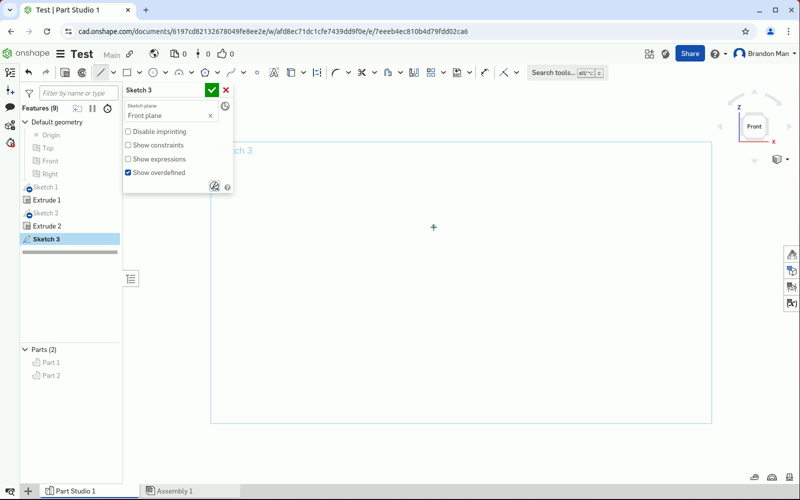
mouse_move(463, 226)
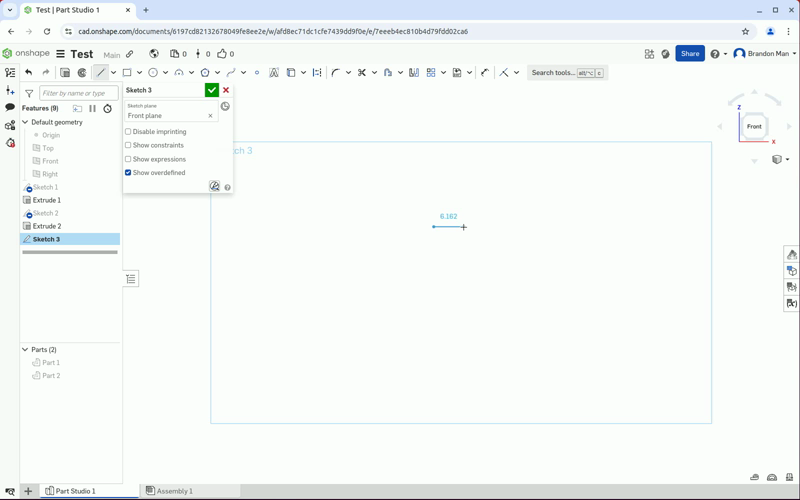
mouse_move(488, 226)
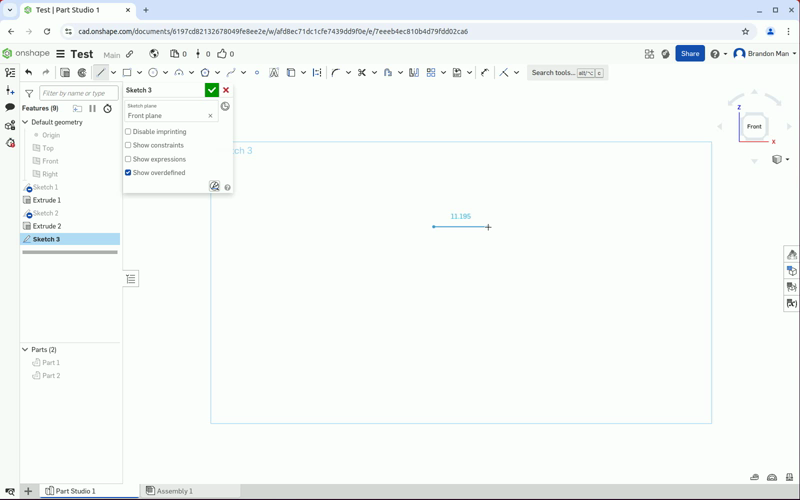
click(488, 226)
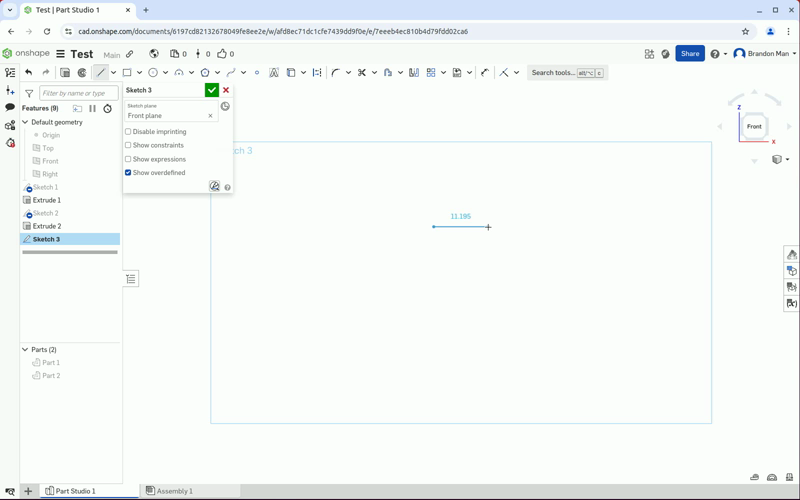
key_up(shift)
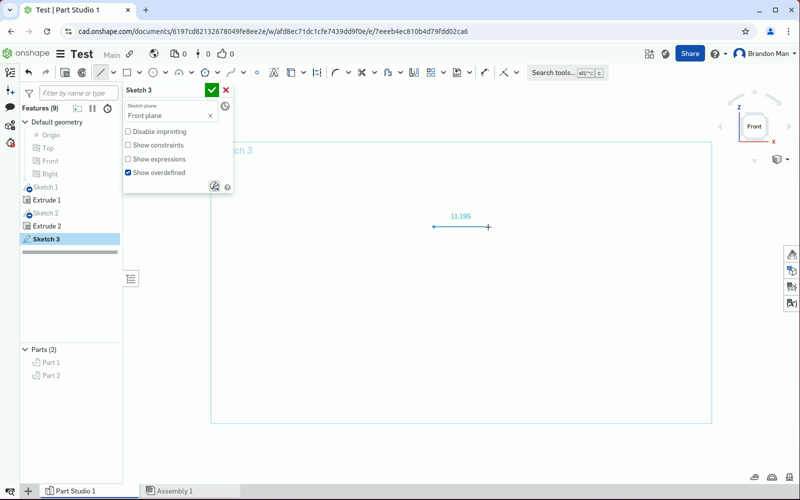
key_down(shift)
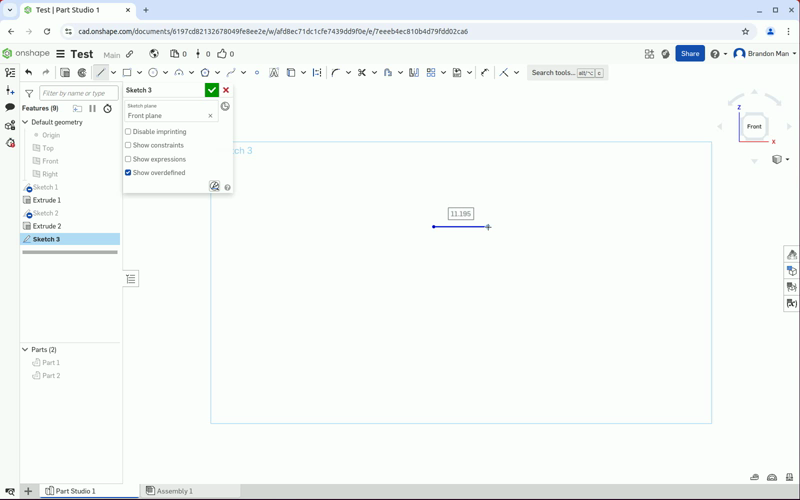
mouse_move(518, 226)
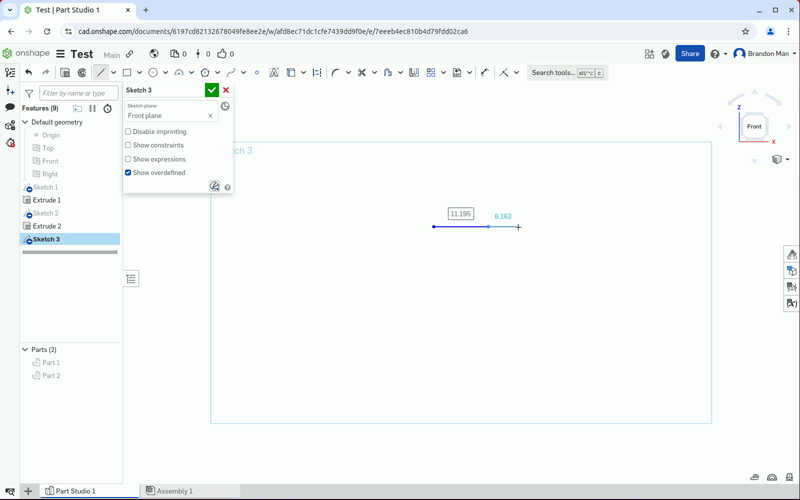
mouse_move(488, 223)
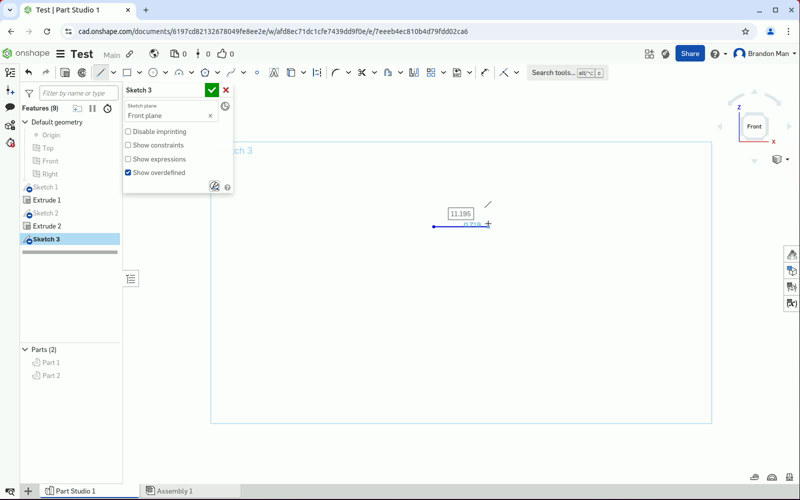
scroll(6)
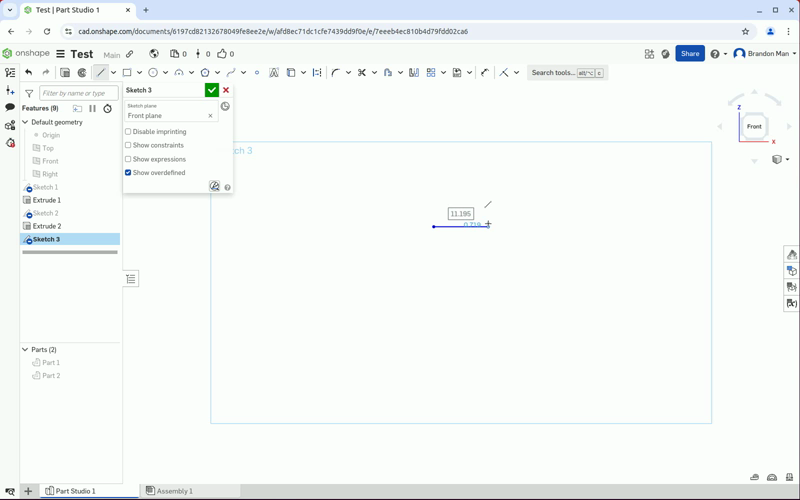
scroll(6)
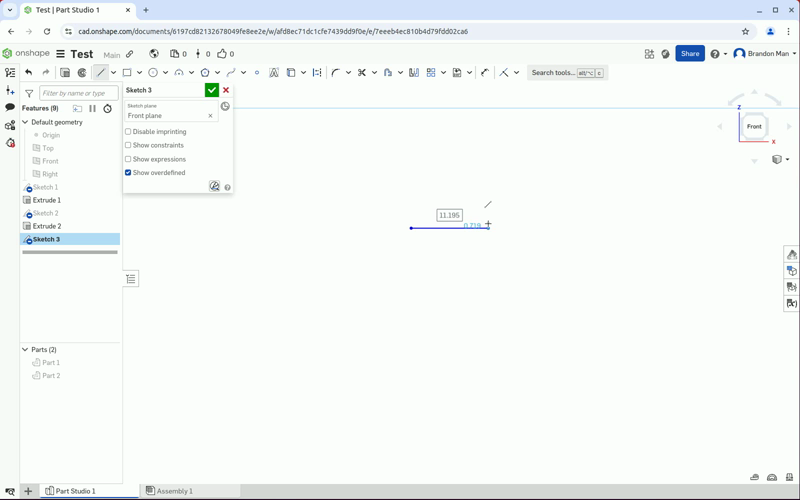
scroll(6)
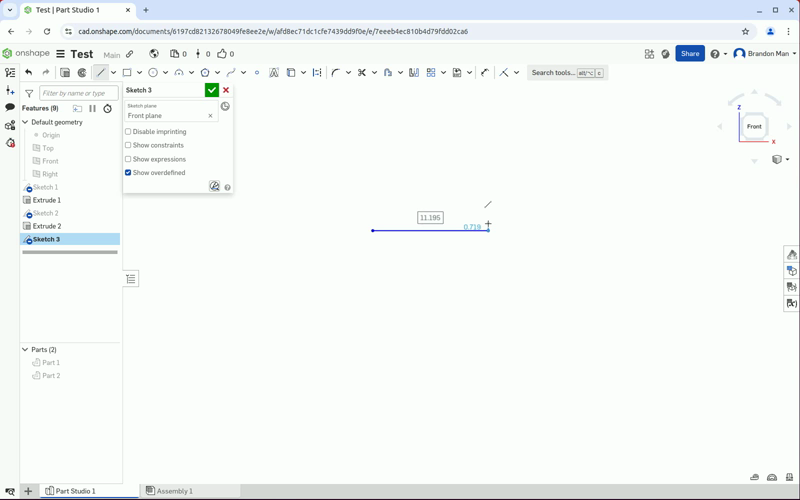
scroll(6)
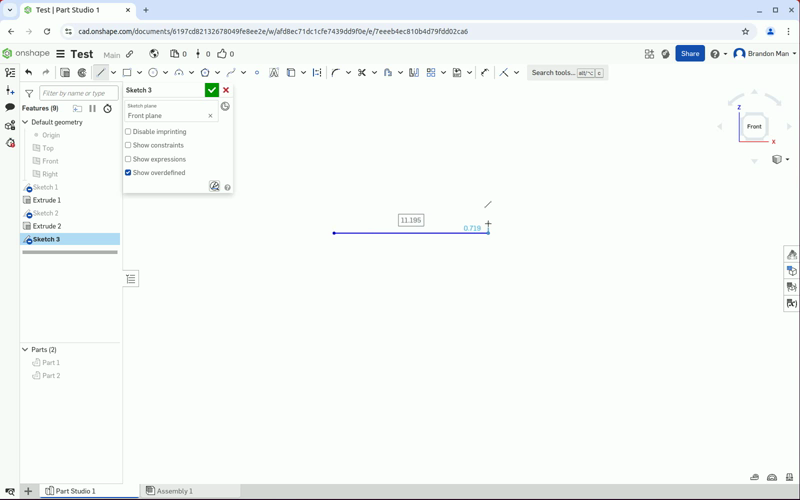
scroll(6)
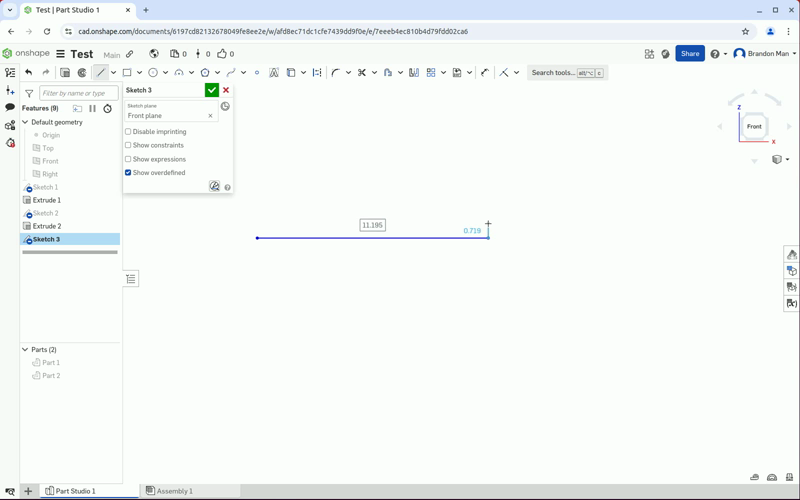
scroll(6)
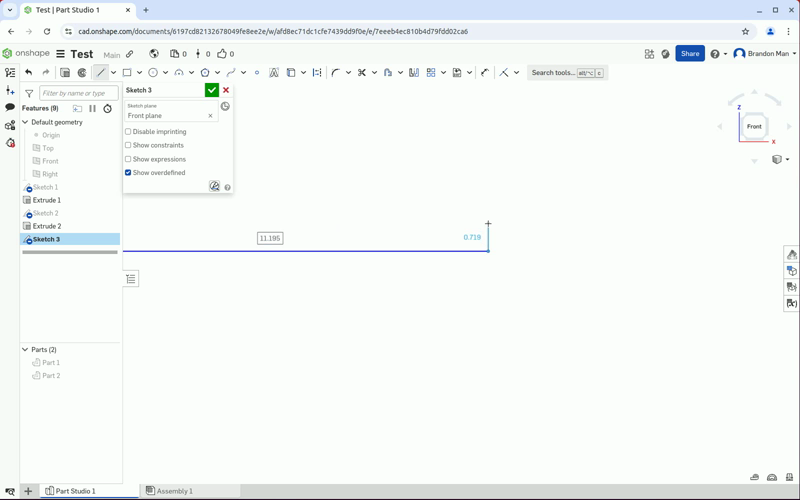
scroll(6)
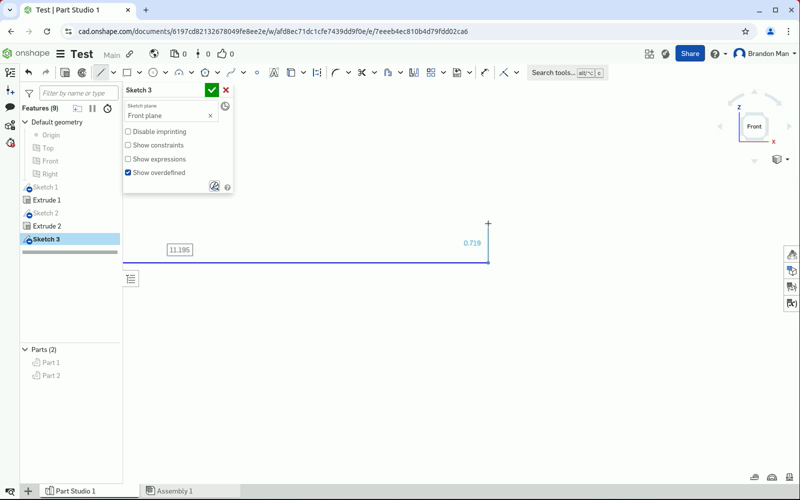
click(488, 223)
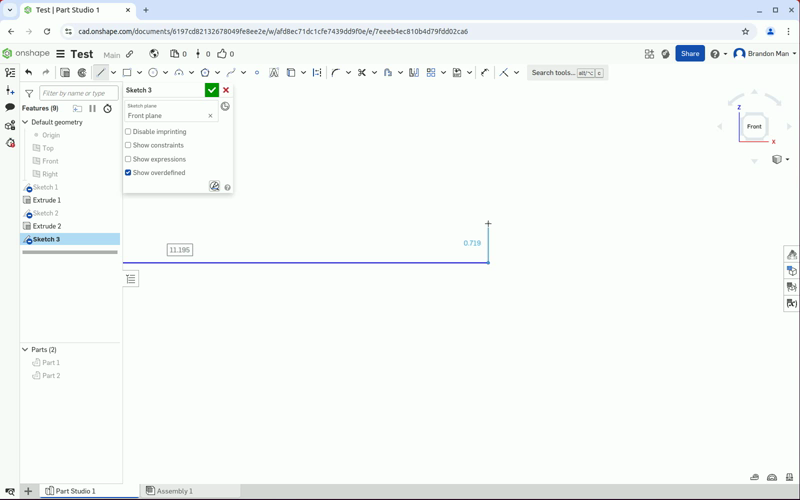
scroll(-6)
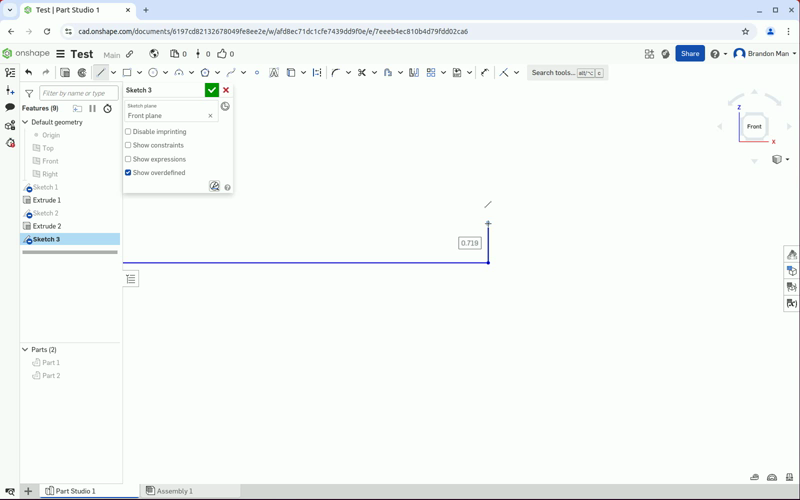
scroll(-6)
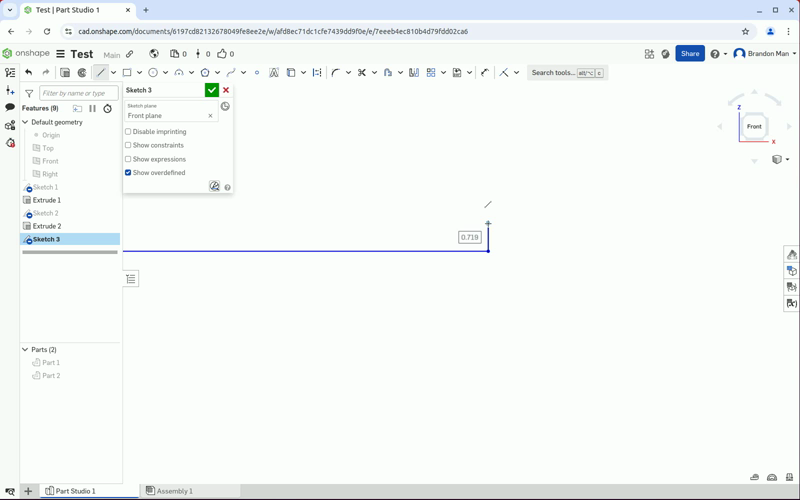
scroll(-6)
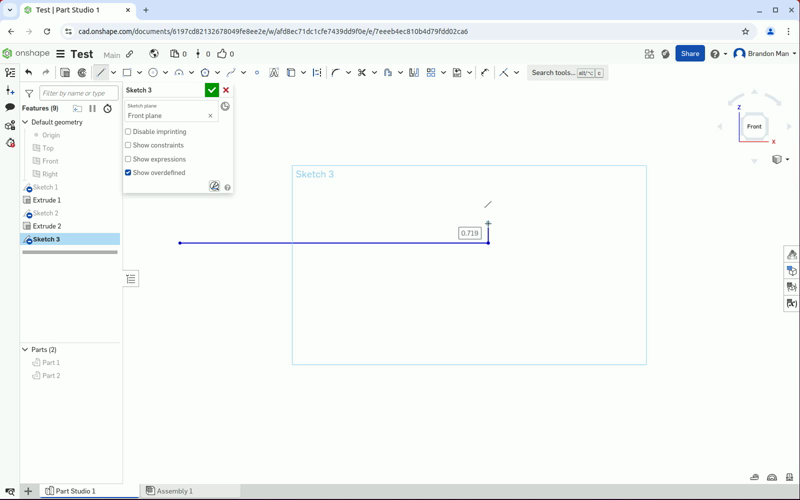
scroll(-6)
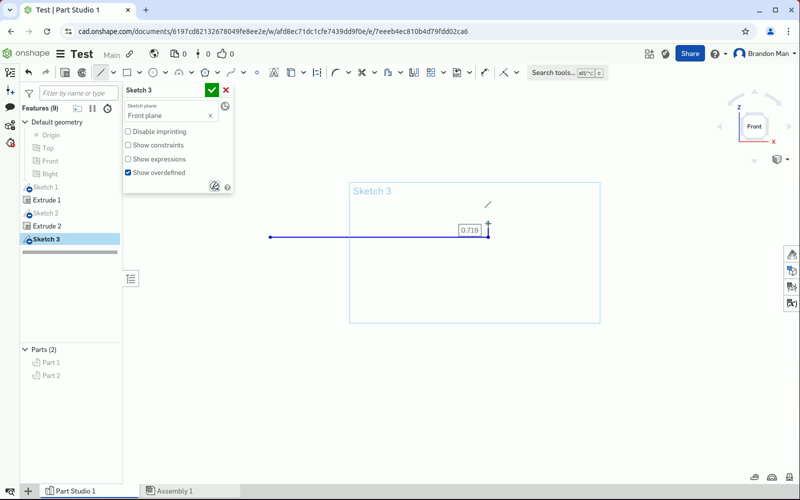
scroll(-6)
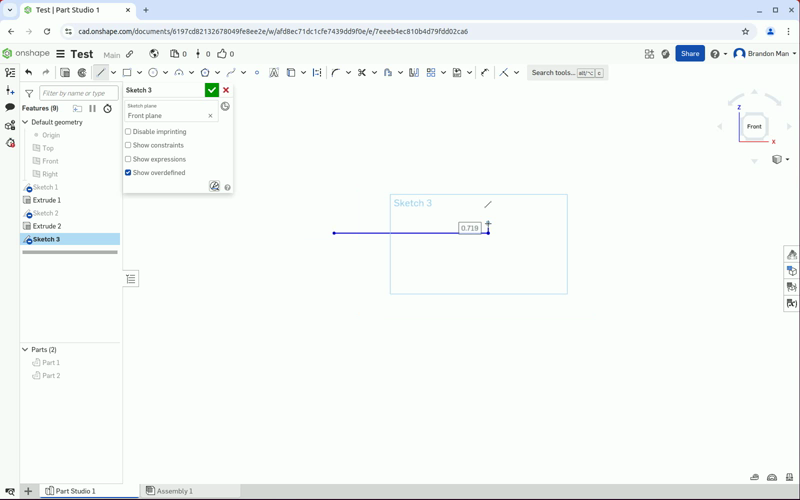
scroll(-6)
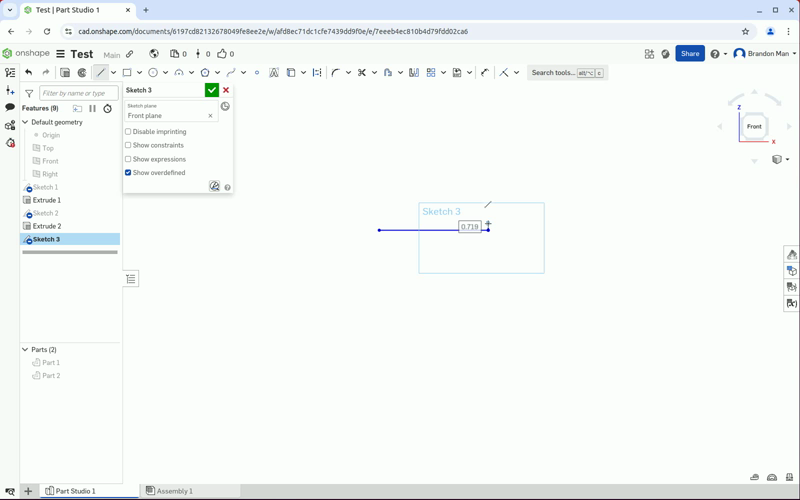
scroll(-6)
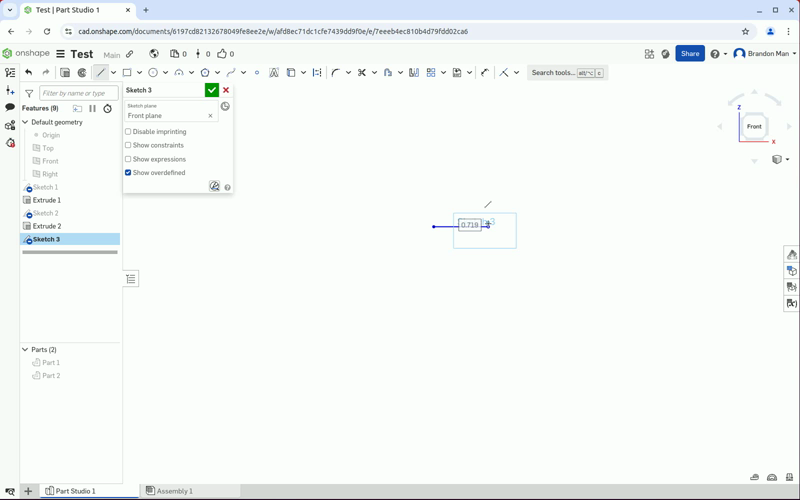
key_up(shift)
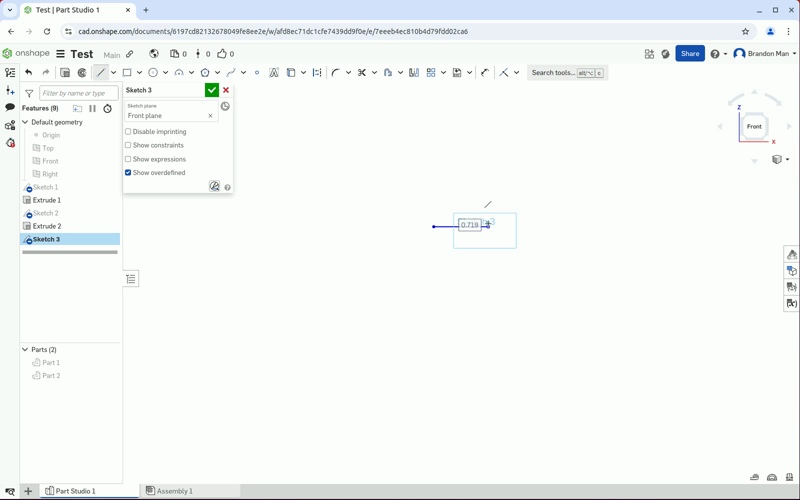
key_down(shift)
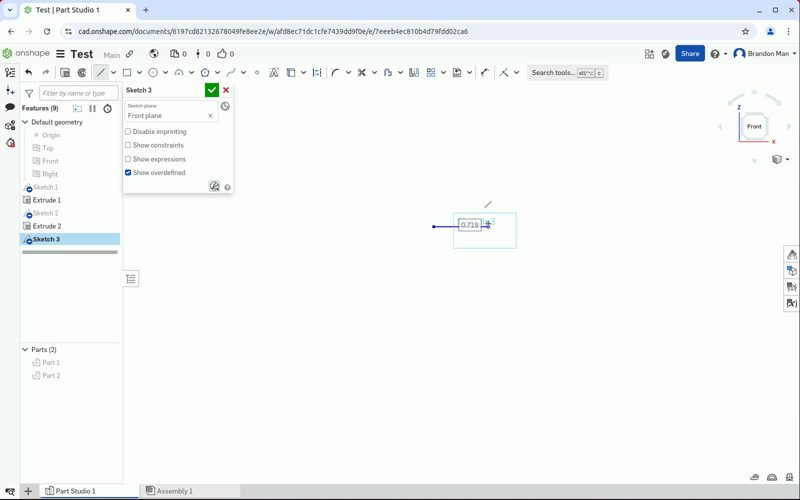
mouse_move(518, 223)
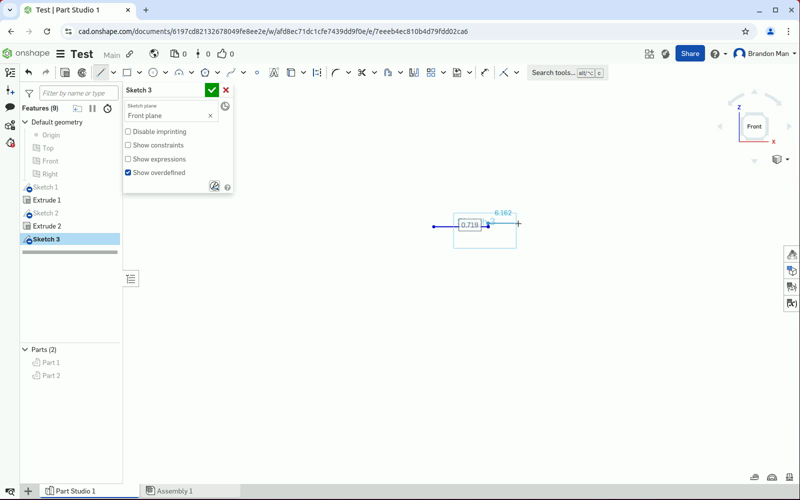
mouse_move(433, 223)
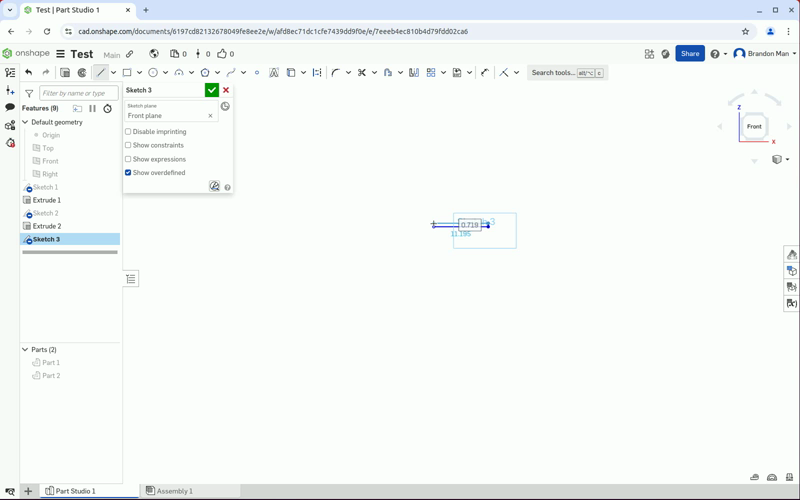
scroll(6)
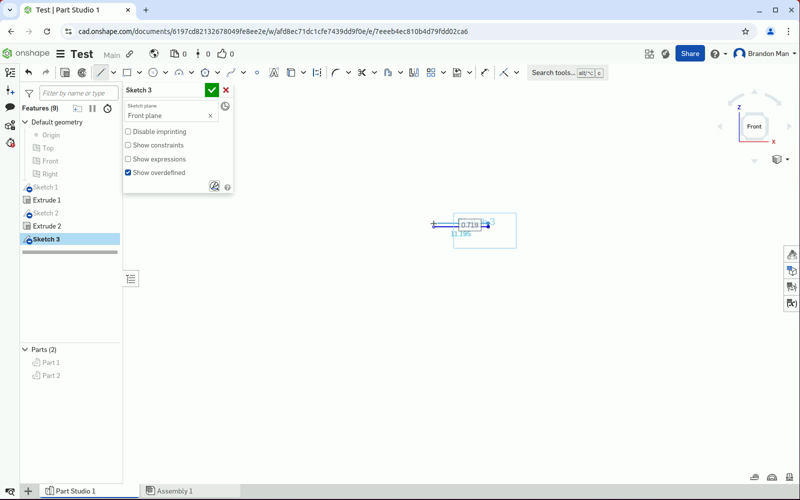
scroll(6)
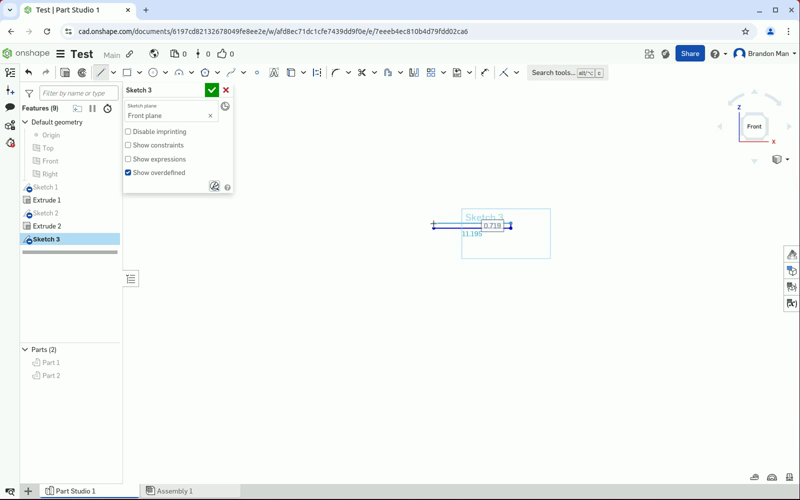
scroll(6)
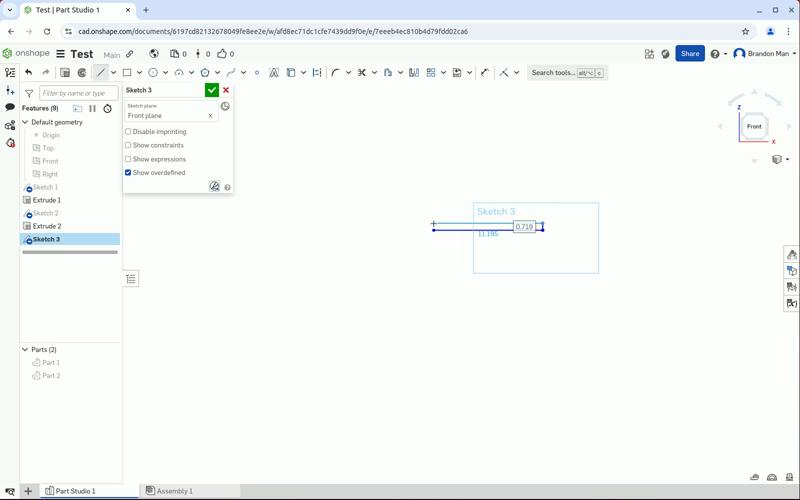
scroll(6)
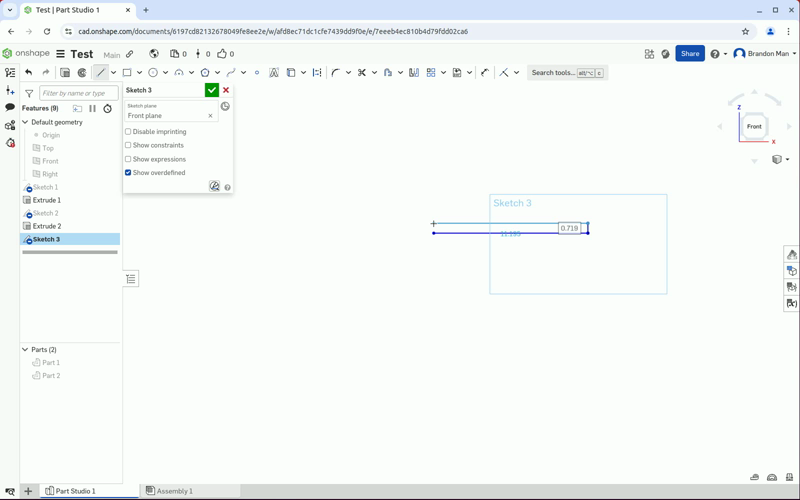
scroll(6)
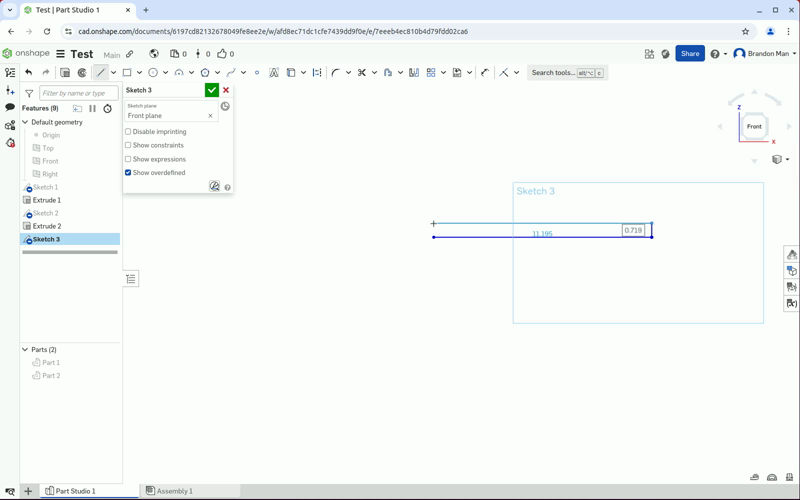
scroll(6)
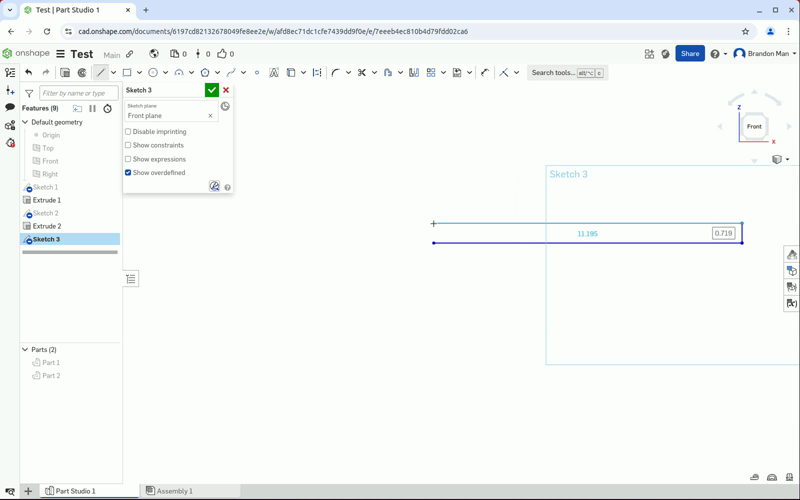
scroll(6)
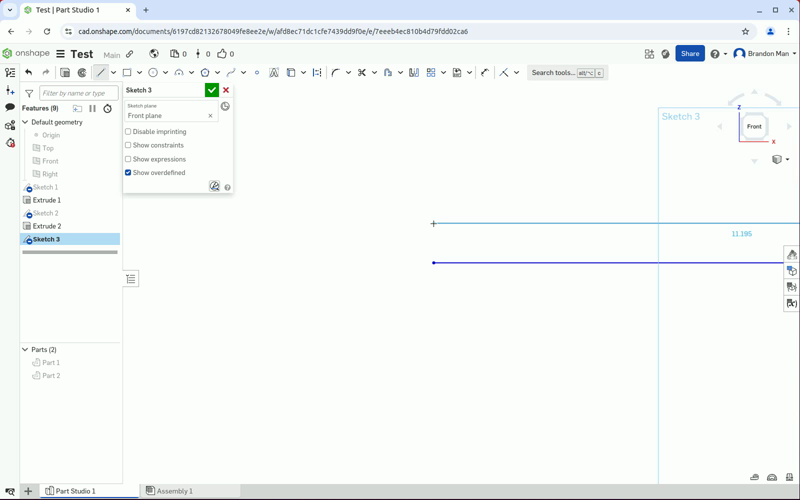
click(433, 223)
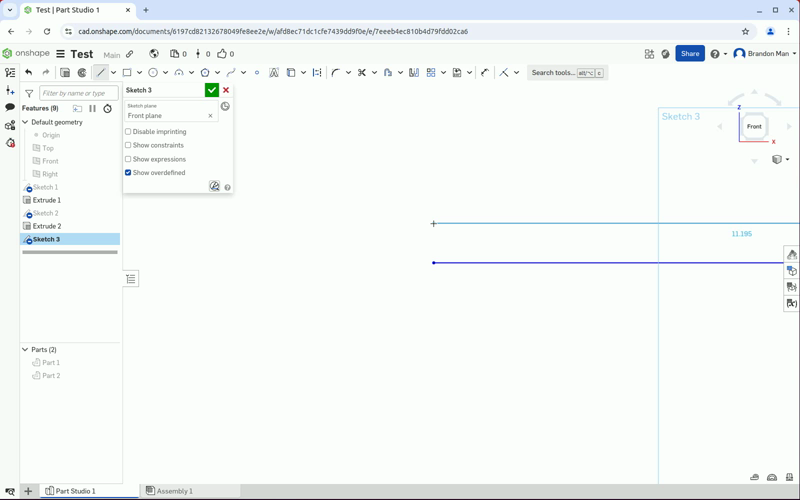
scroll(-6)
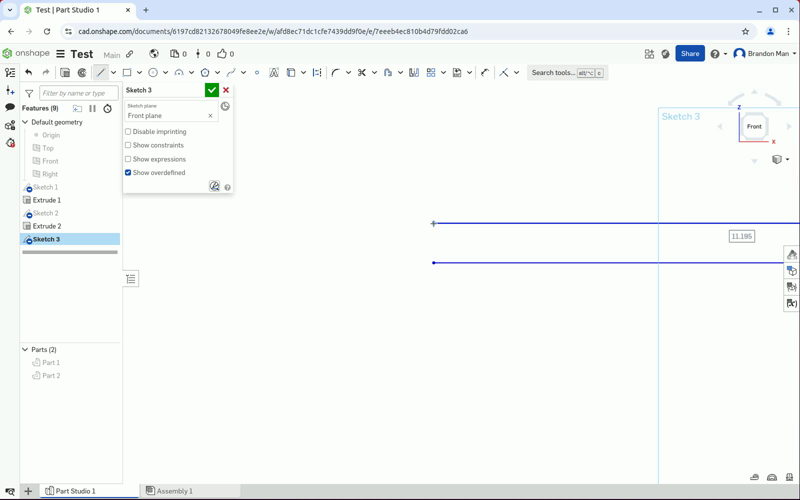
scroll(-6)
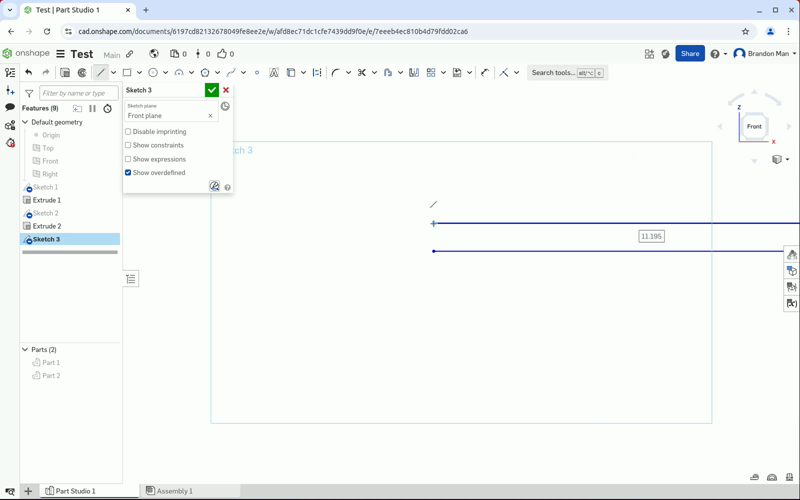
scroll(-6)
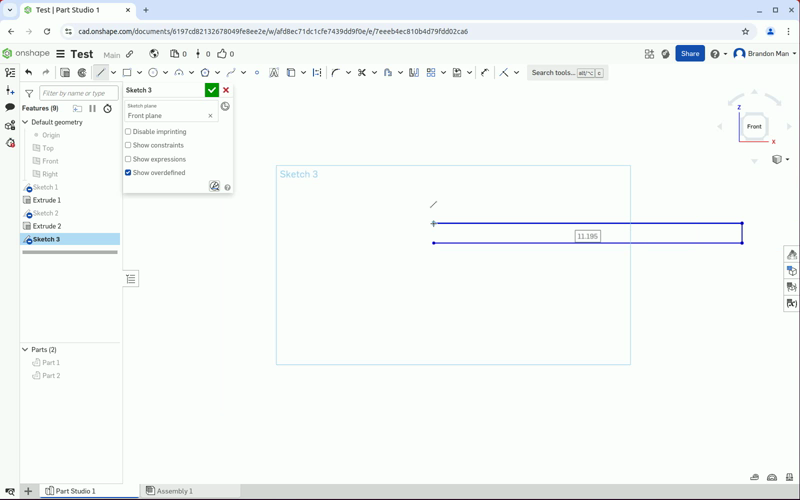
scroll(-6)
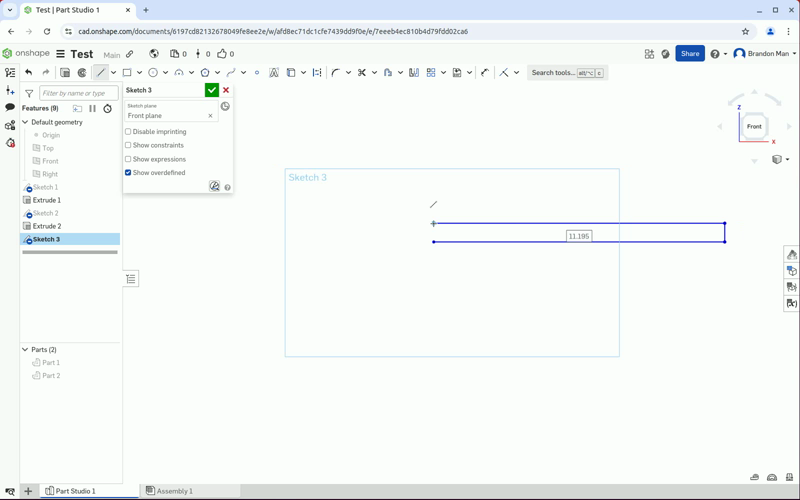
scroll(-6)
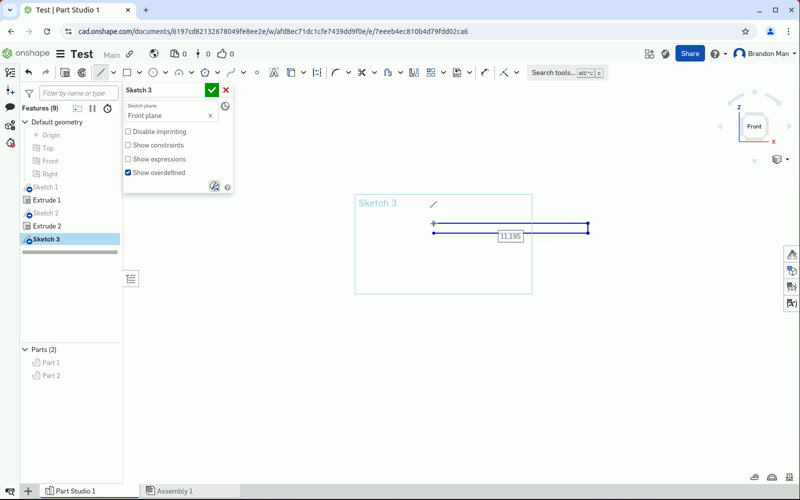
scroll(-6)
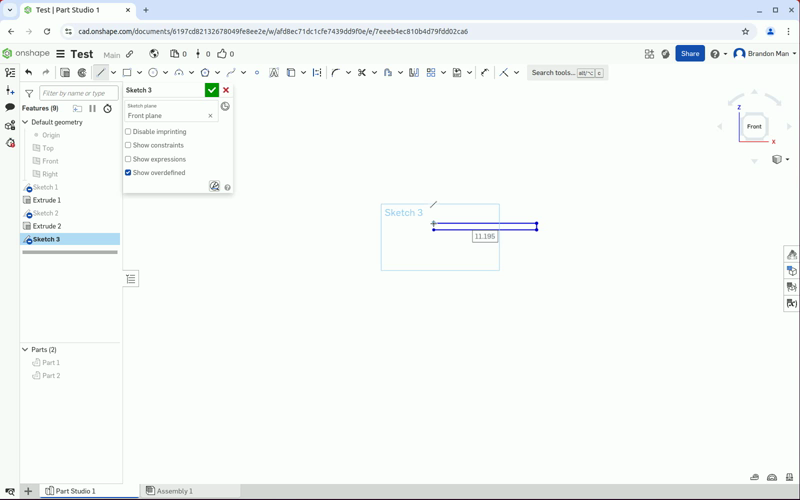
scroll(-6)
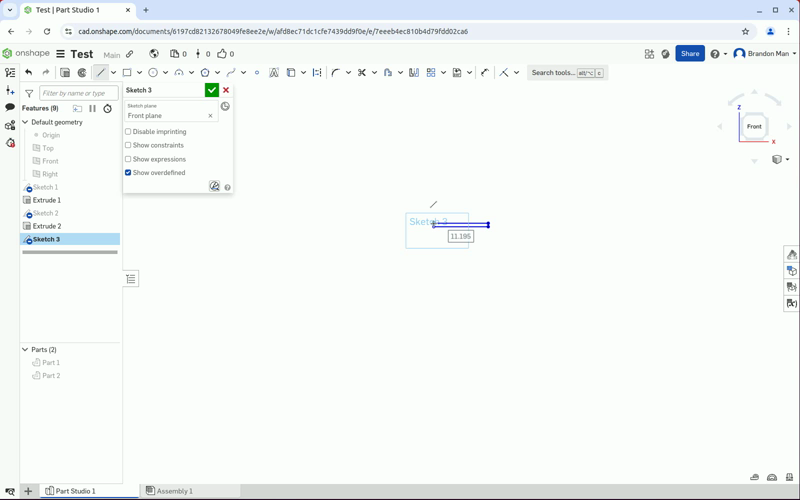
key_up(shift)
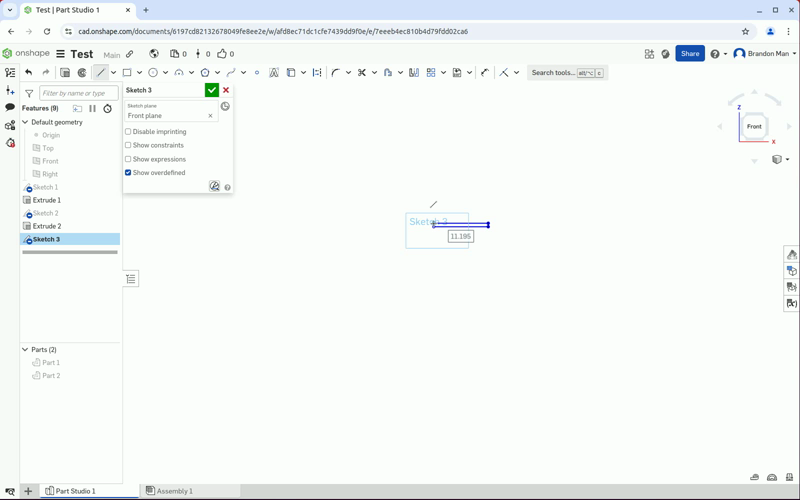
mouse_move(463, 223)
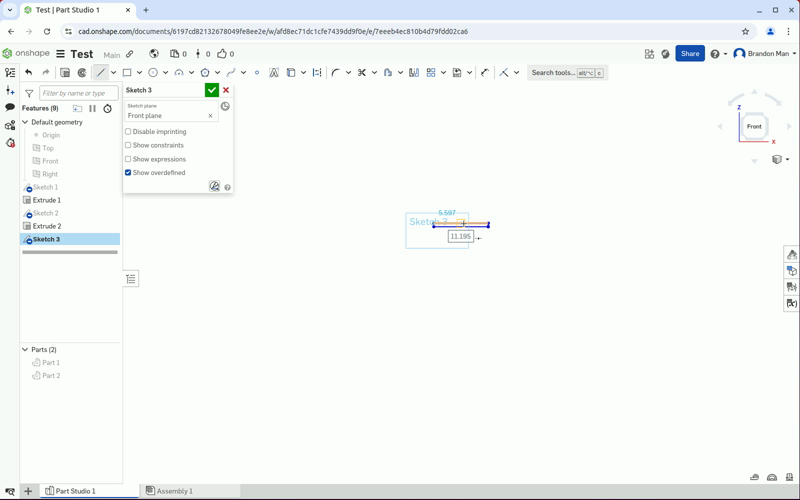
key_down(shift)
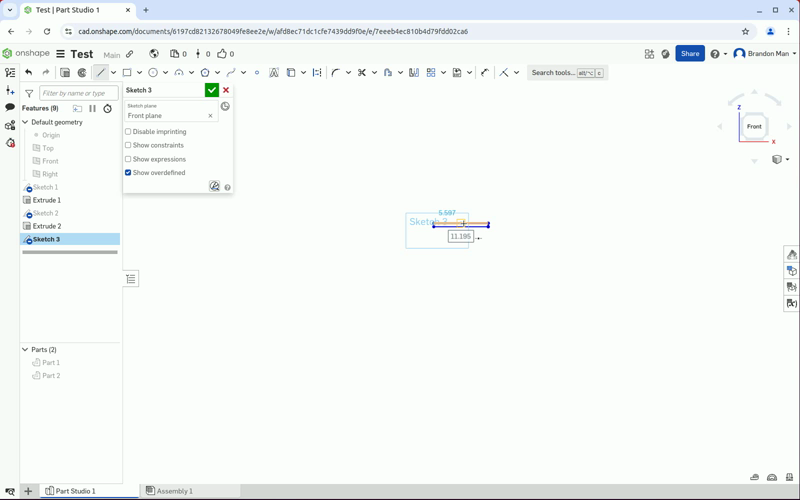
mouse_move(433, 226)
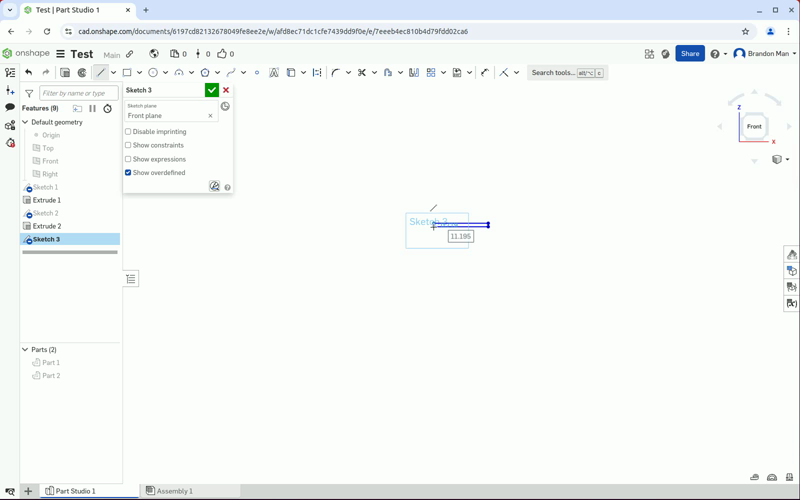
scroll(6)
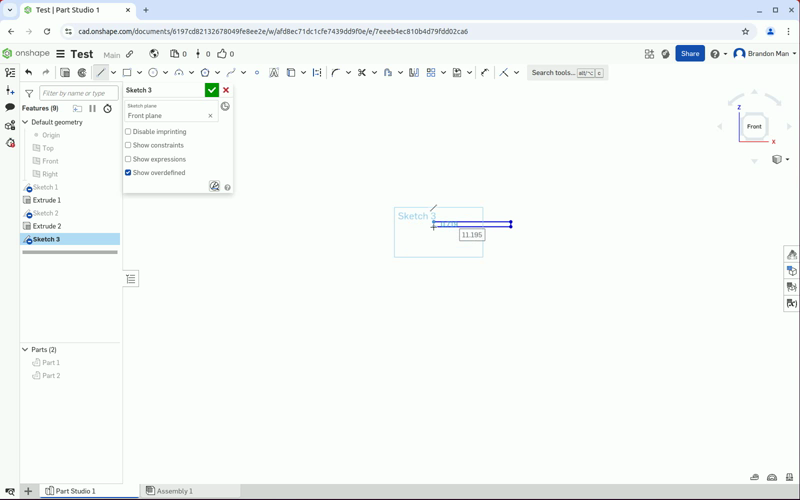
scroll(6)
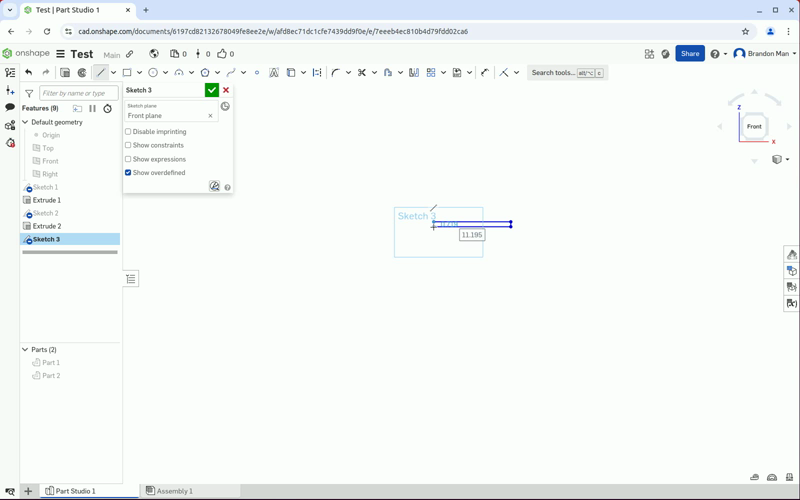
scroll(6)
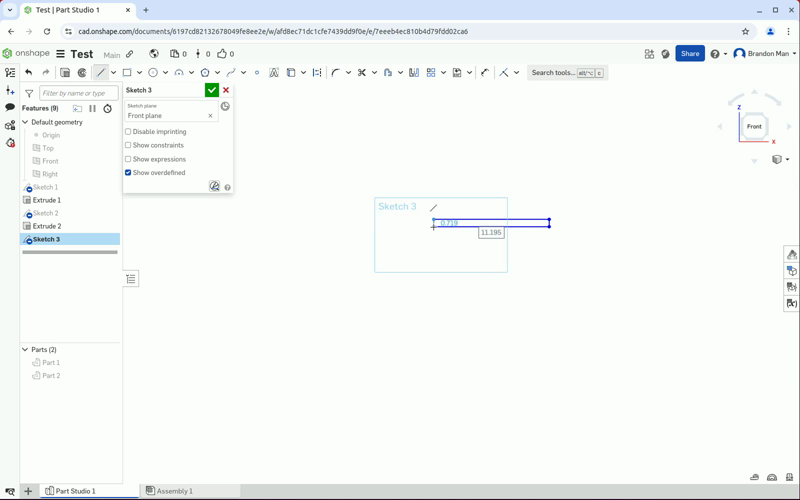
scroll(6)
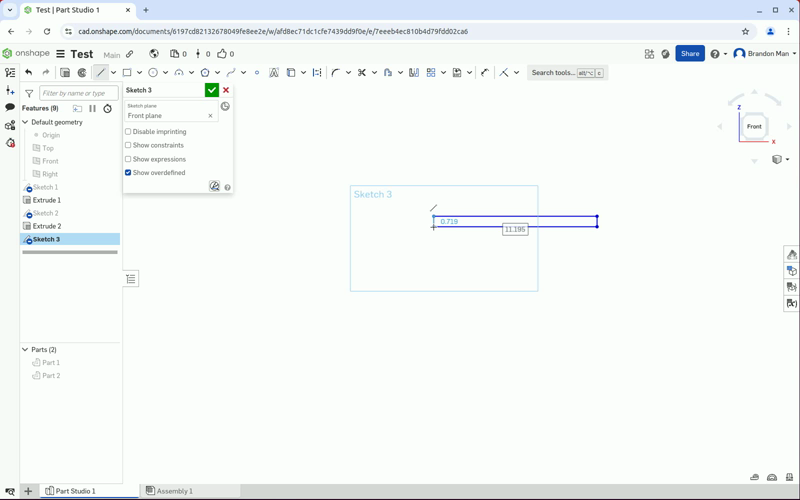
scroll(6)
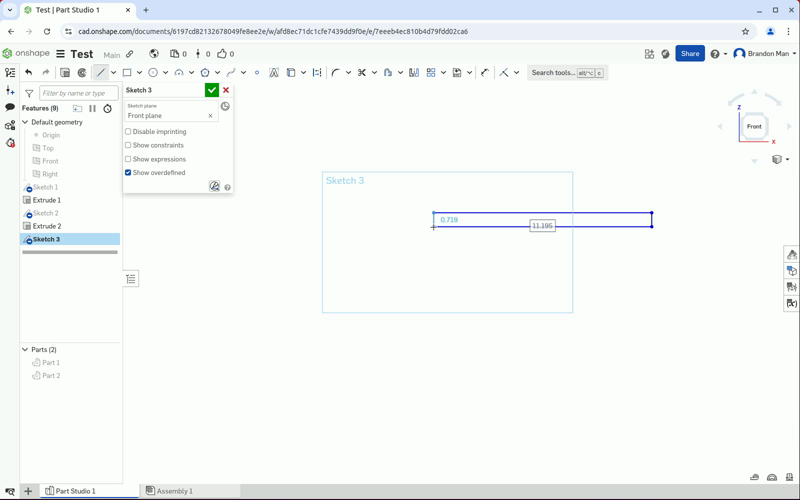
scroll(6)
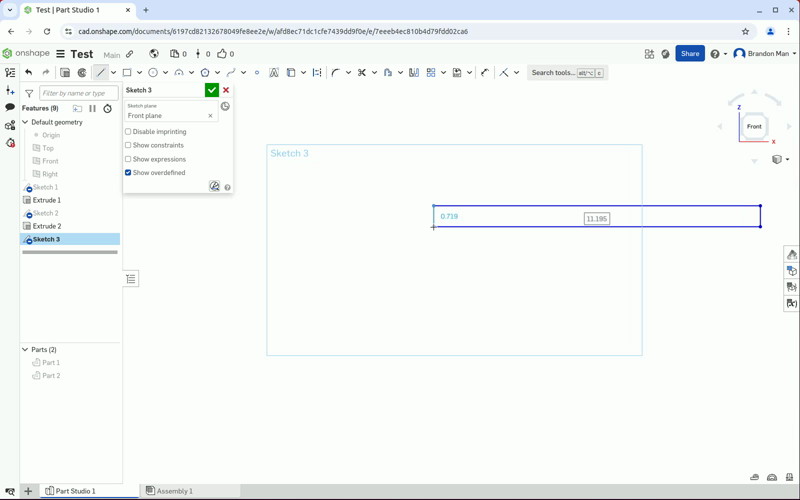
scroll(6)
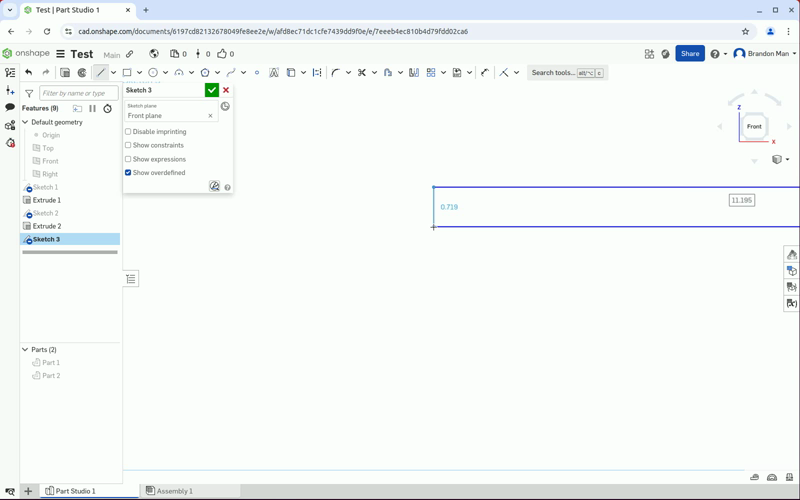
key_up(shift)
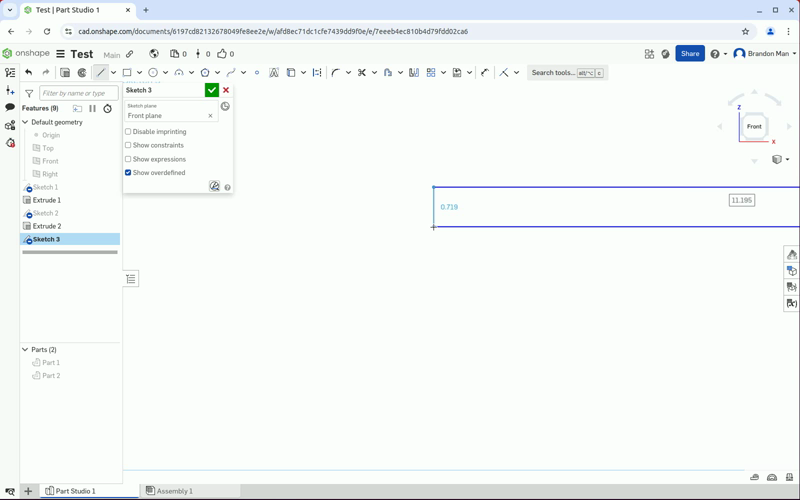
click(433, 226)
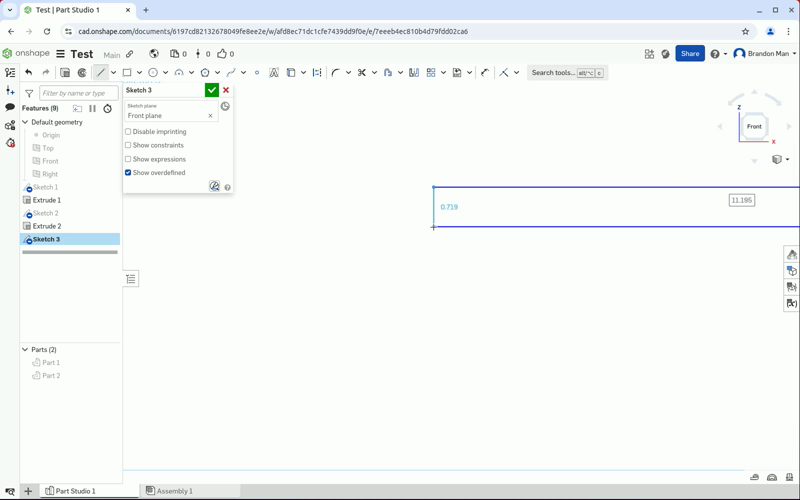
scroll(-6)
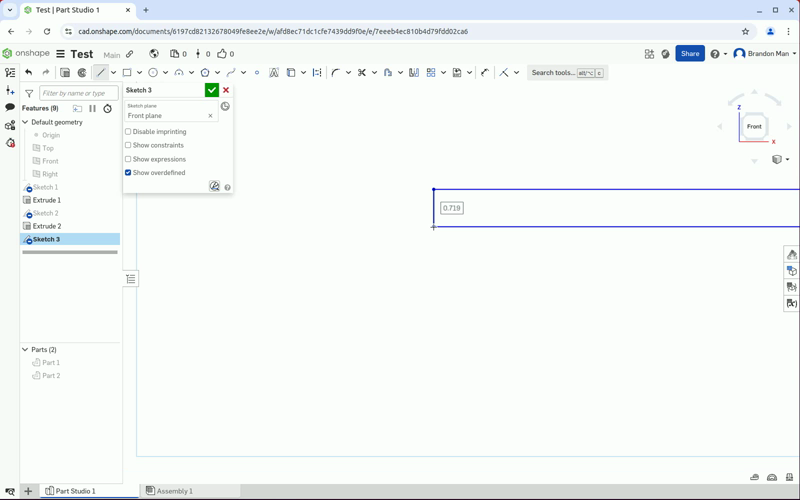
scroll(-6)
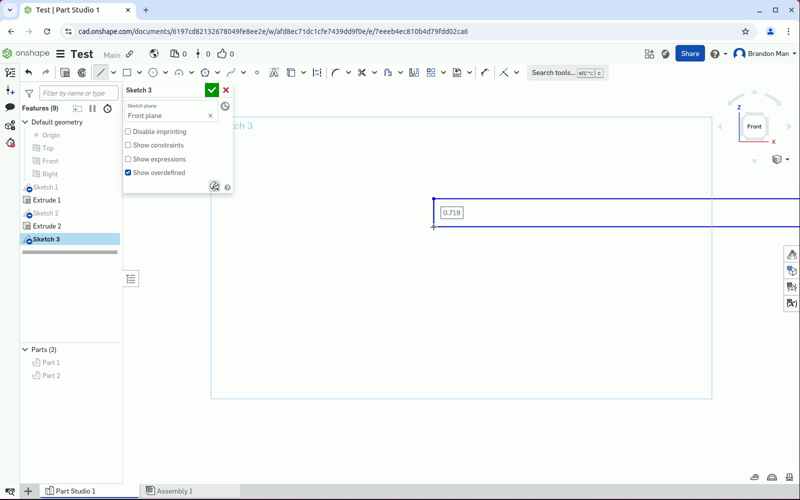
scroll(-6)
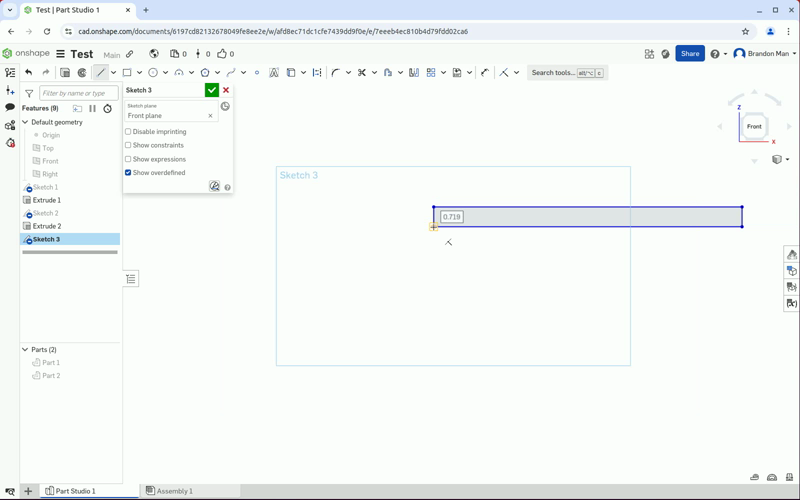
scroll(-6)
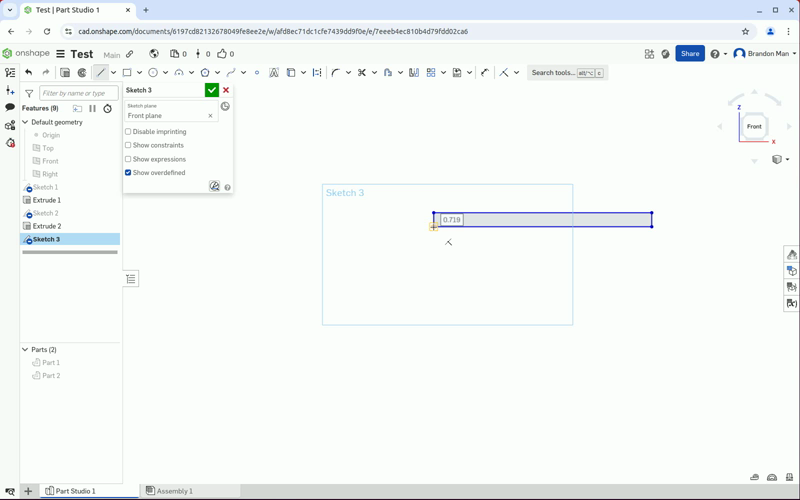
scroll(-6)
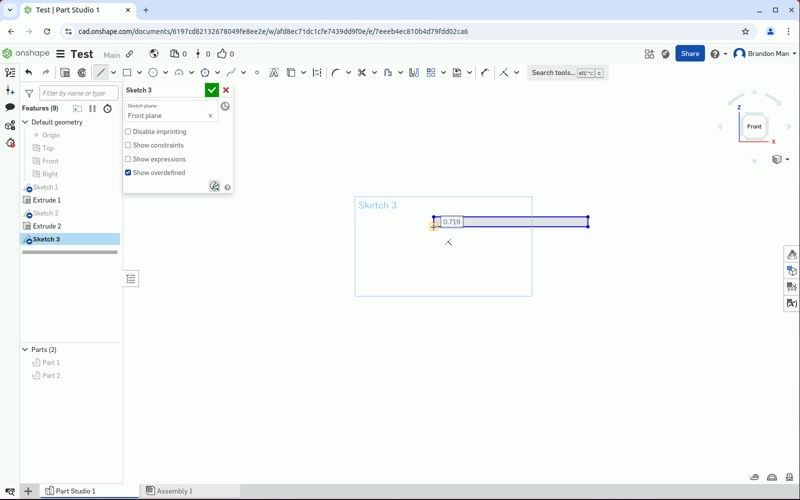
scroll(-6)
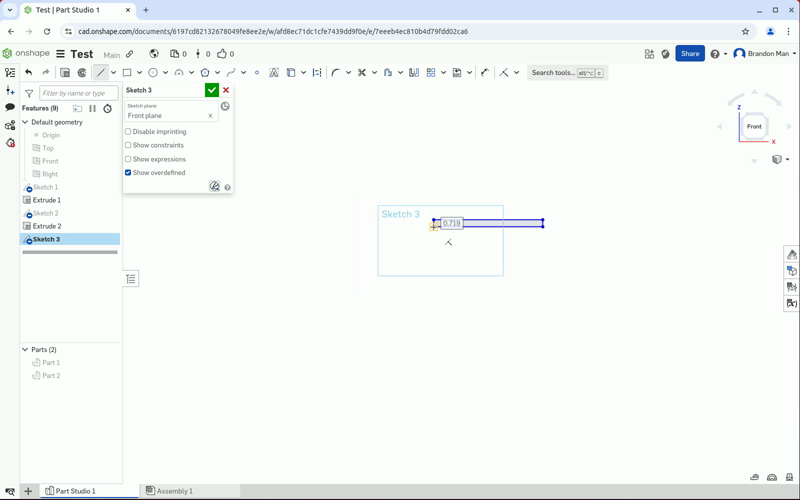
scroll(-6)
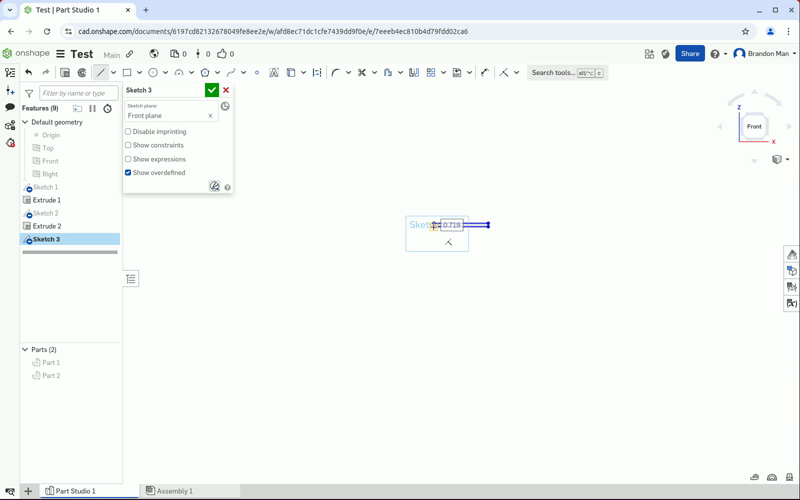
key(esc)
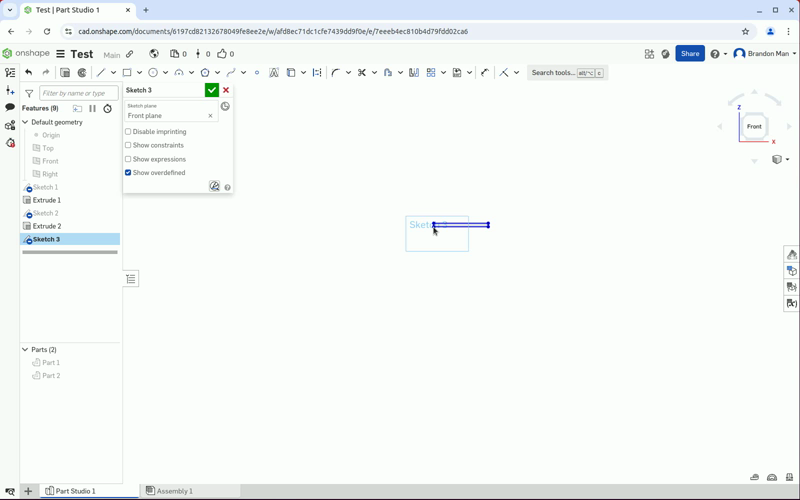
mouse_move(450, 223)
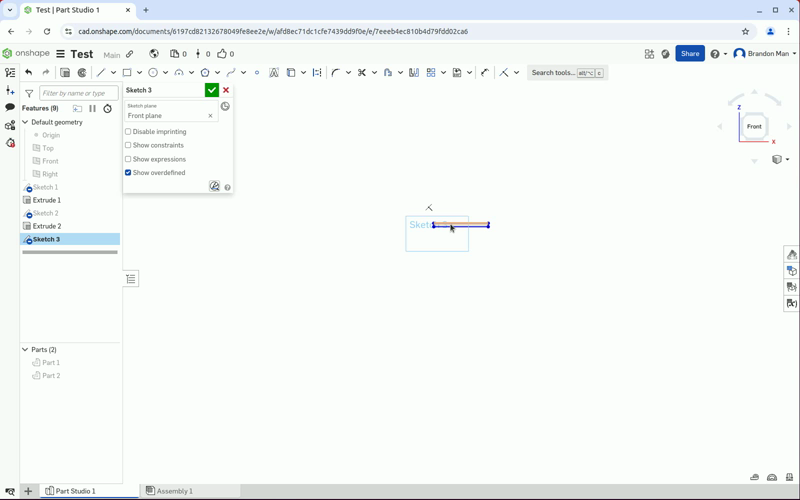
scroll(6)
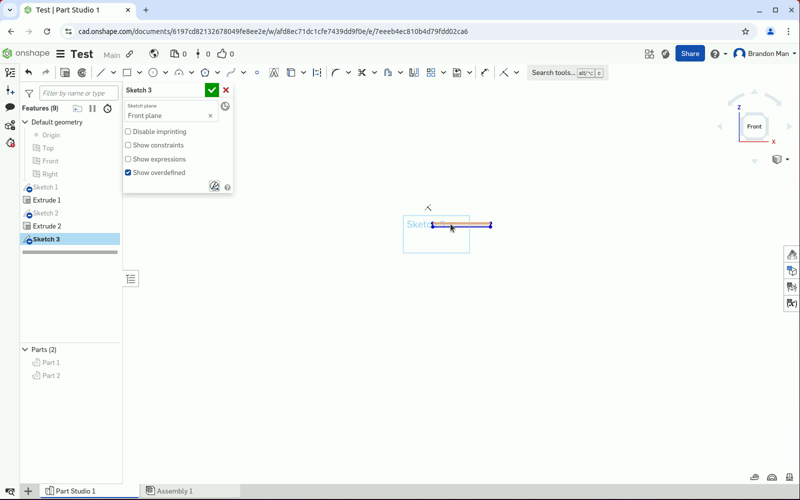
scroll(6)
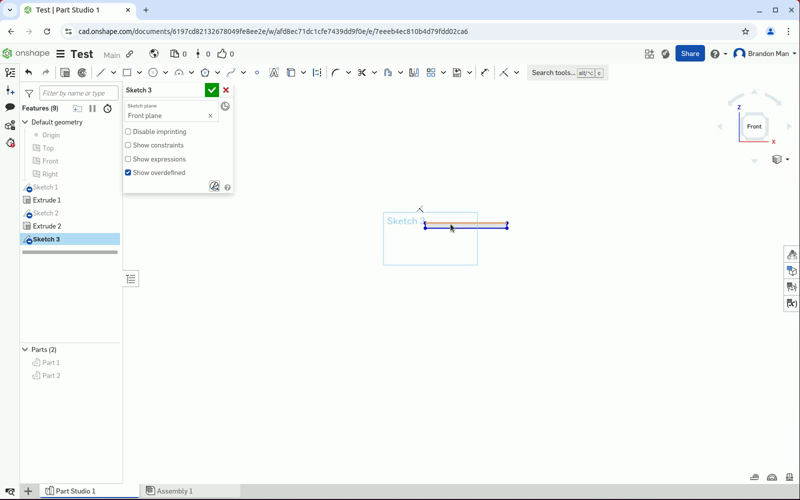
scroll(6)
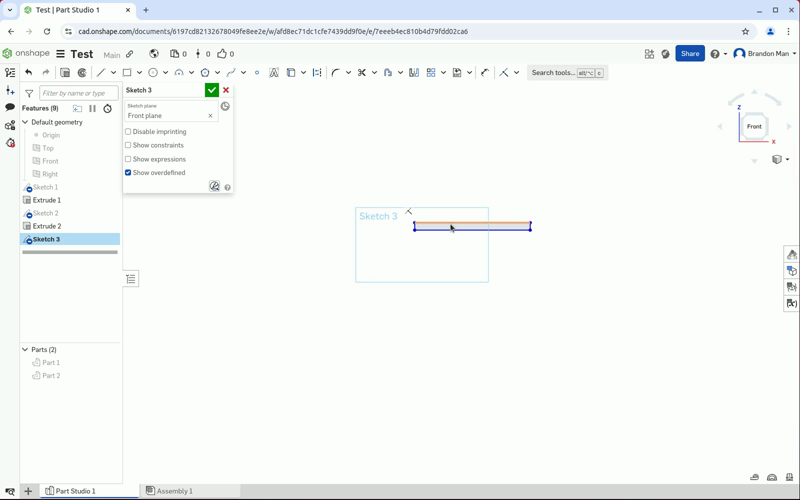
scroll(6)
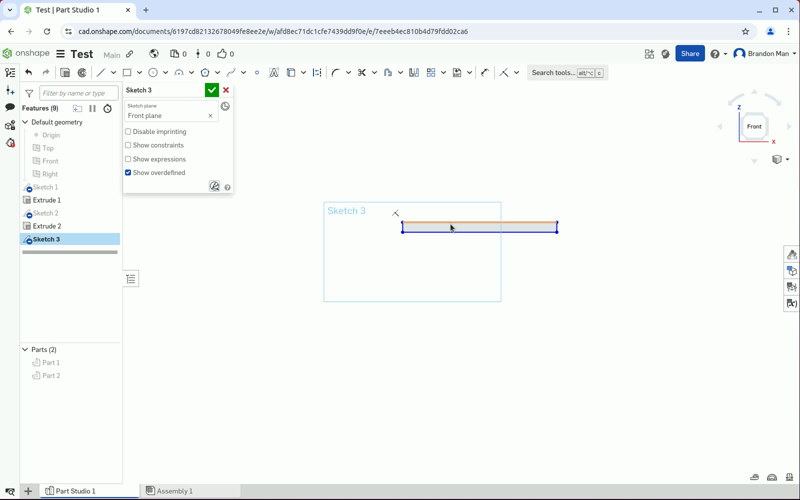
scroll(6)
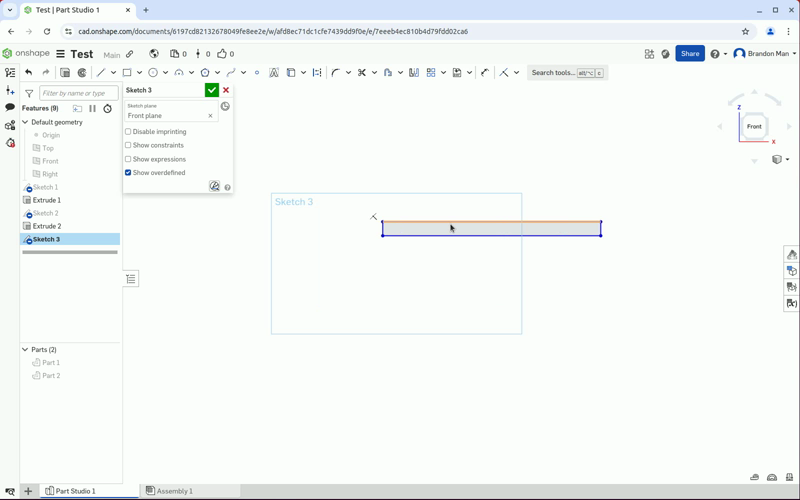
scroll(6)
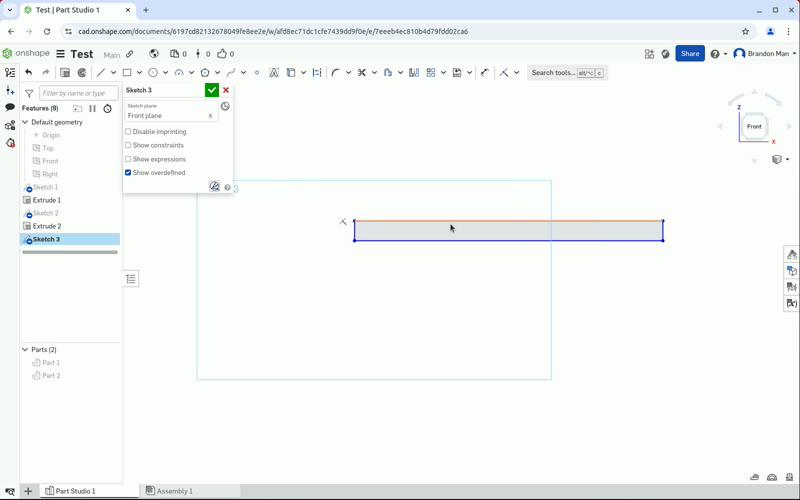
scroll(6)
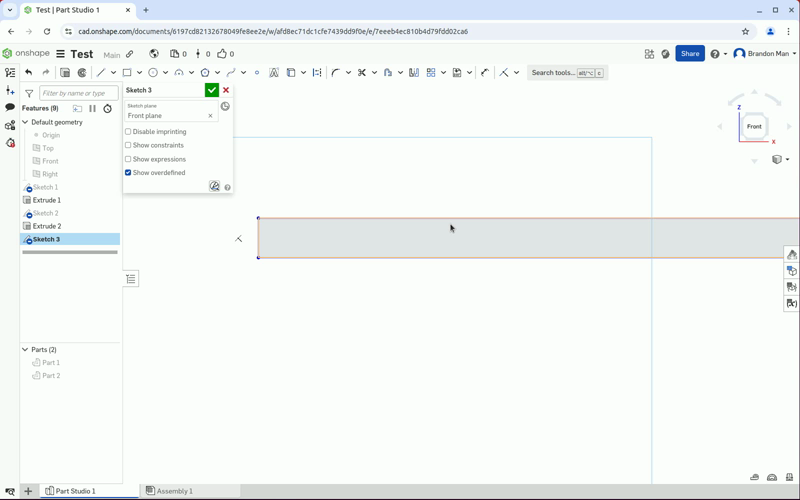
click(450, 223)
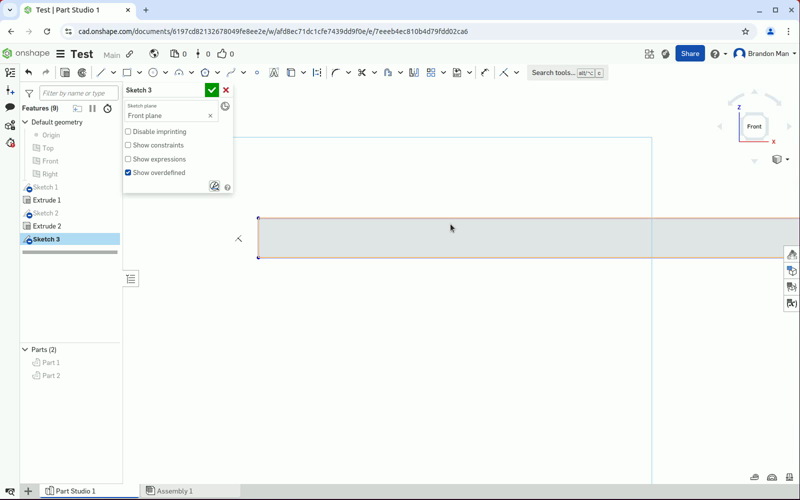
scroll(-6)
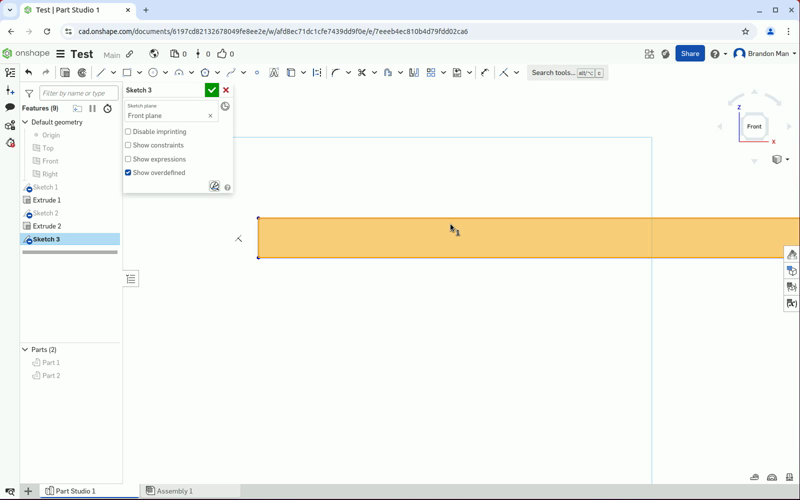
scroll(-6)
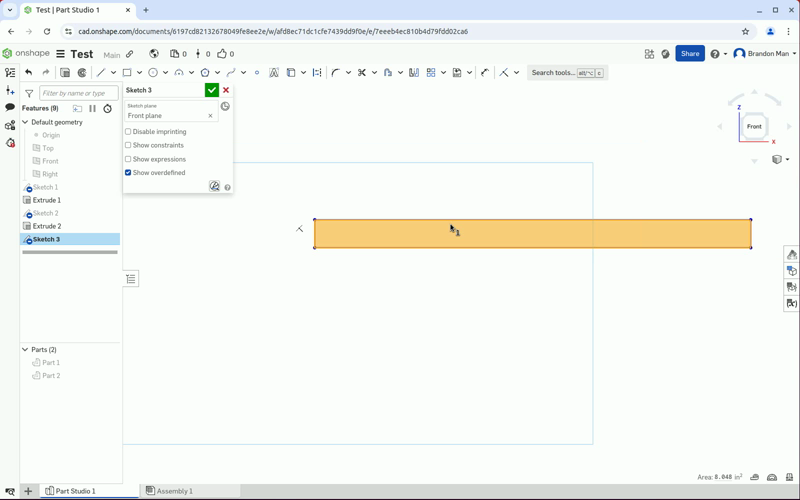
scroll(-6)
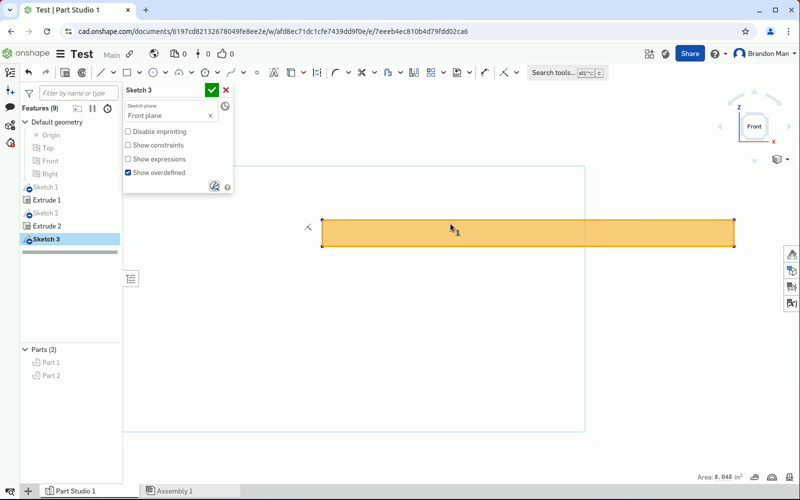
scroll(-6)
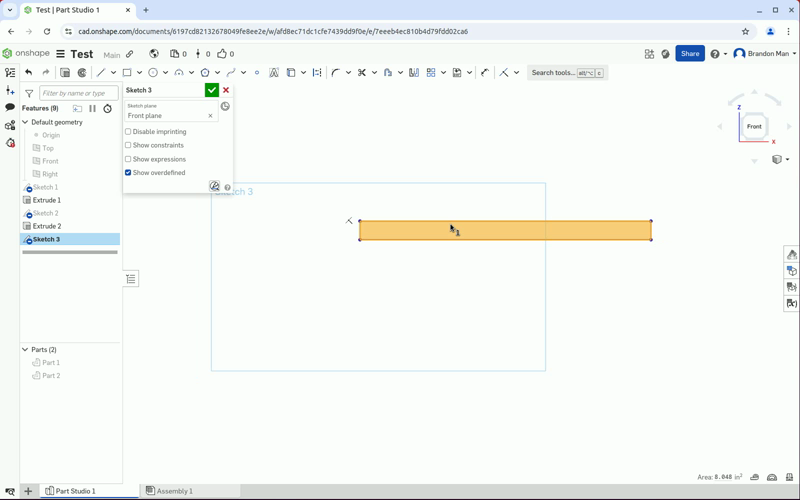
scroll(-6)
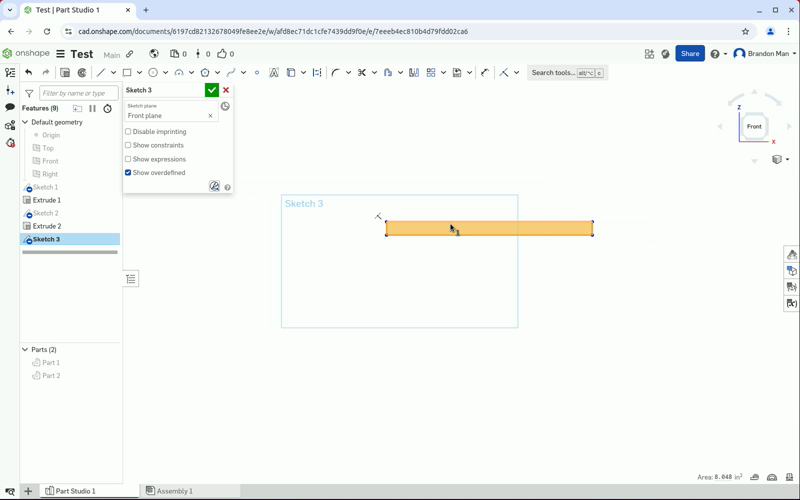
scroll(-6)
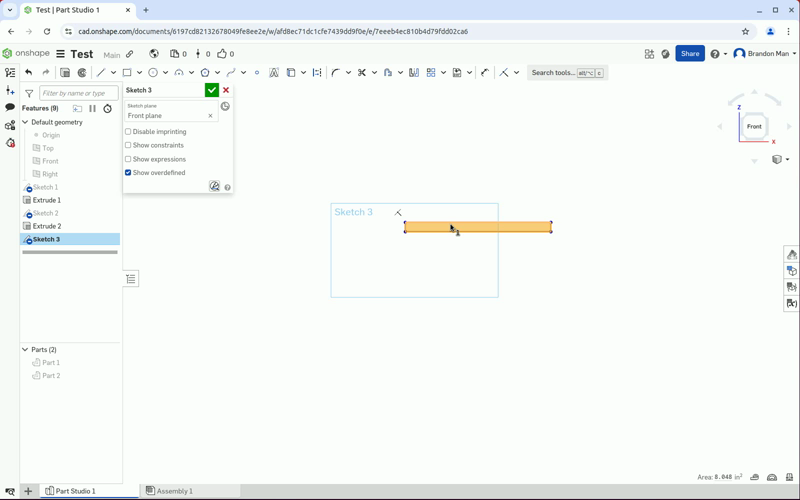
scroll(-6)
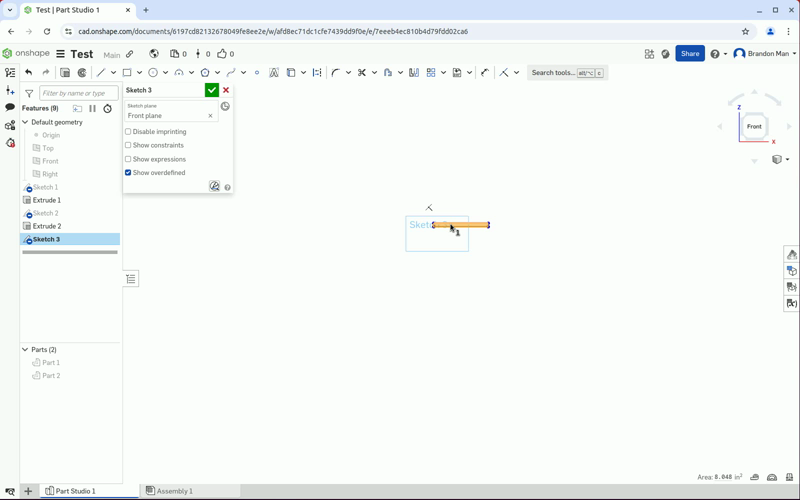
mouse_move(73, 352)
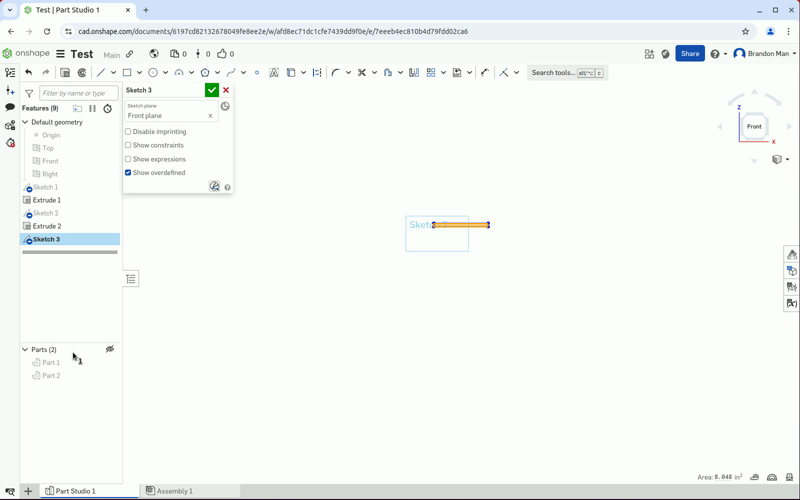
key(shift+y)
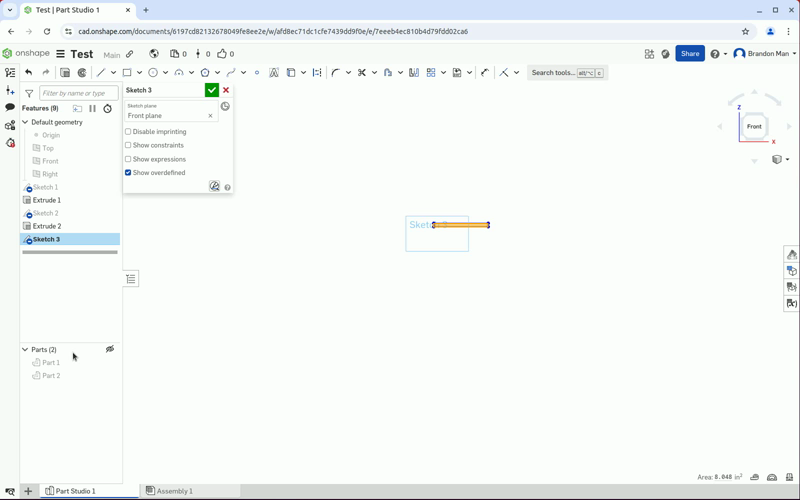
key(shift+e)
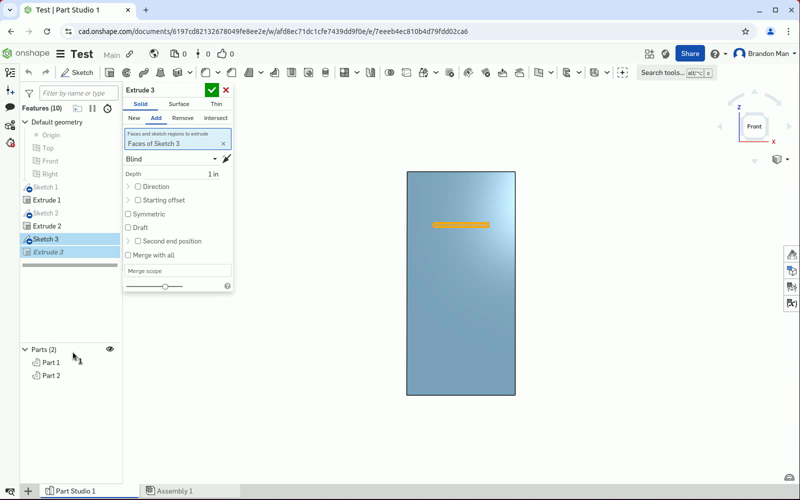
mouse_move(143, 106)
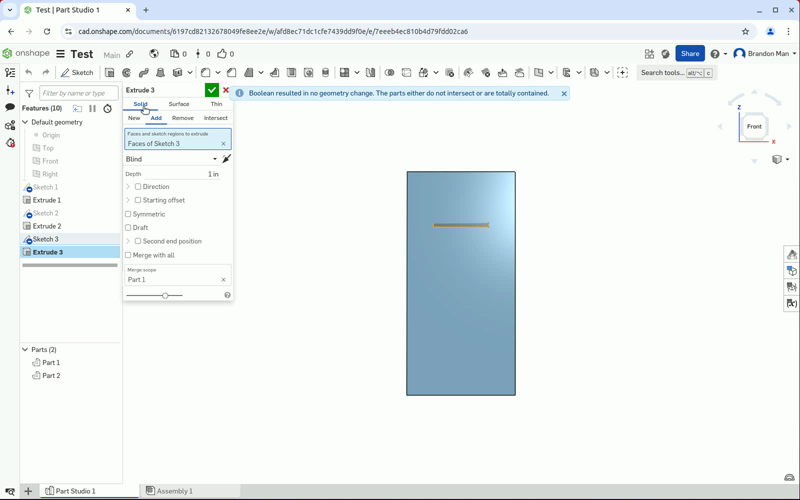
click(143, 106)
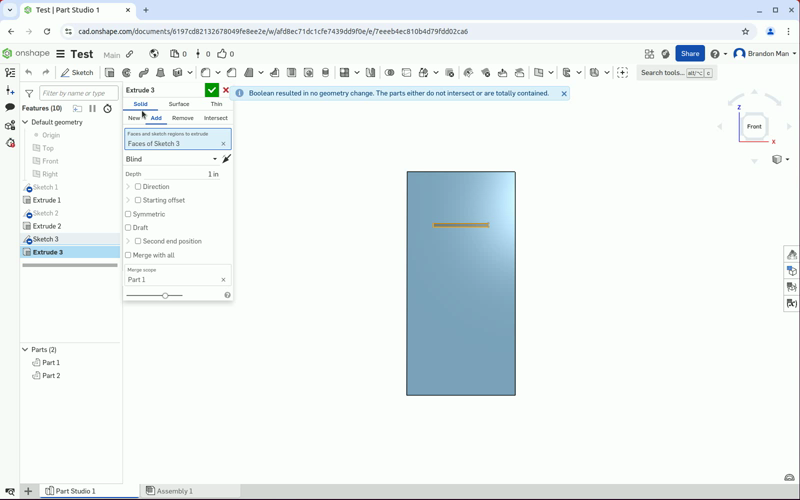
mouse_move(137, 120)
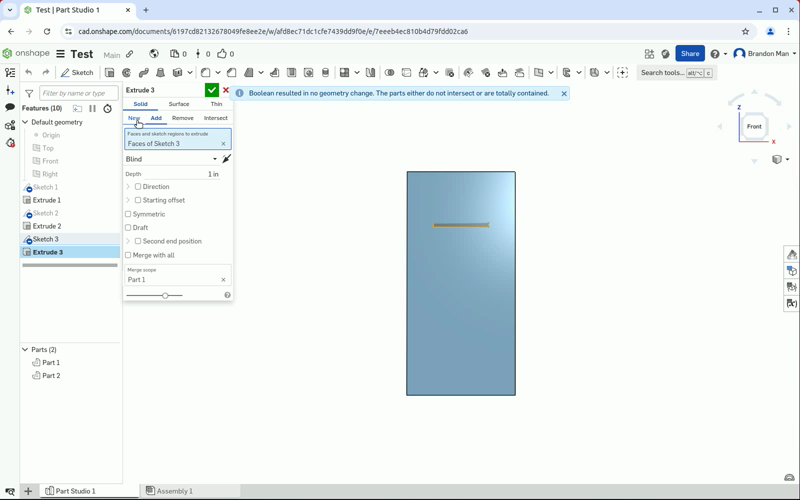
click(137, 120)
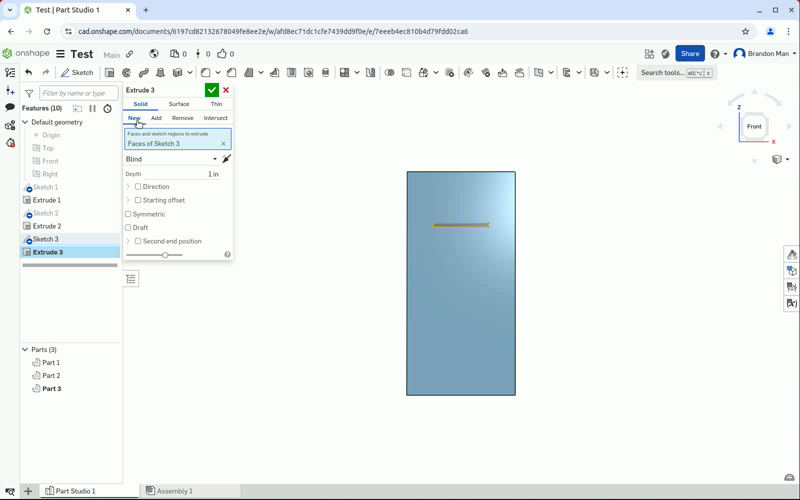
key(tab, 4)
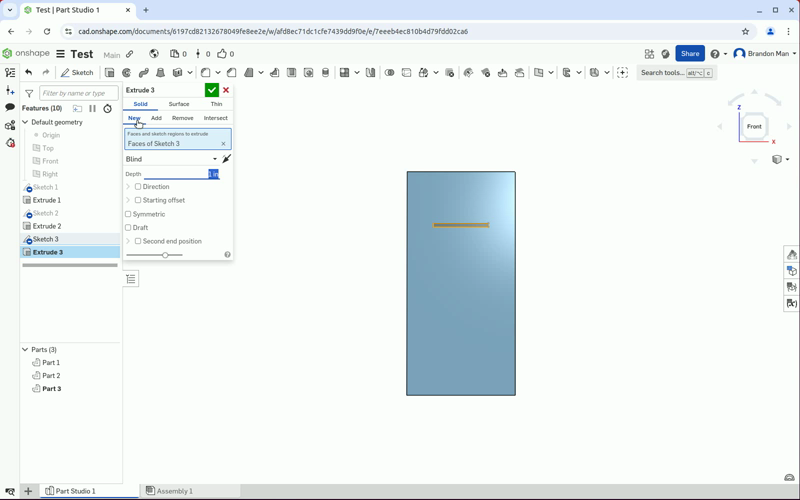
text(-1.444)
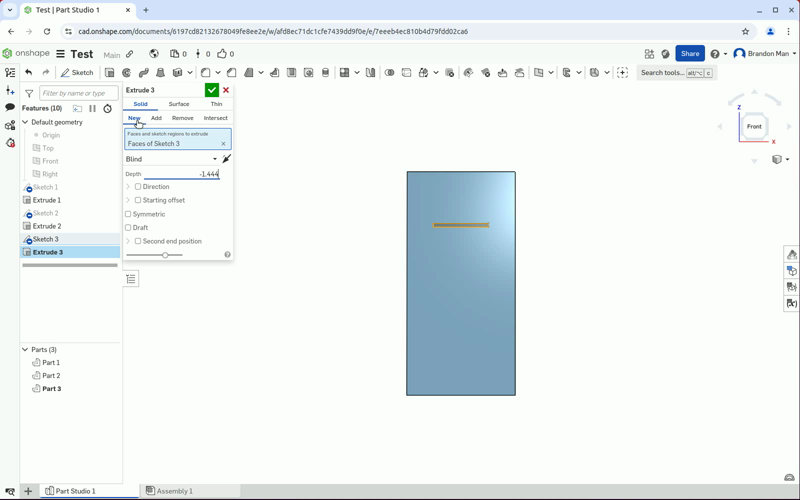
key(enter)
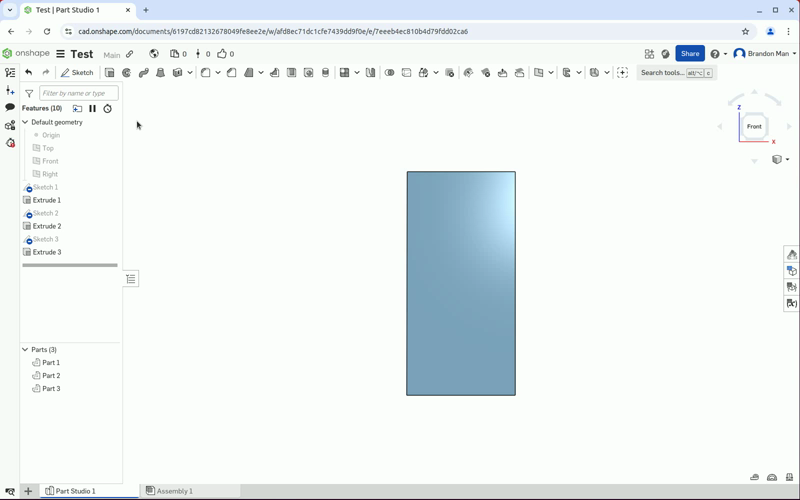
key(shift+h)
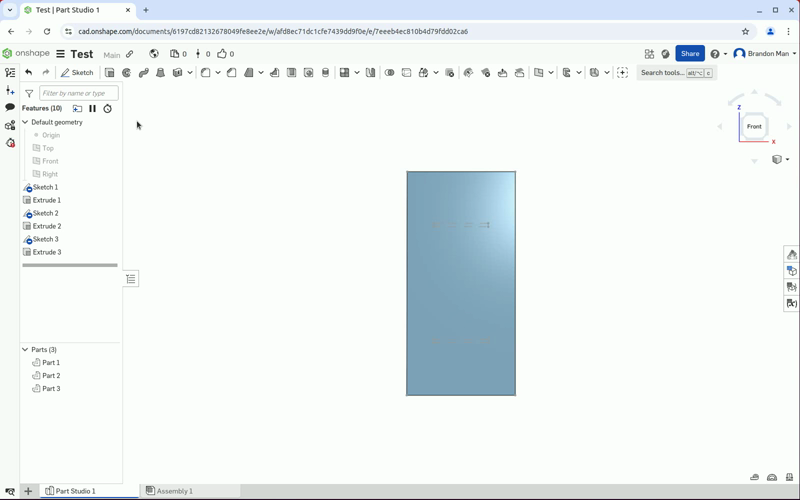
key(shift+h)
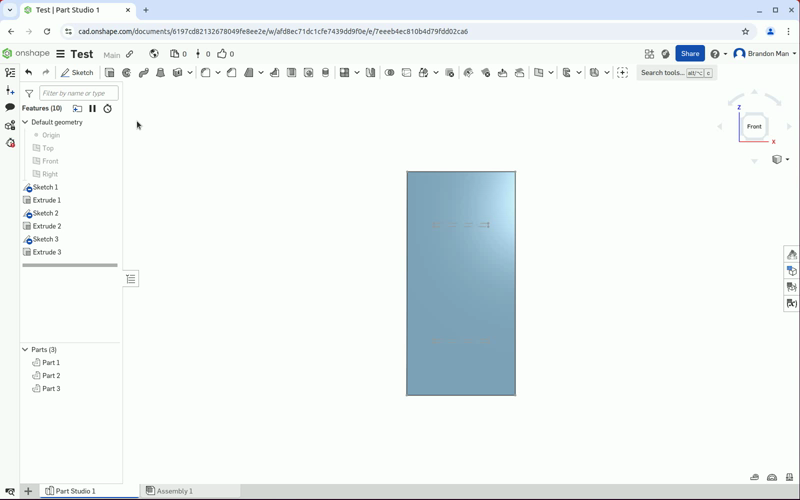
key(shift+7)
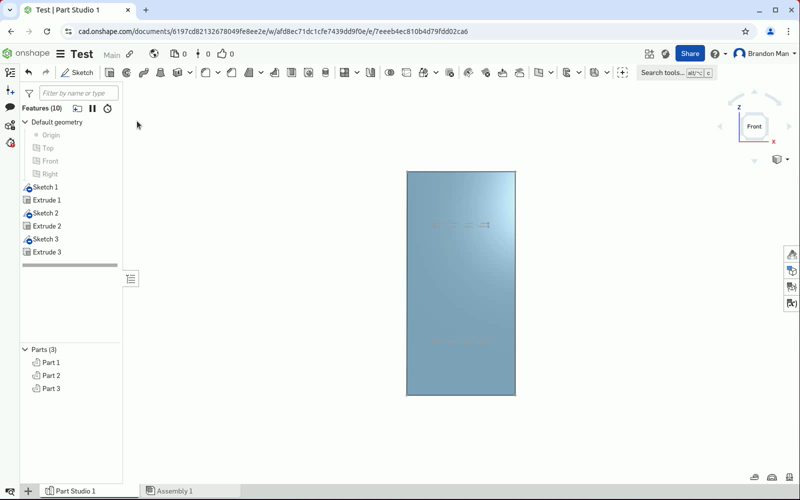
key(left, 2)
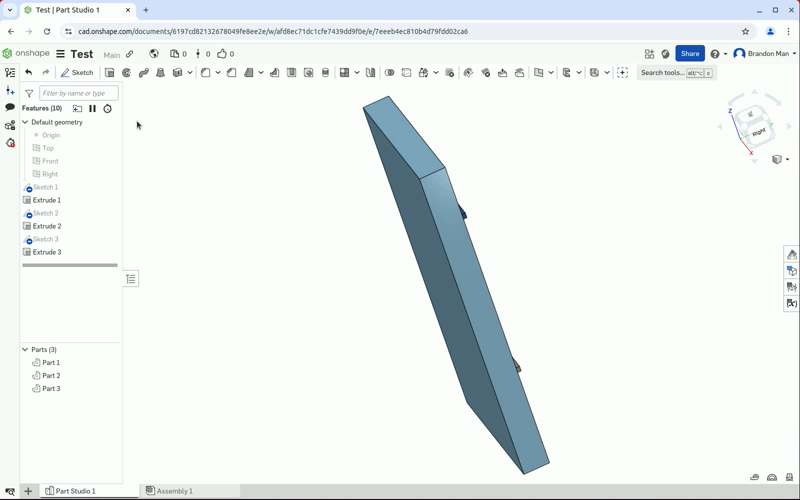
key(down, 2)
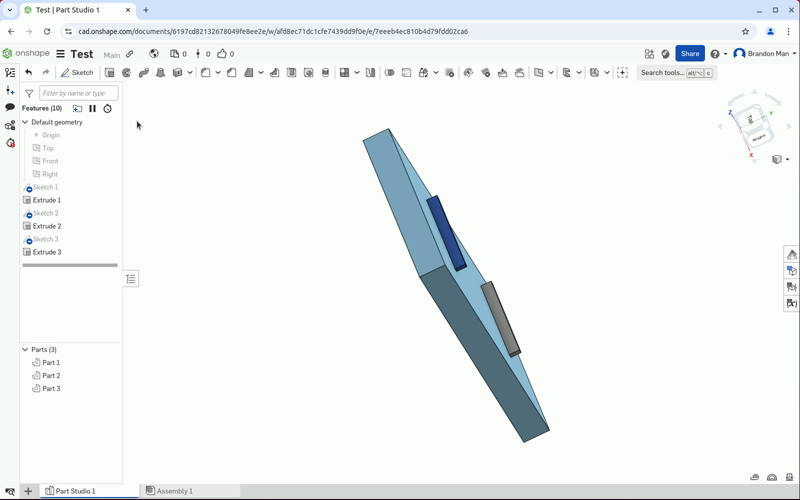
key(up, 2)
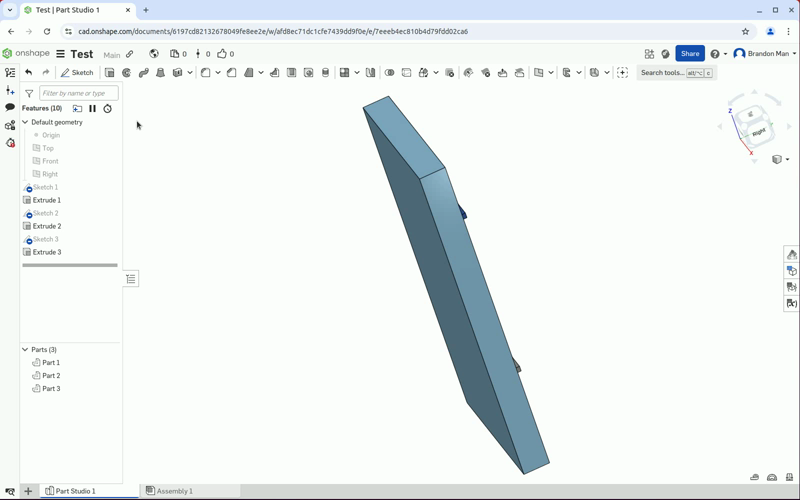
key(right, 2)
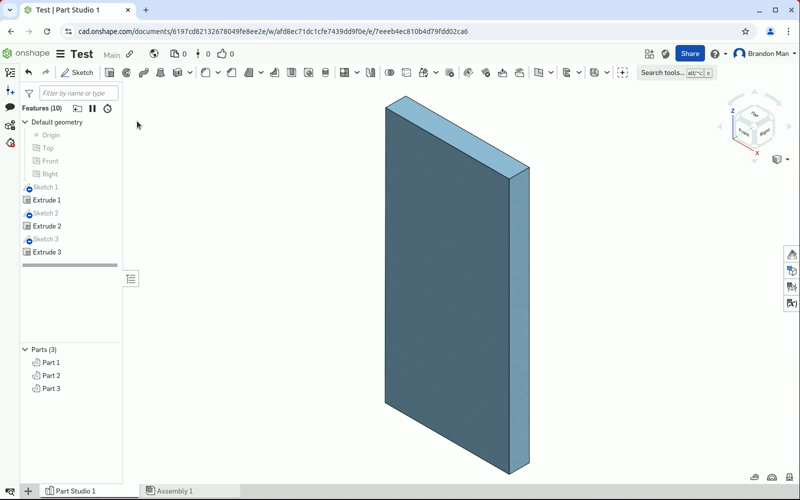
mouse_move(73, 189)
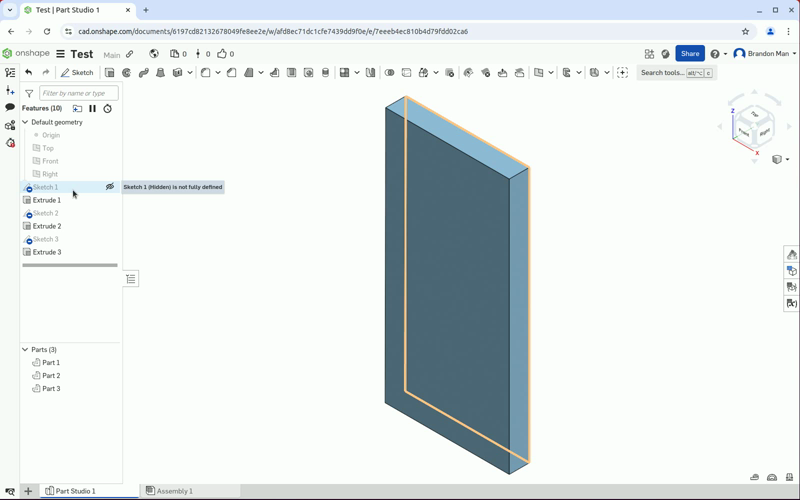
click(73, 189)